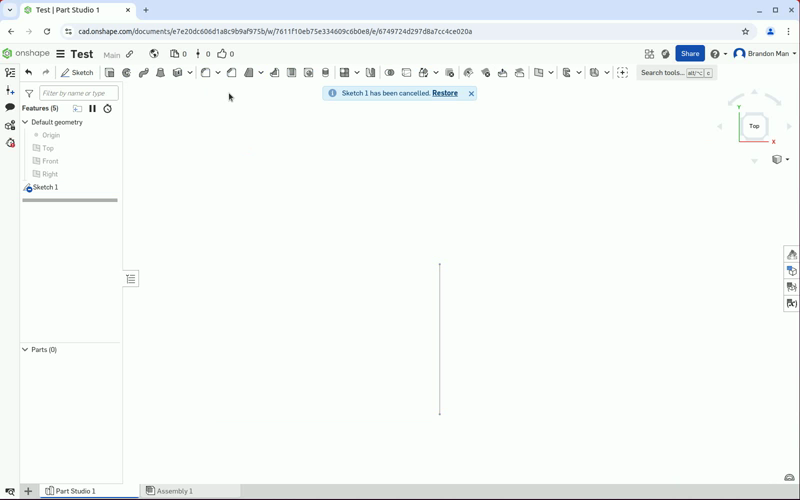
key(shift+h)
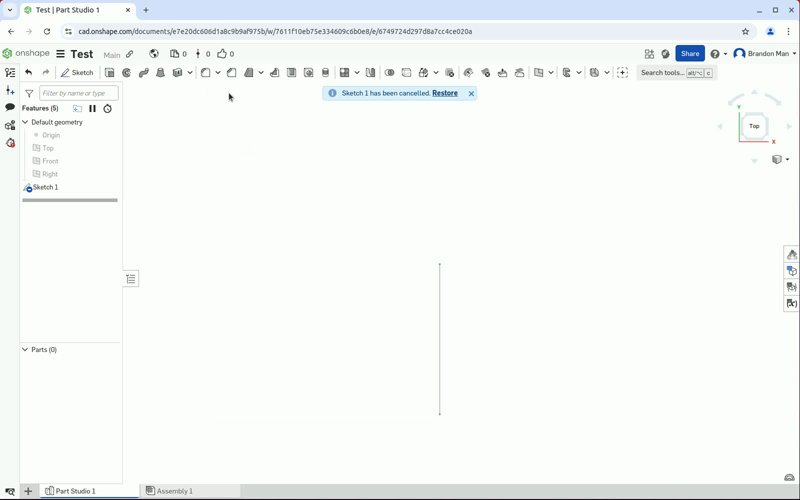
key(shift+s)
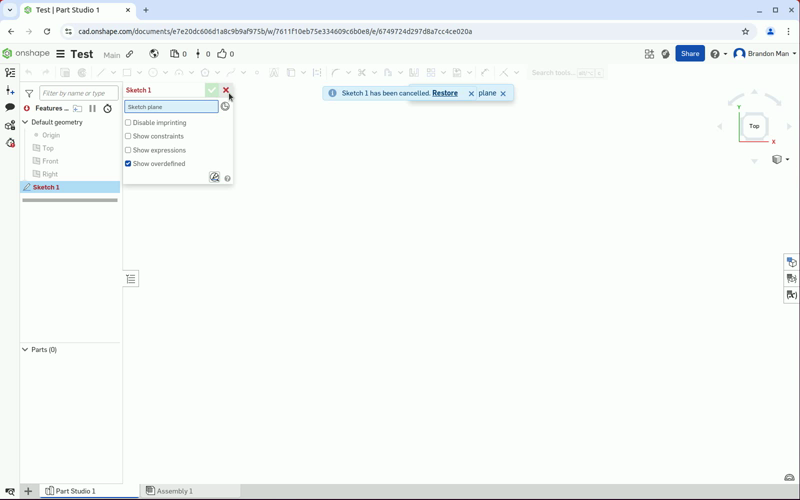
mouse_move(73, 150)
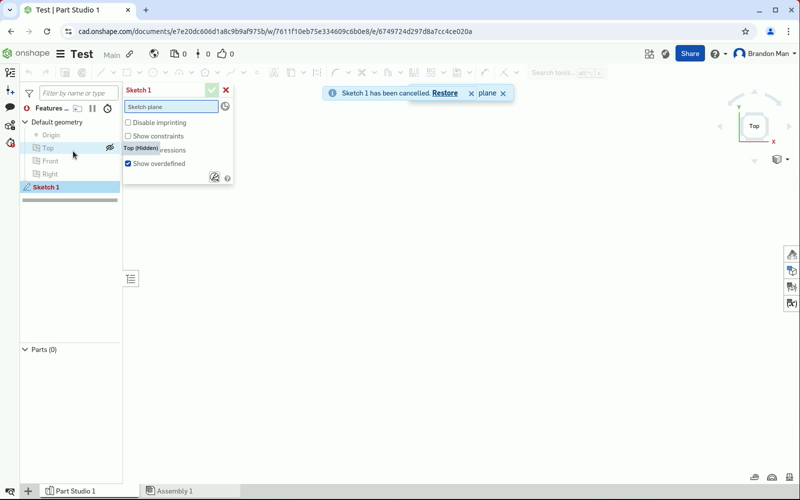
click(73, 150)
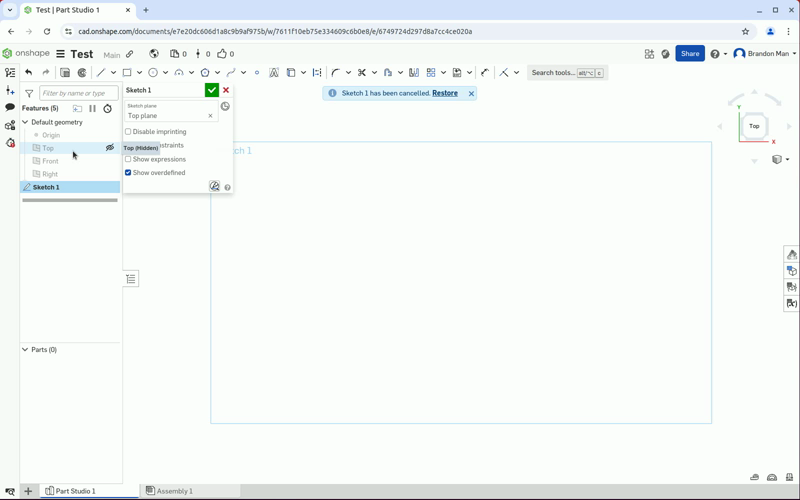
mouse_move(73, 352)
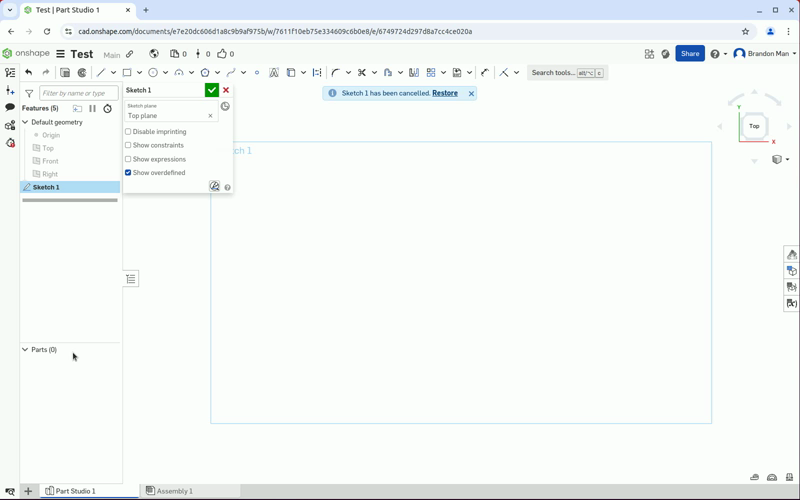
key(y)
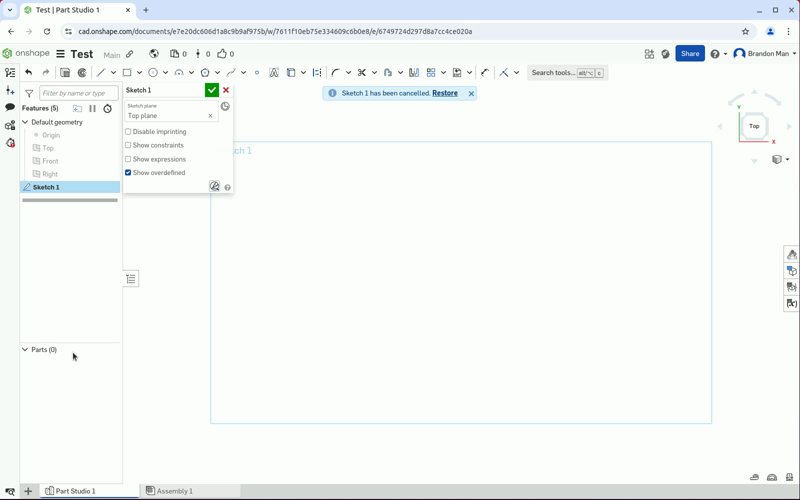
key(c)
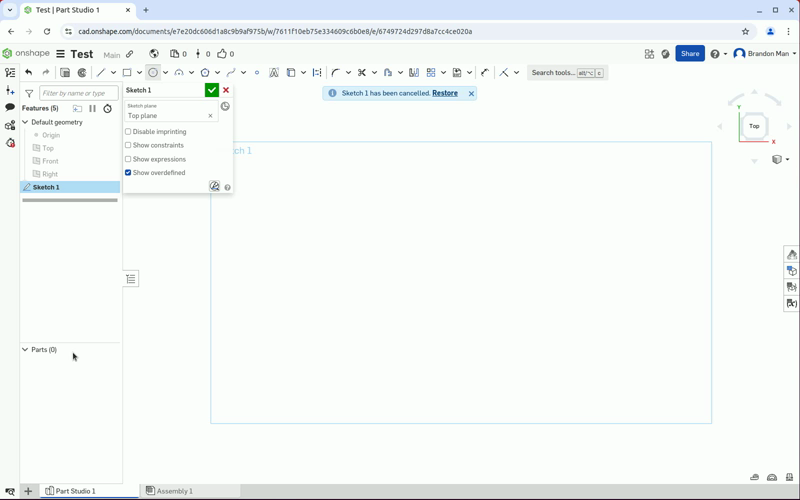
key_down(shift)
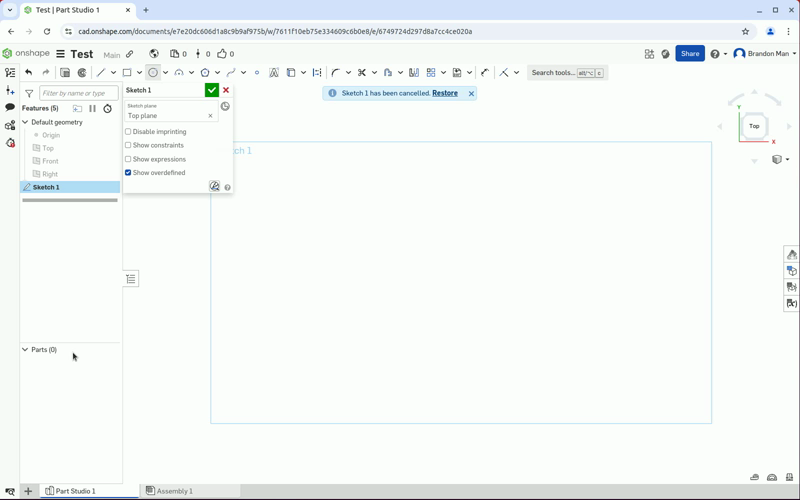
mouse_move(374, 282)
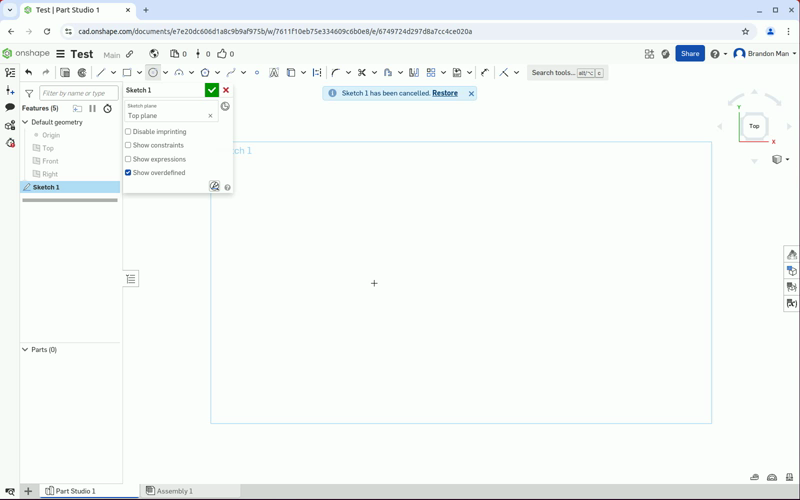
click(374, 282)
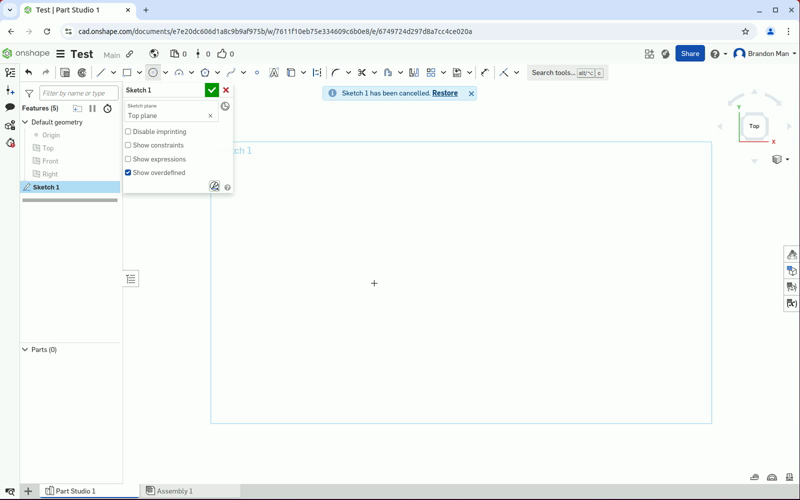
key_up(shift)
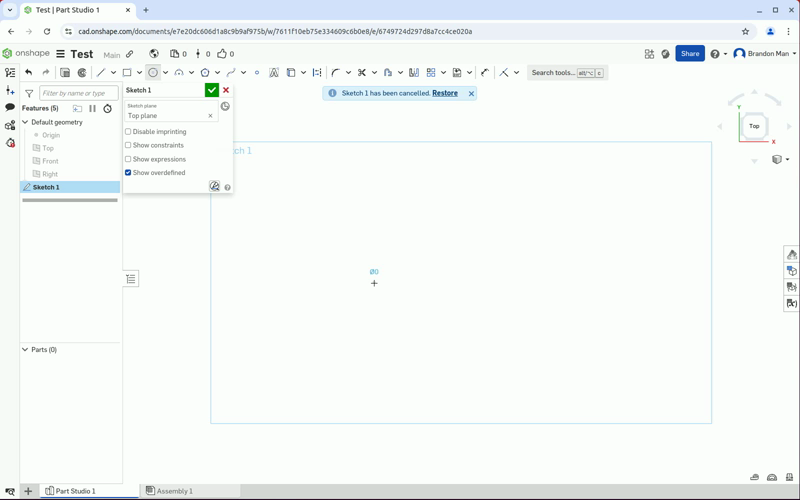
mouse_move(399, 282)
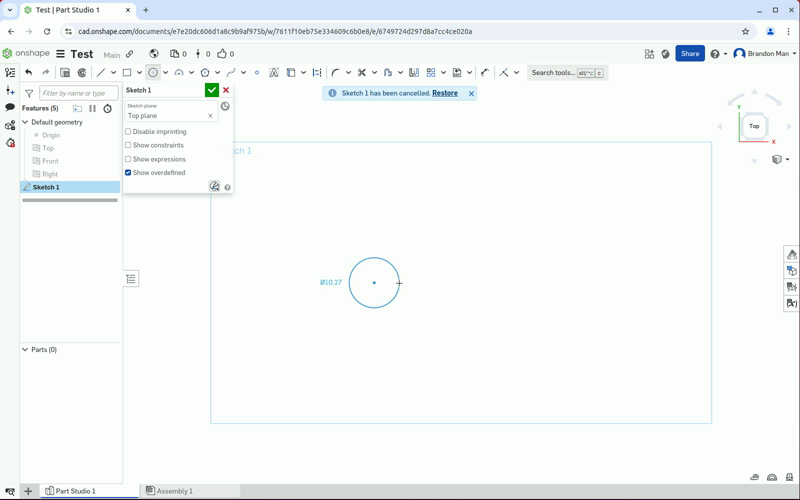
click(399, 282)
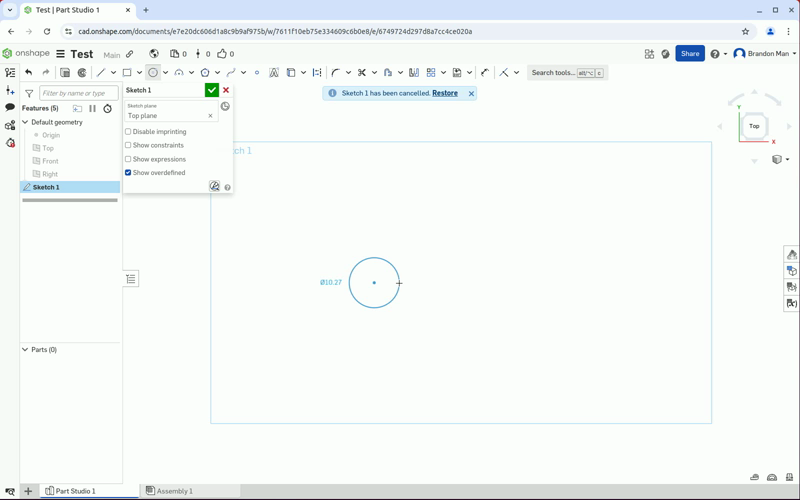
key(esc)
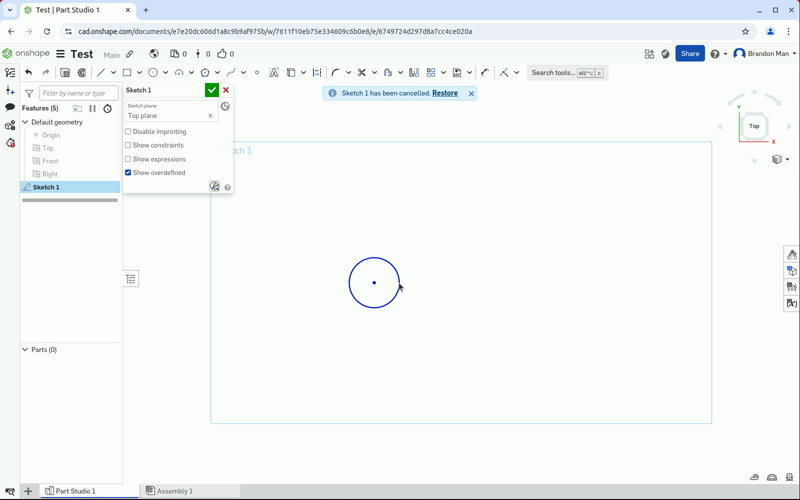
key(c)
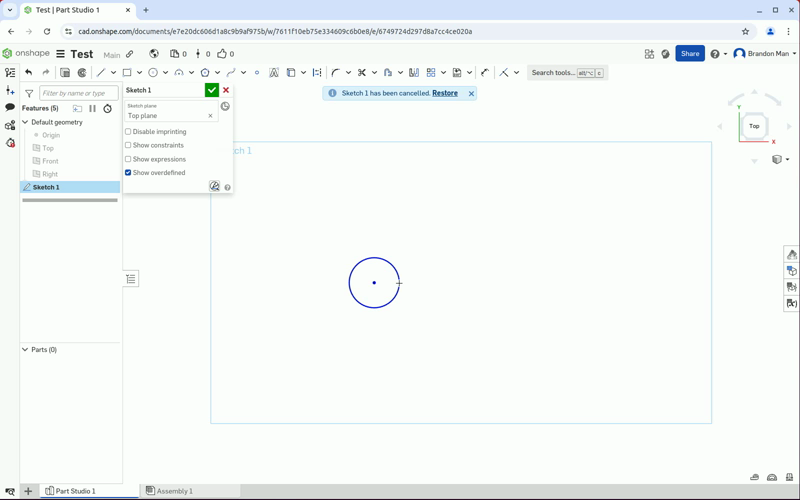
key_down(shift)
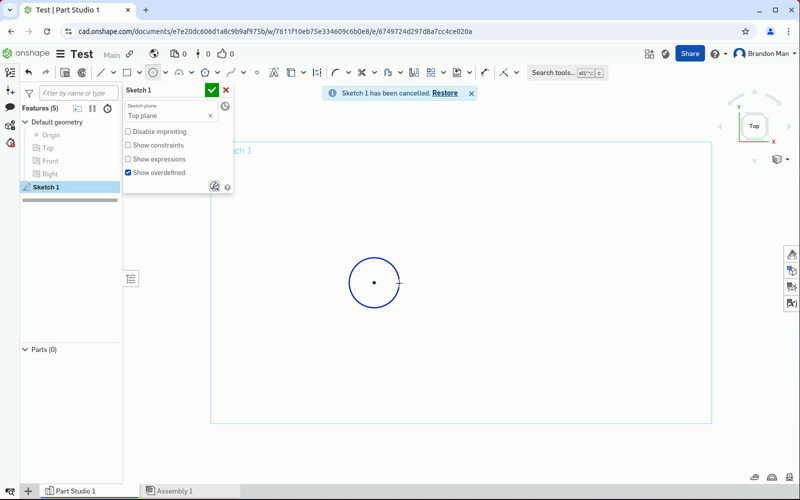
mouse_move(374, 282)
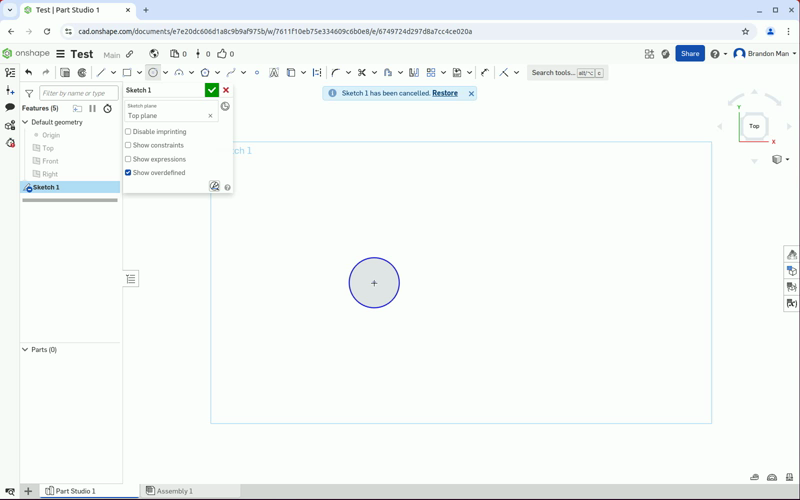
click(374, 282)
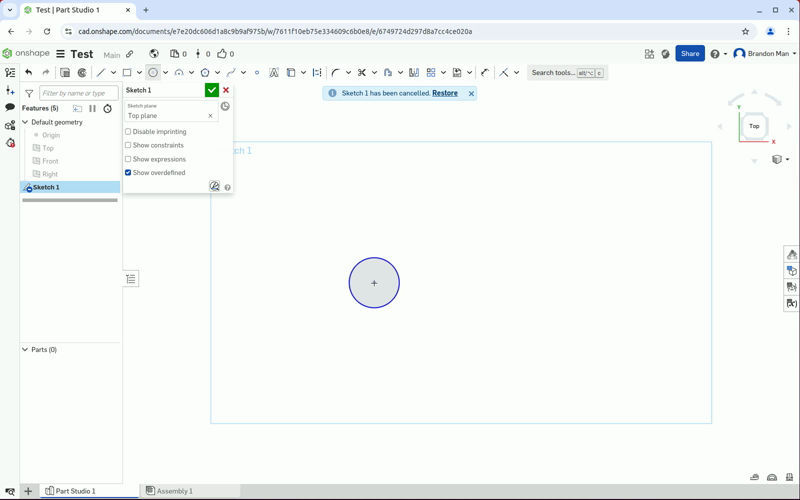
key_up(shift)
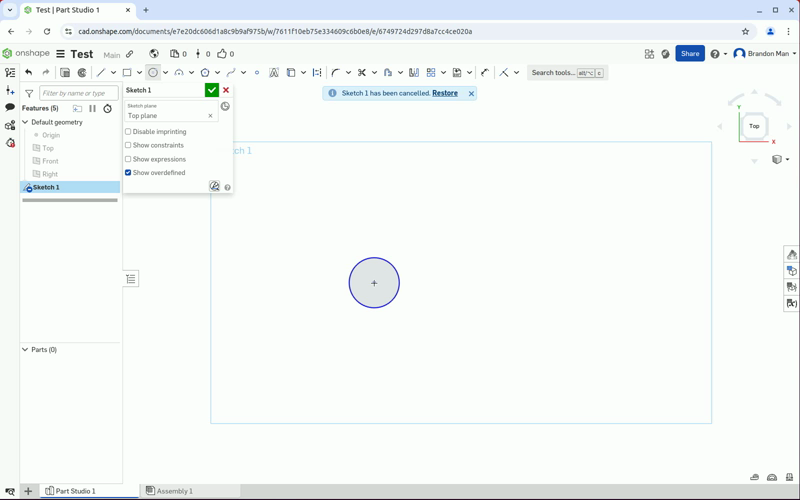
mouse_move(390, 282)
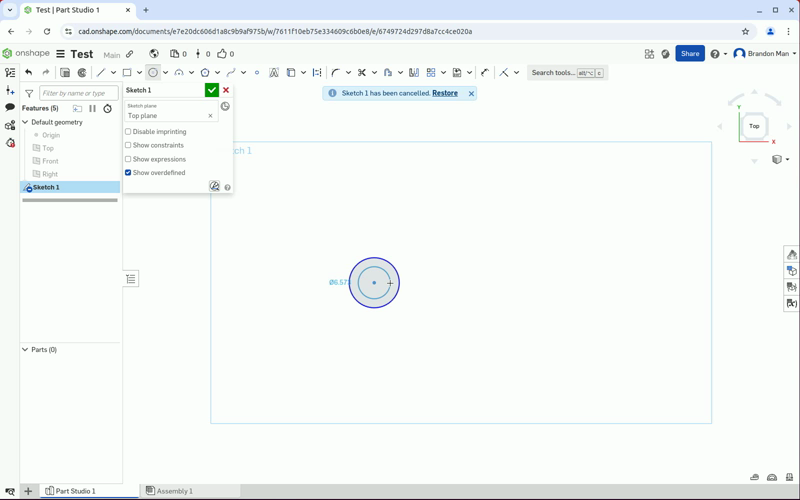
click(390, 282)
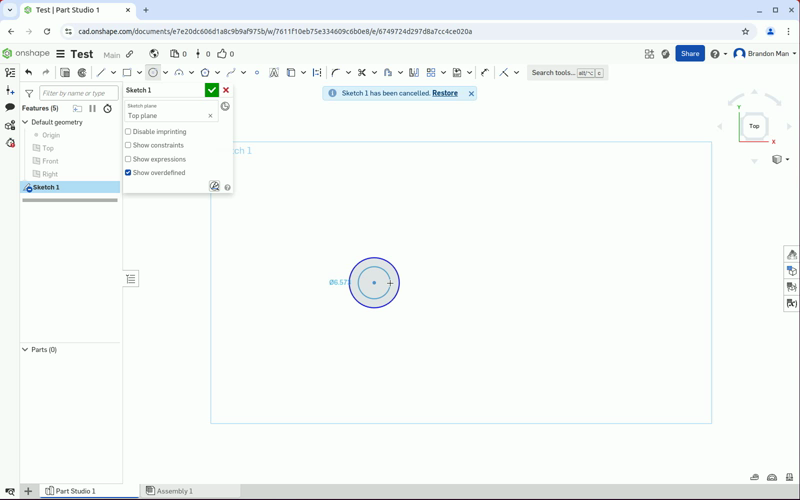
key(esc)
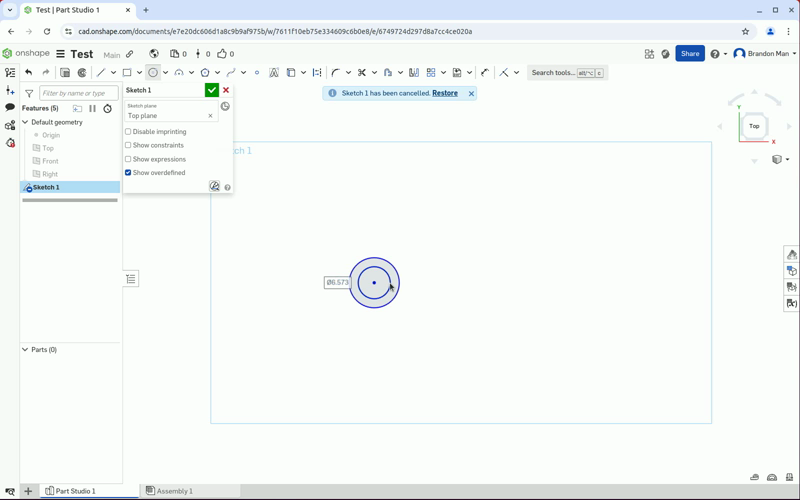
mouse_move(351, 278)
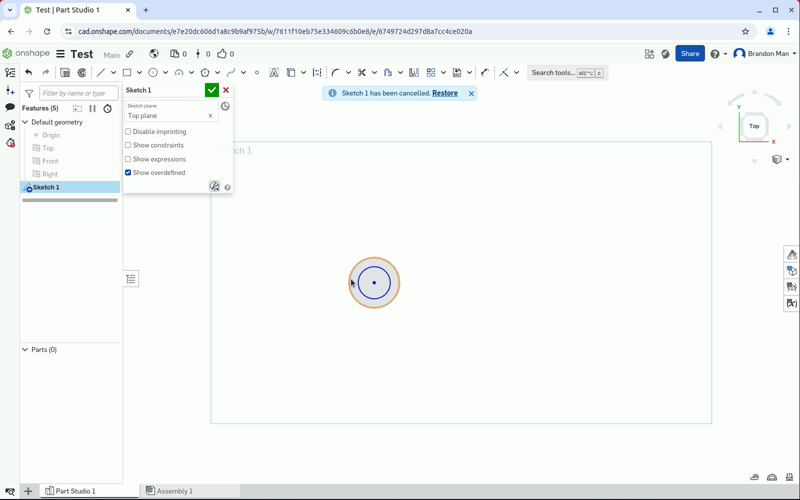
scroll(6)
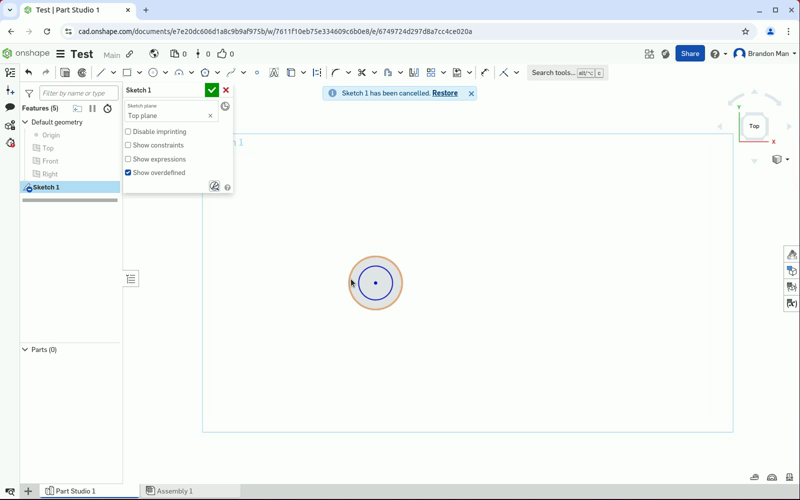
scroll(6)
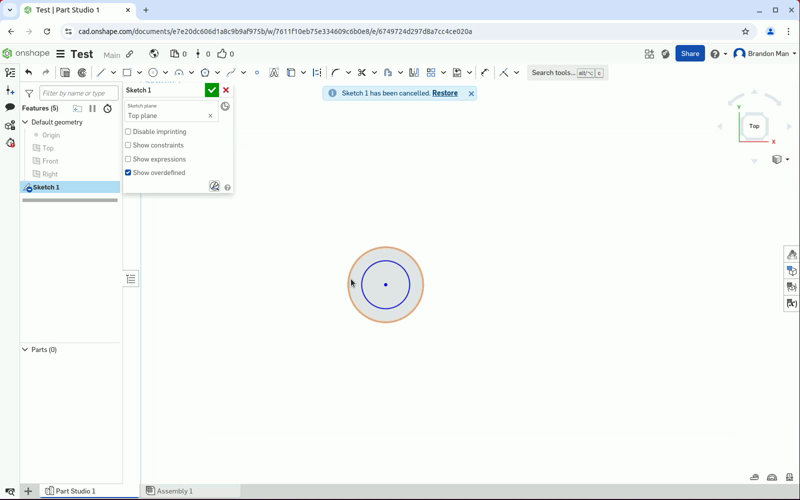
scroll(6)
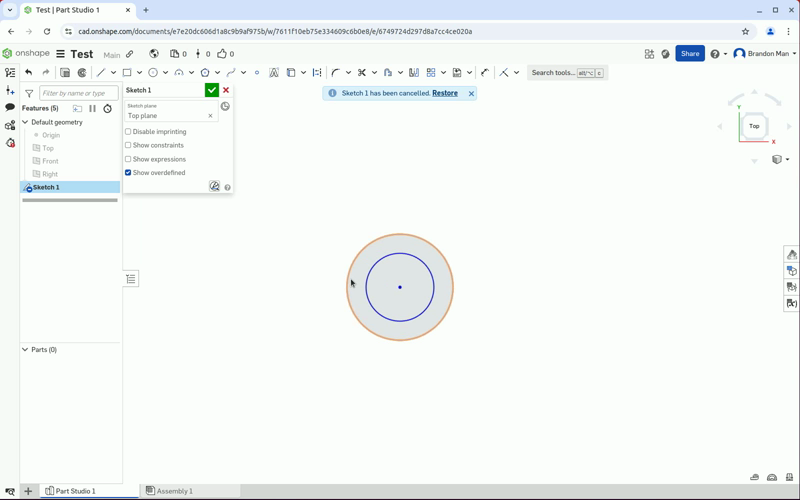
scroll(6)
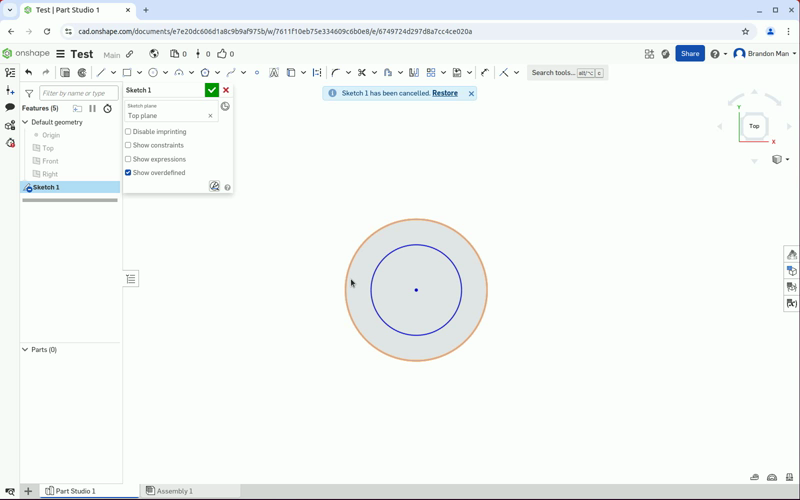
scroll(6)
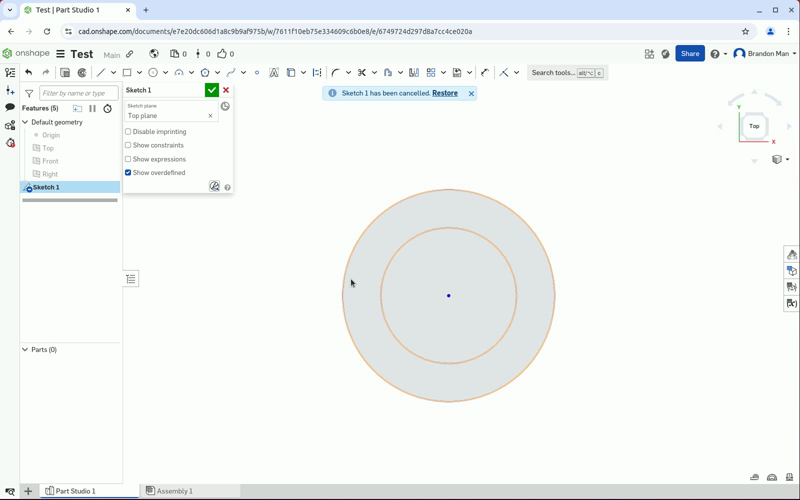
scroll(6)
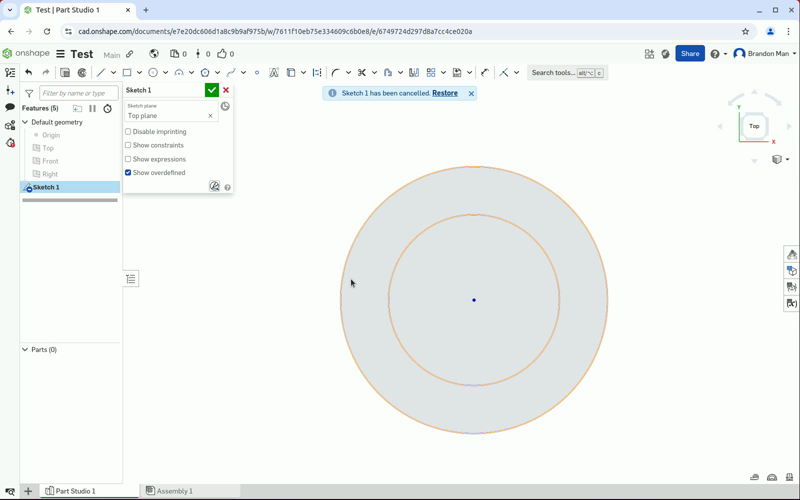
scroll(6)
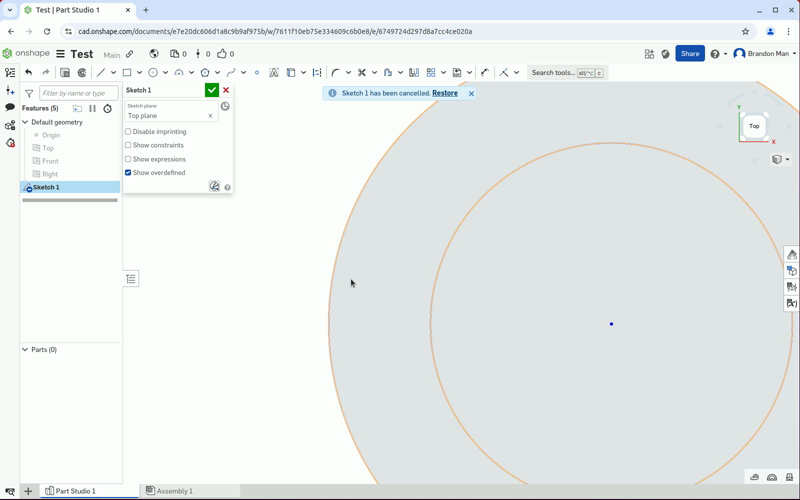
click(351, 278)
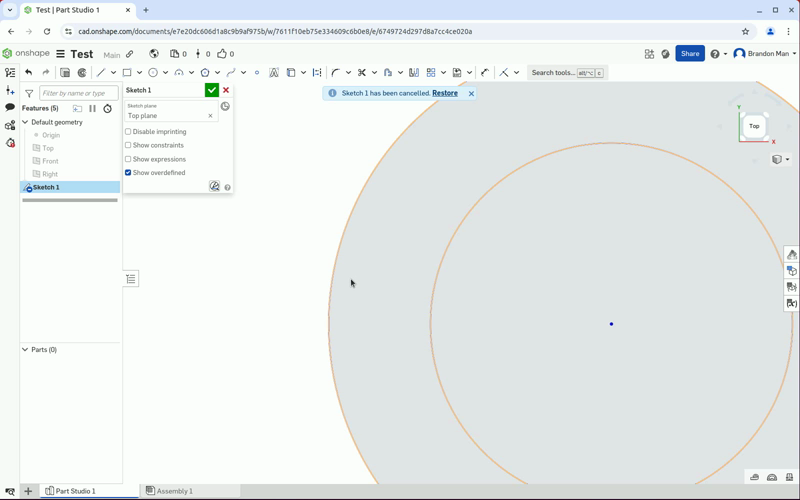
scroll(-6)
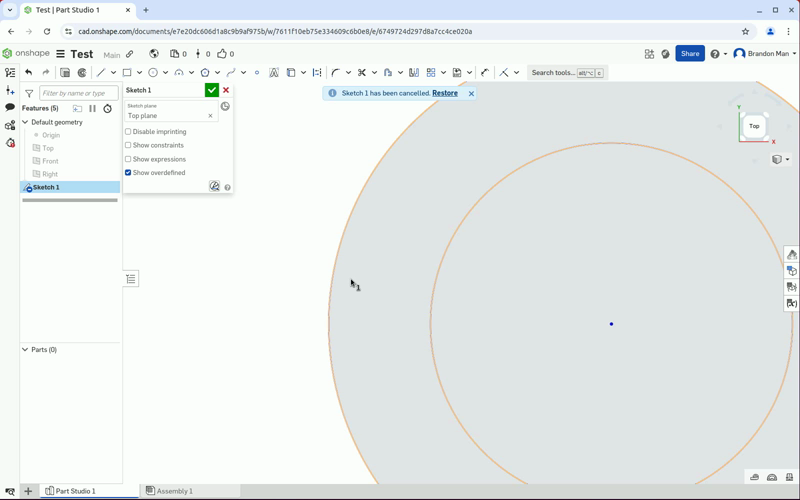
scroll(-6)
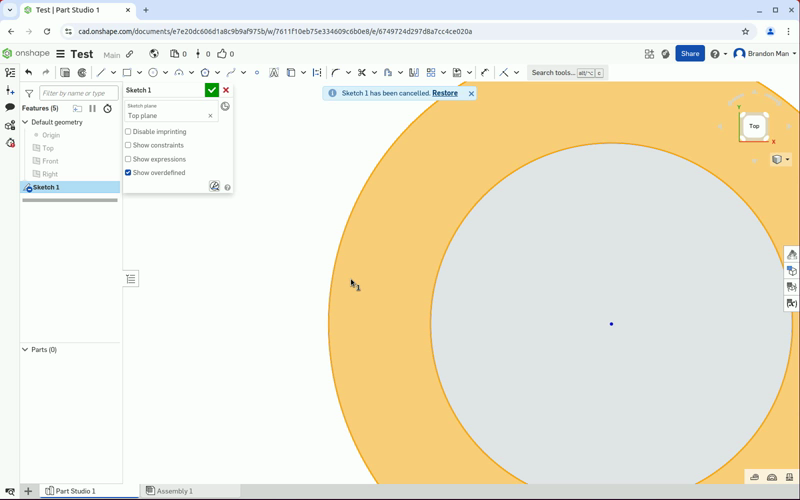
scroll(-6)
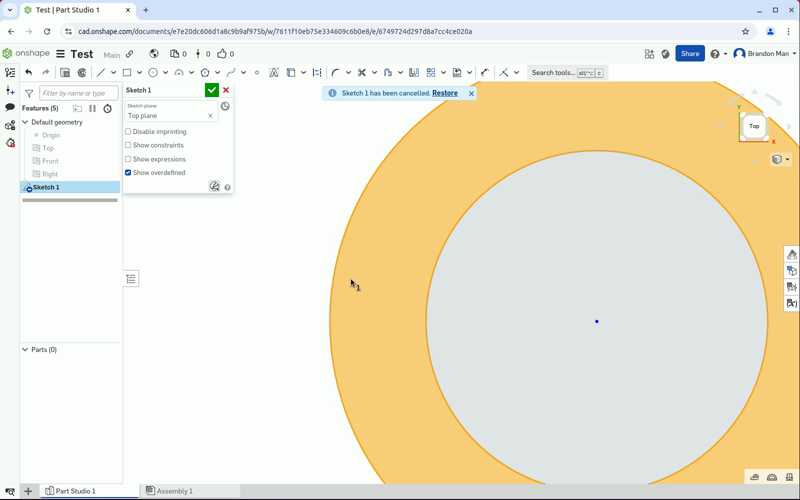
scroll(-6)
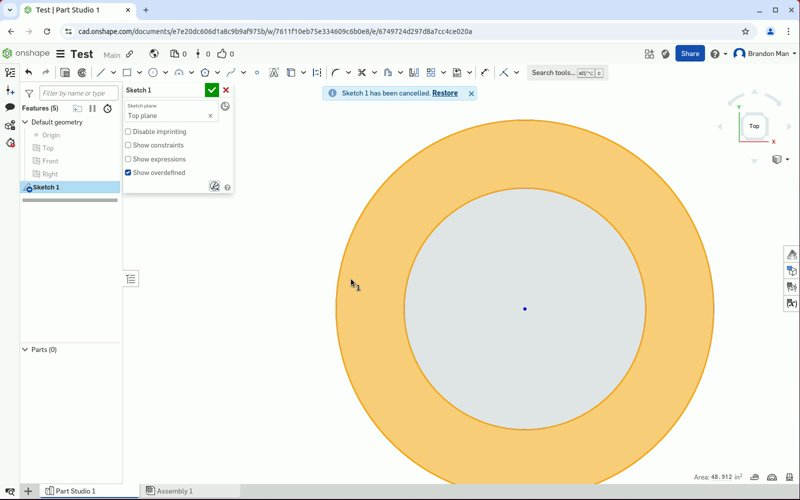
scroll(-6)
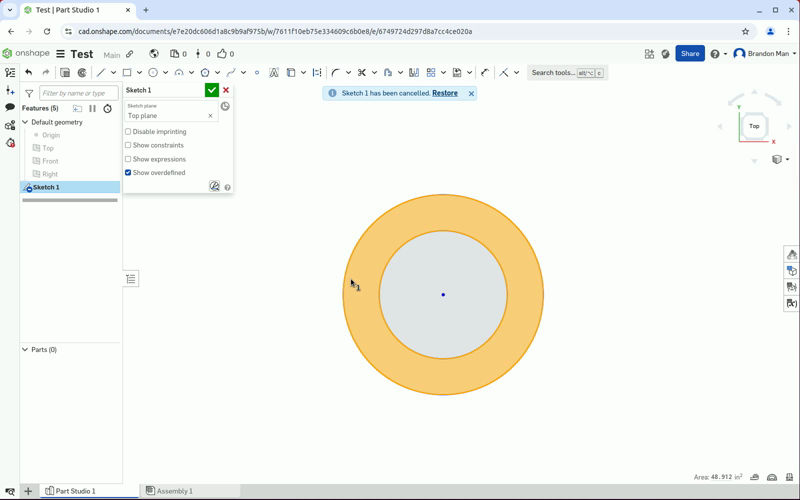
scroll(-6)
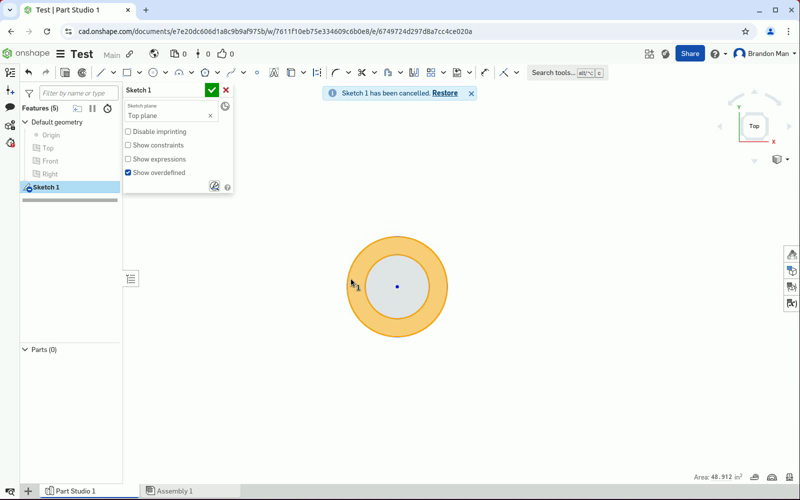
scroll(-6)
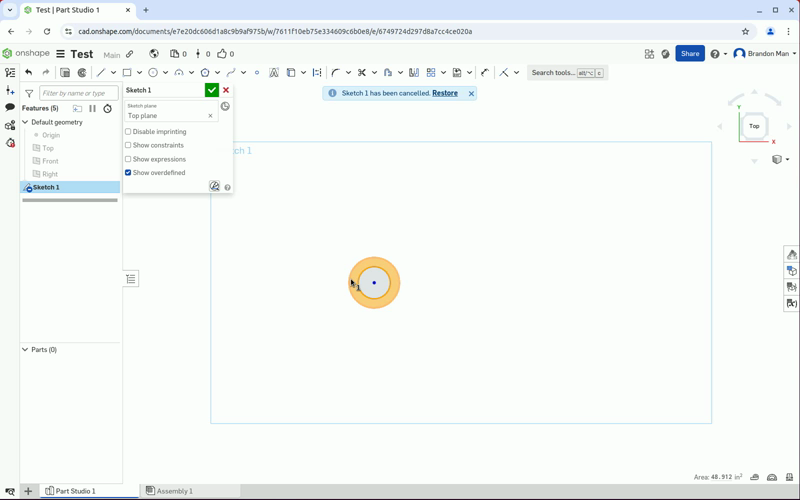
mouse_move(73, 352)
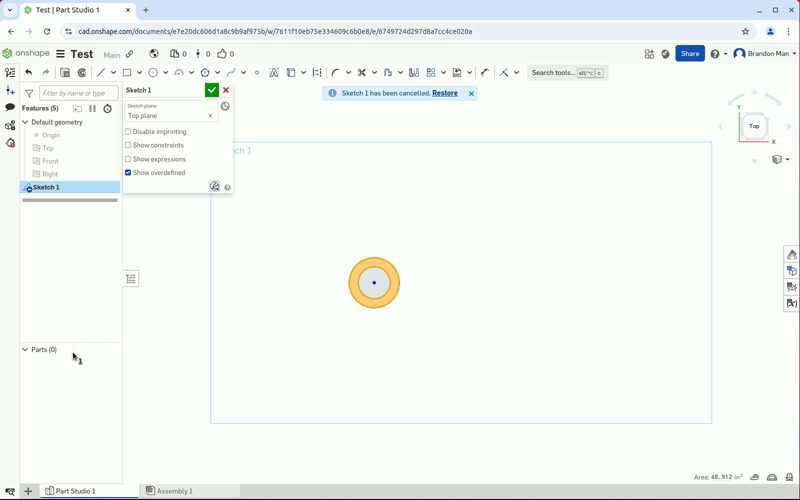
key(shift+y)
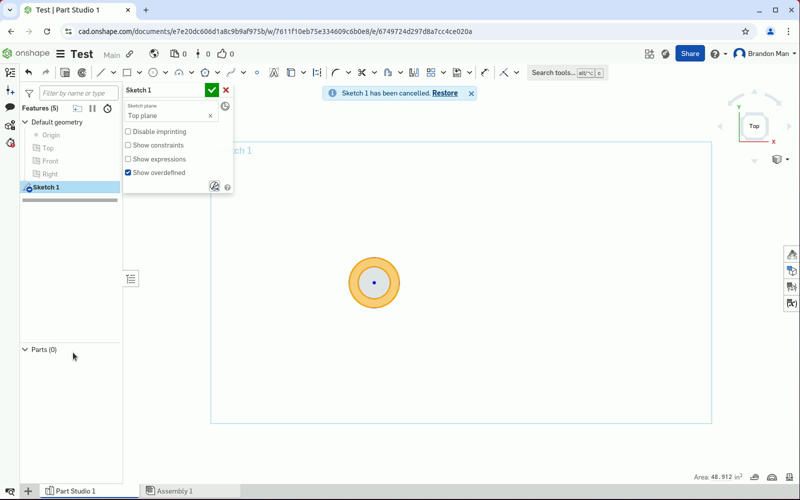
key(shift+e)
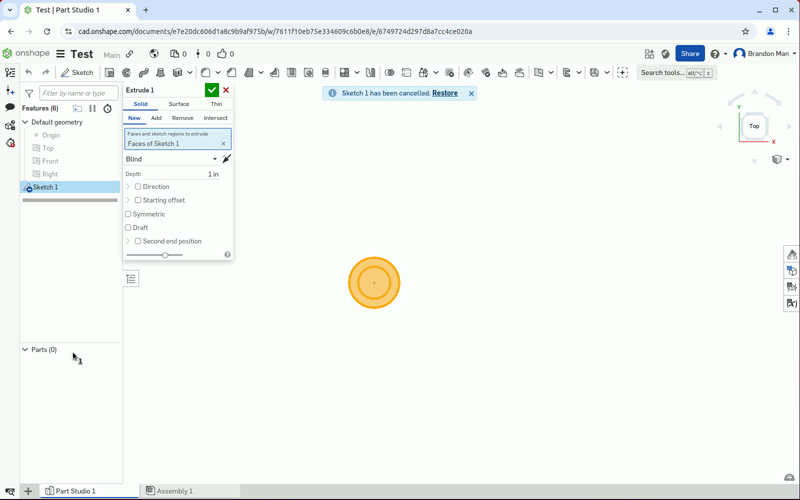
mouse_move(143, 106)
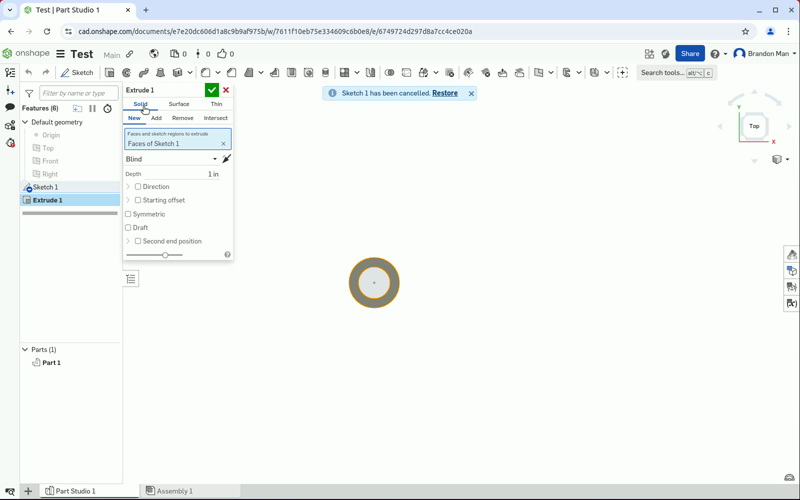
click(143, 106)
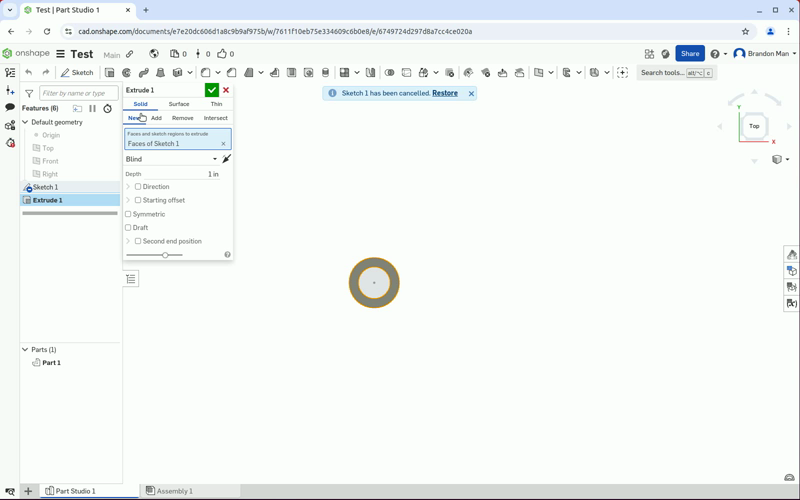
mouse_move(137, 120)
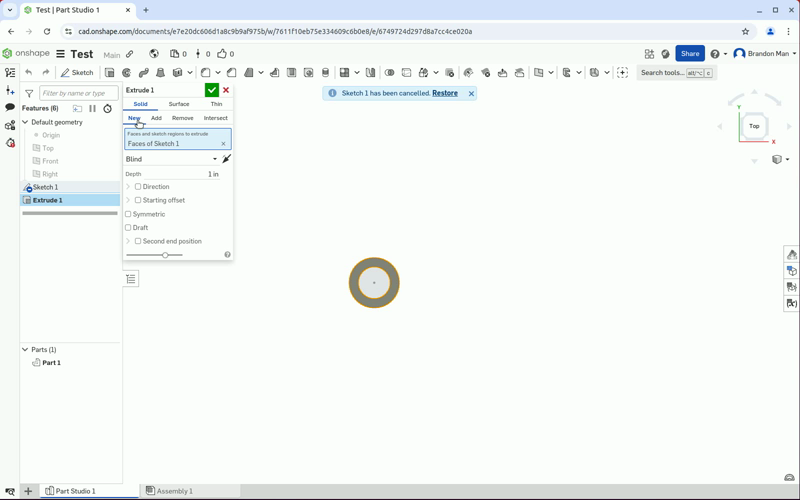
click(137, 120)
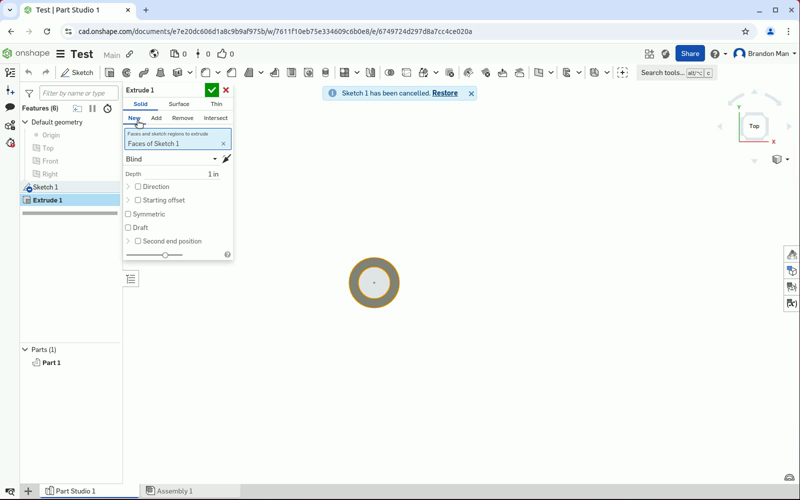
key(tab, 4)
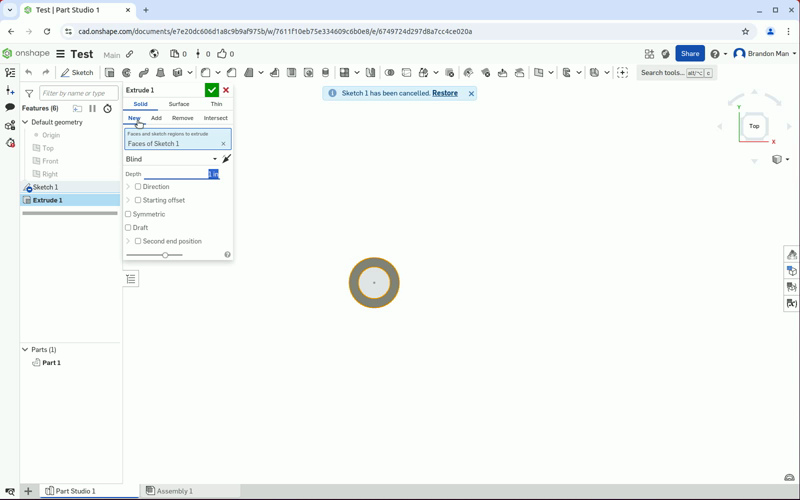
text(3.37)
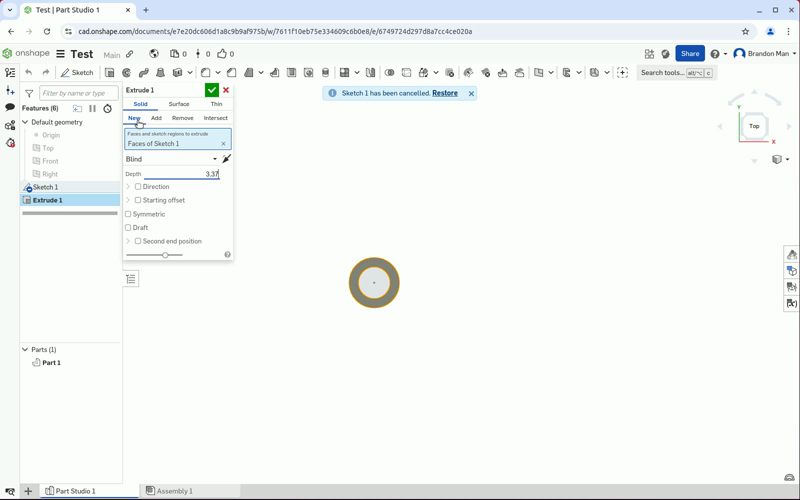
key(enter)
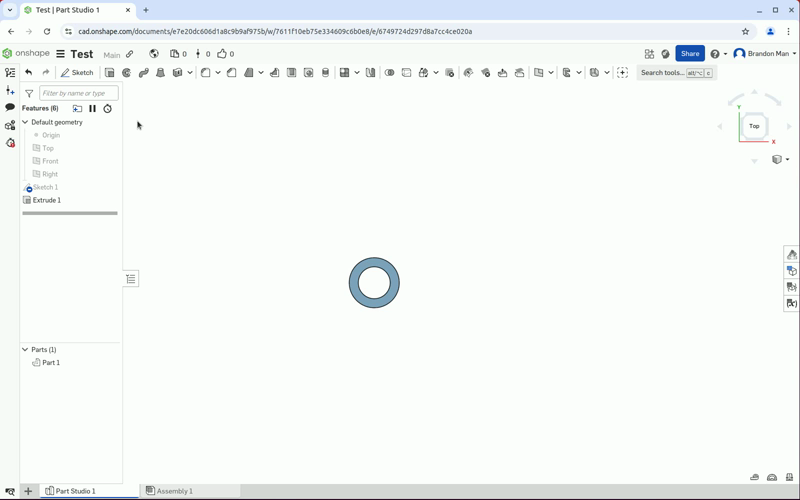
key(shift+h)
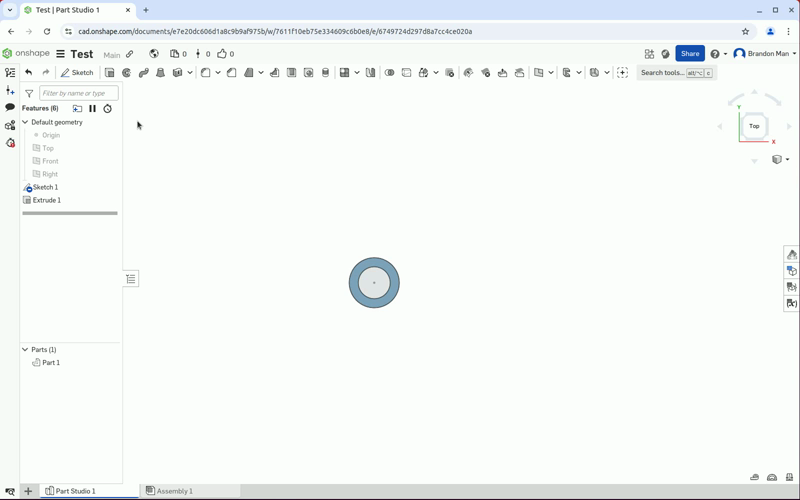
key(shift+h)
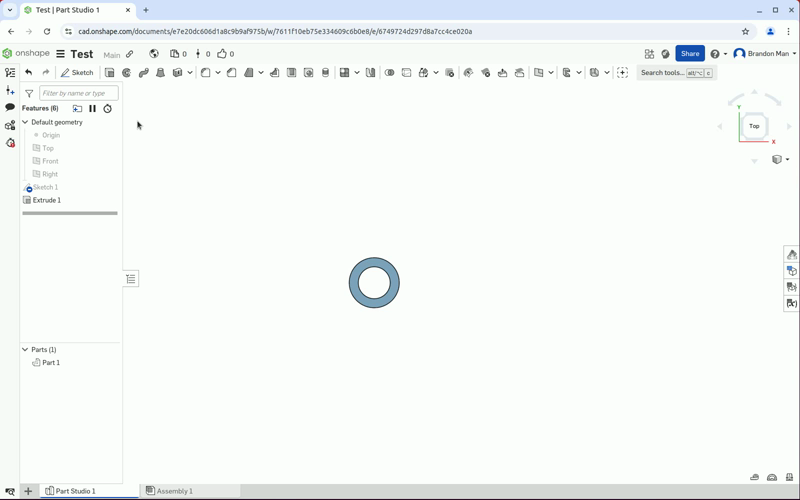
mouse_move(73, 189)
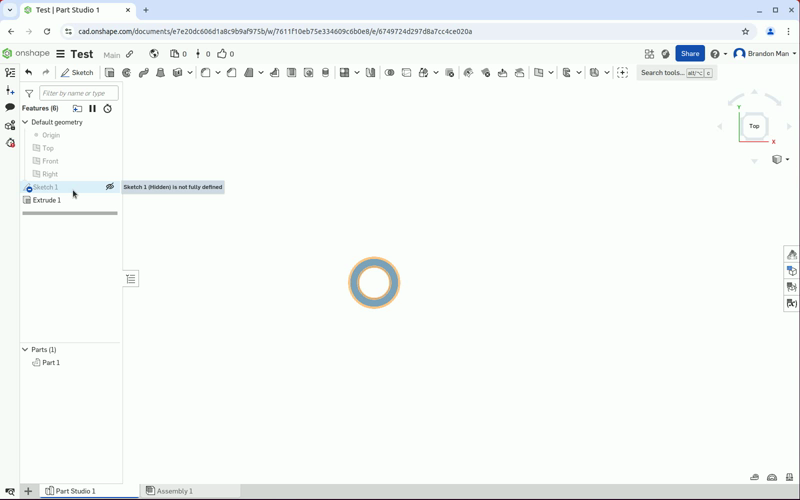
click(73, 189)
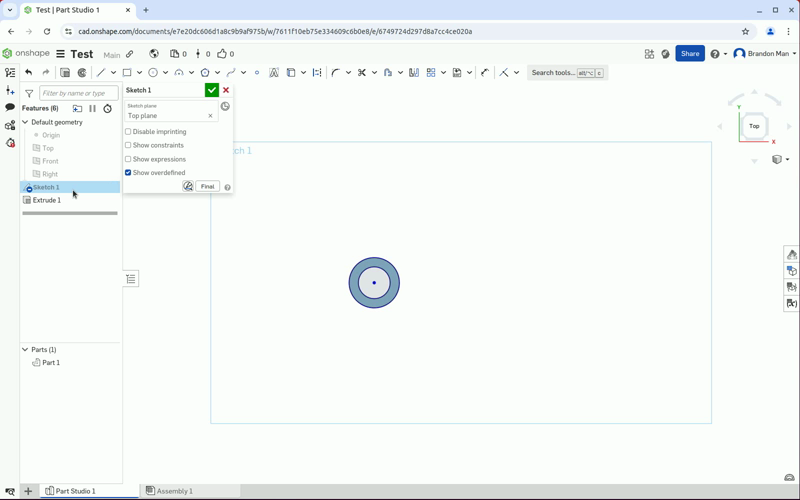
mouse_move(229, 92)
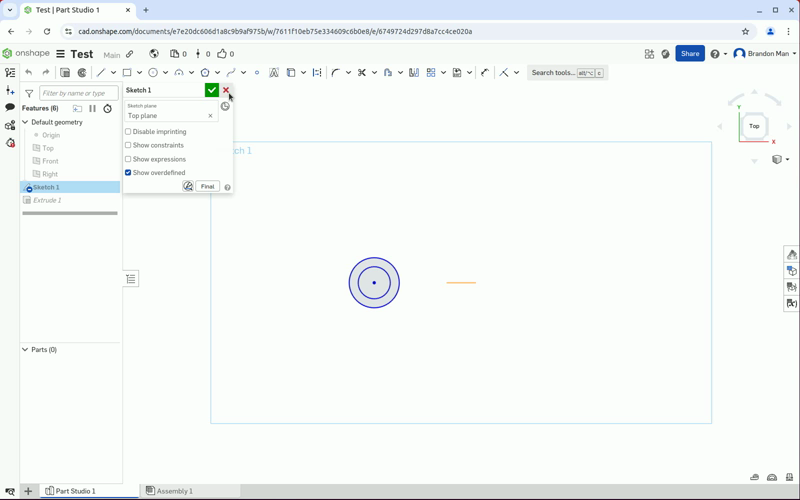
click(229, 92)
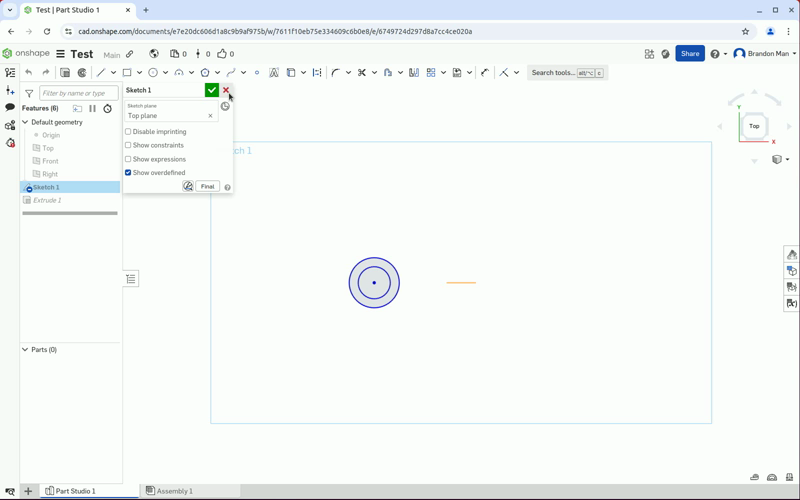
key(shift+s)
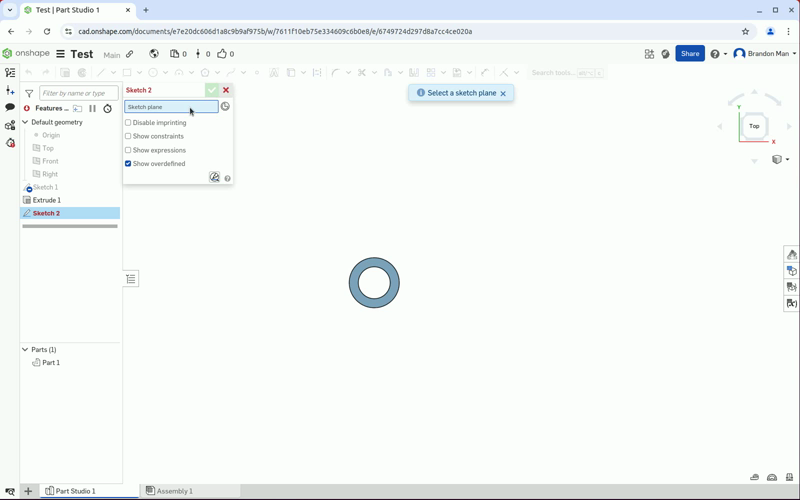
mouse_move(73, 150)
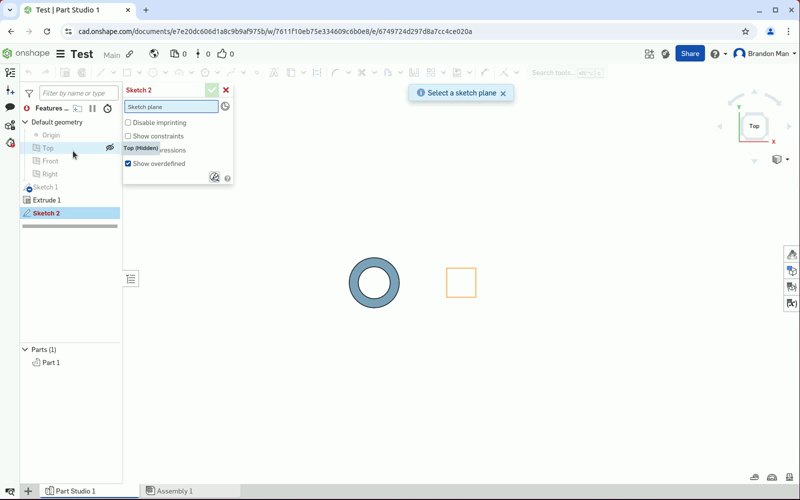
click(73, 150)
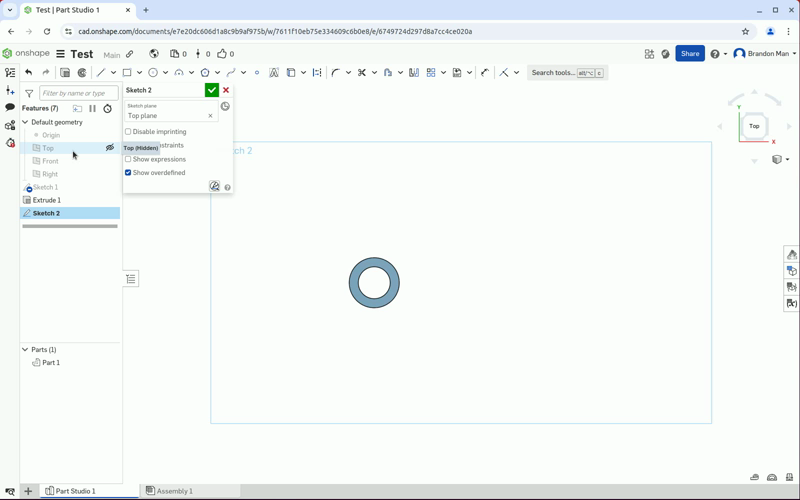
mouse_move(73, 352)
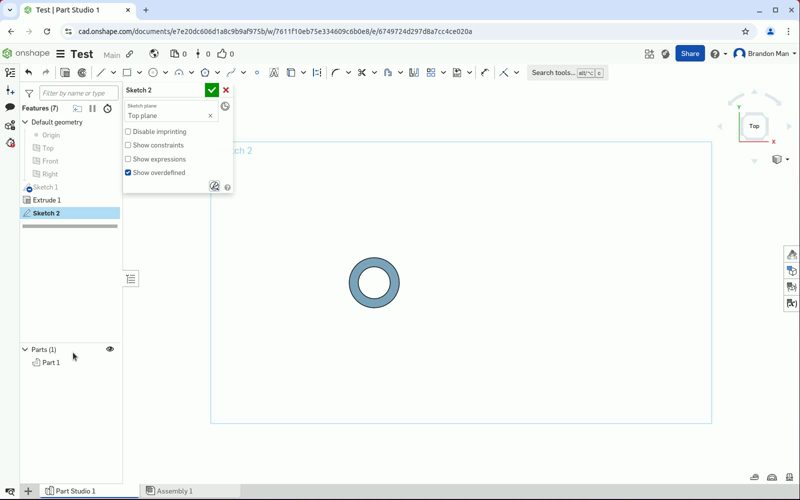
key(y)
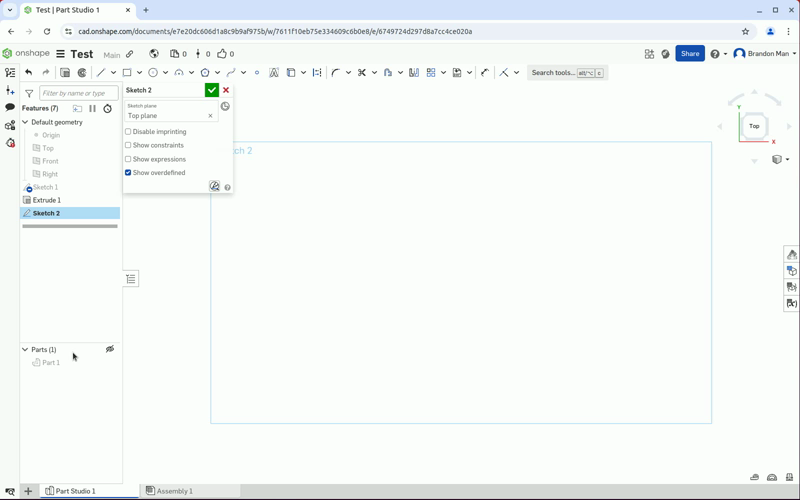
key(c)
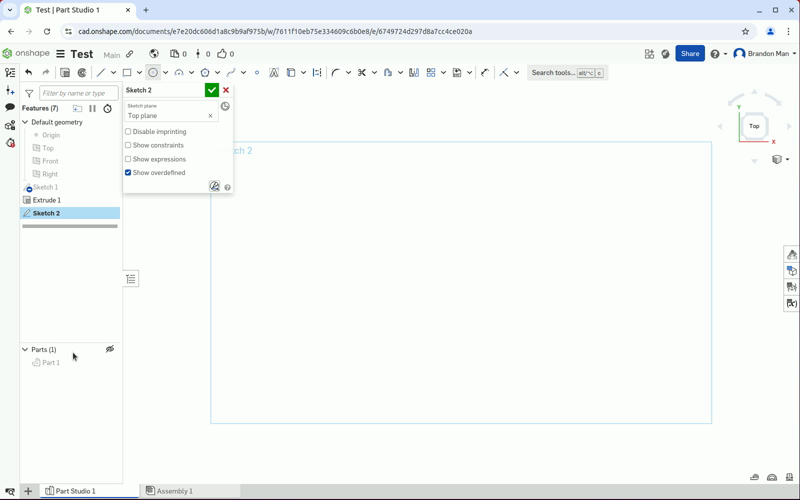
key_down(shift)
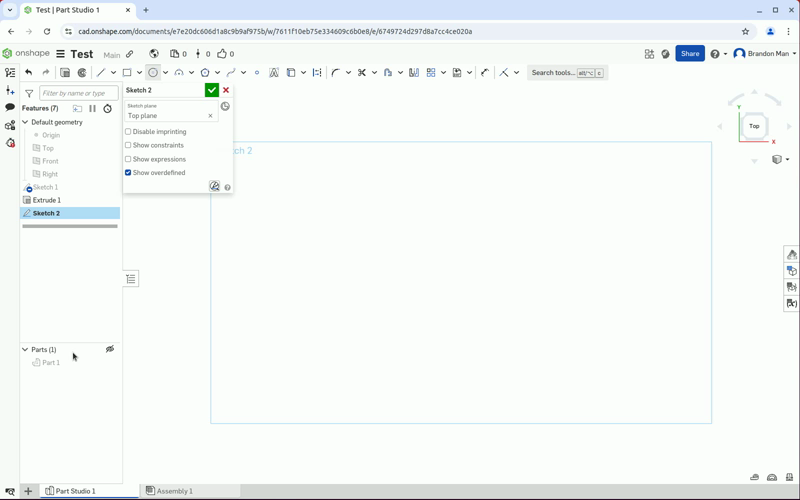
mouse_move(374, 282)
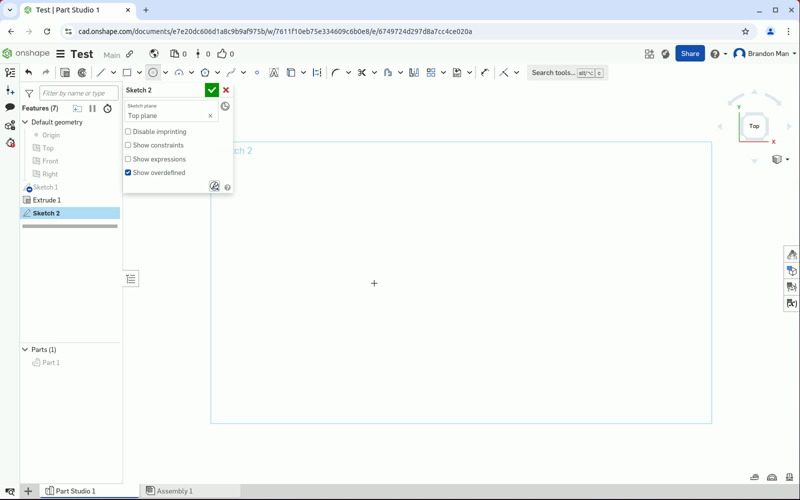
click(374, 282)
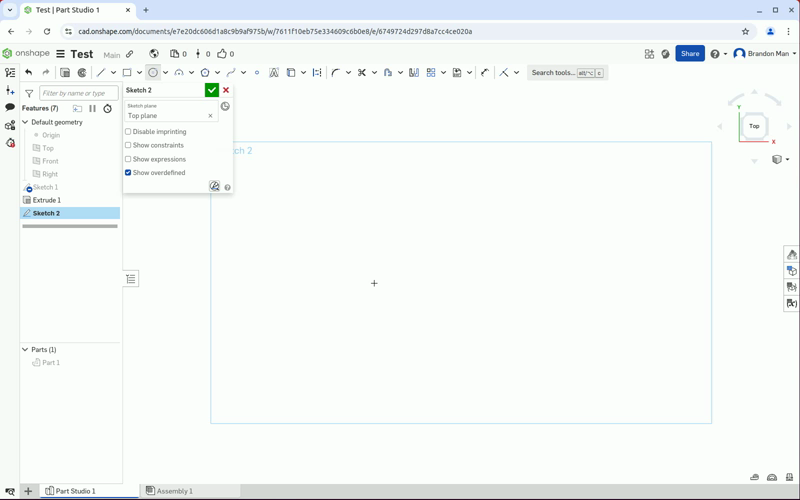
key_up(shift)
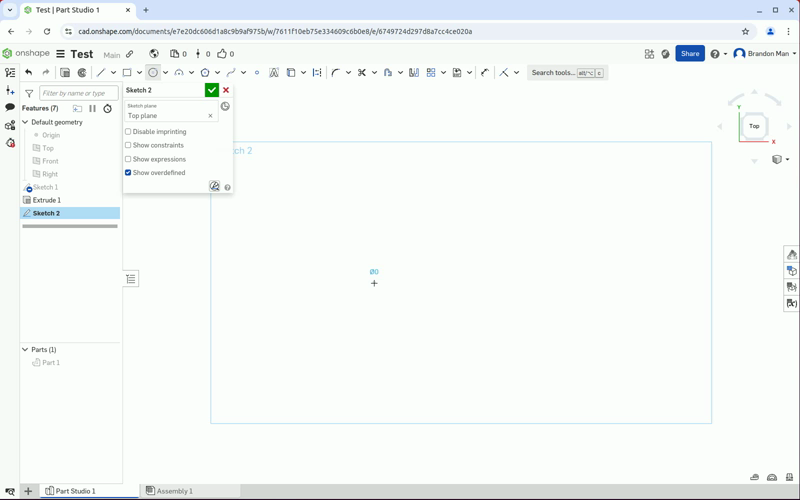
mouse_move(390, 282)
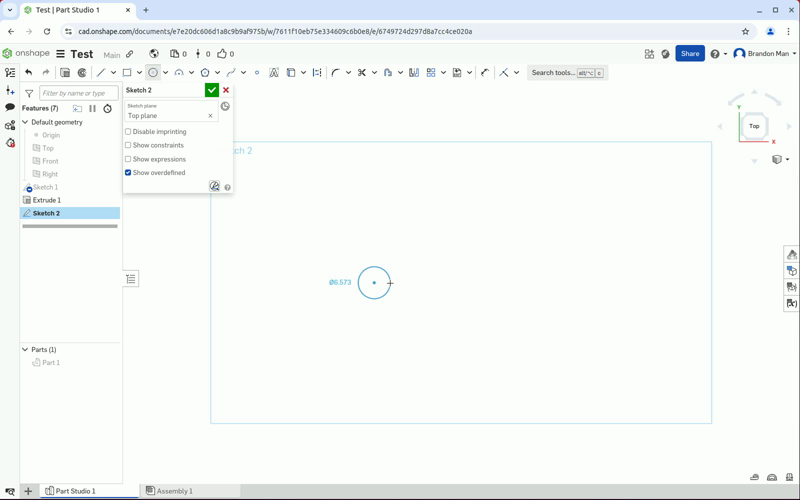
click(390, 282)
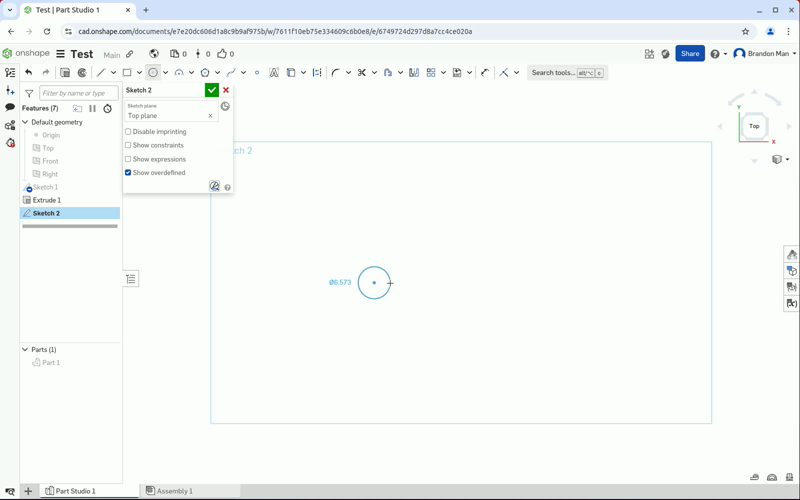
key(esc)
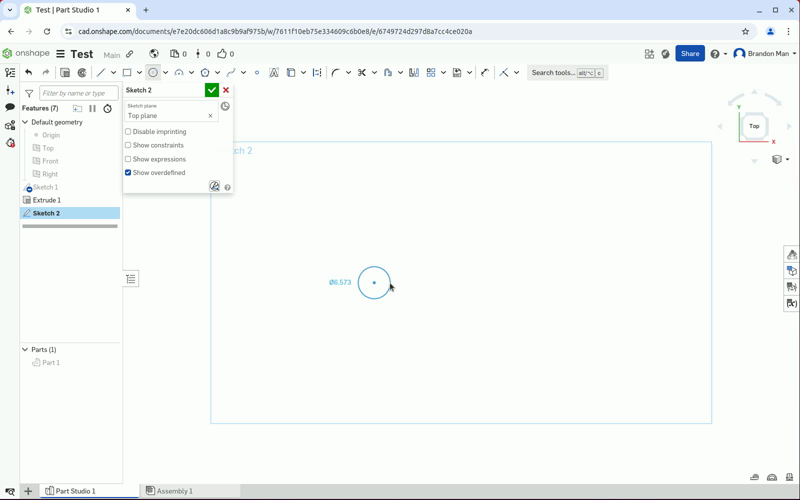
key(c)
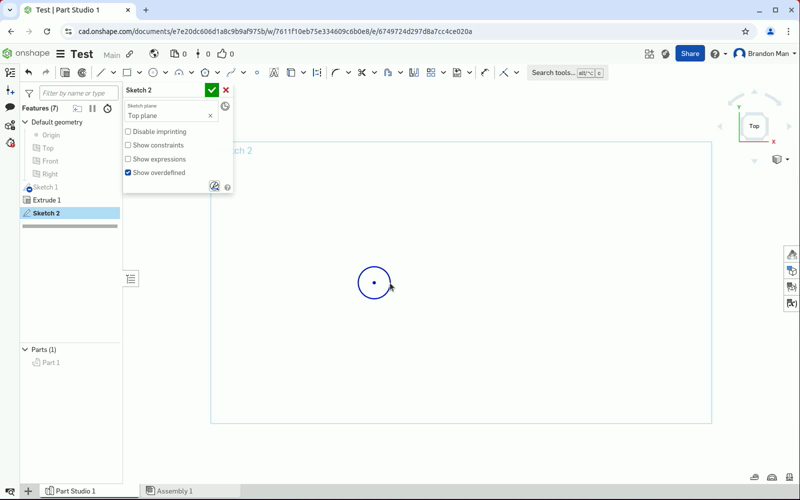
key_down(shift)
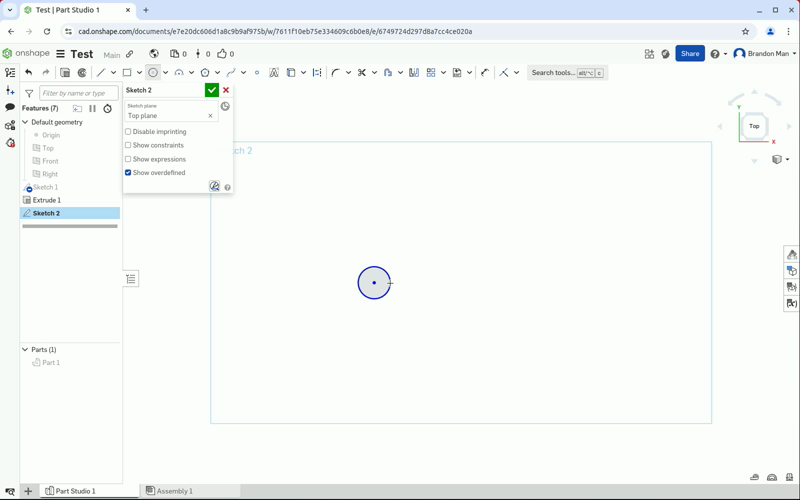
mouse_move(374, 282)
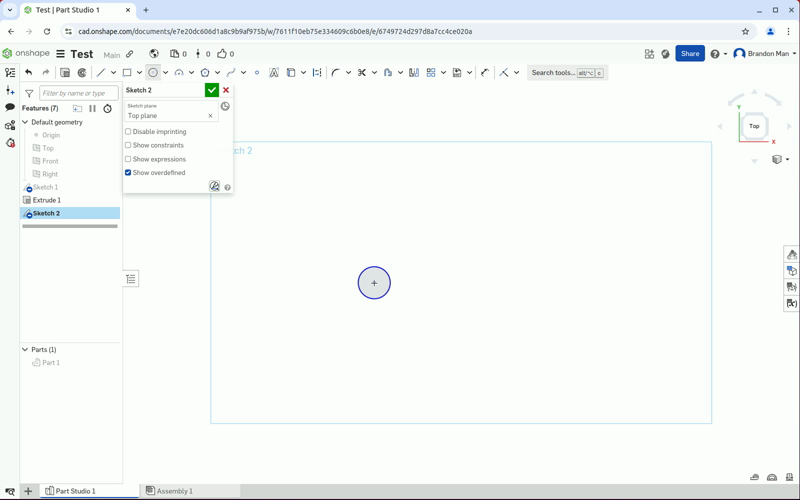
click(374, 282)
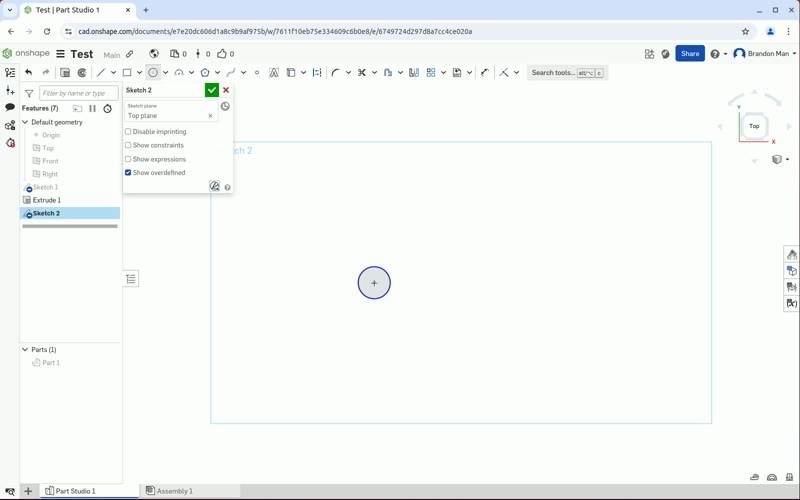
key_up(shift)
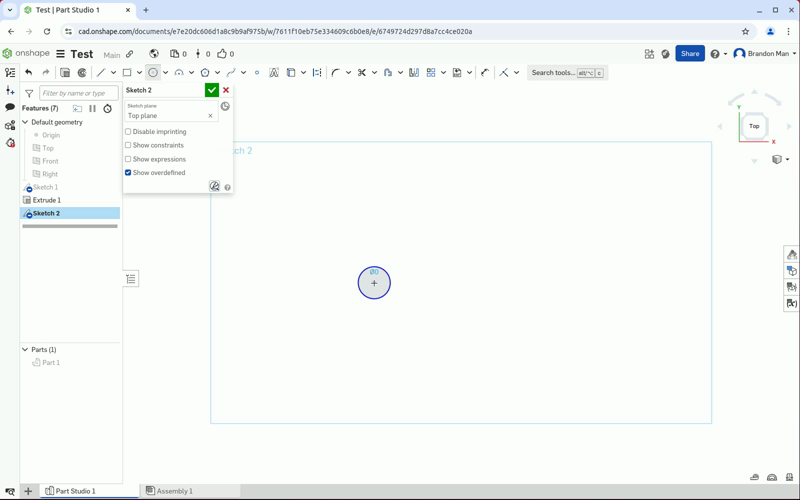
mouse_move(384, 282)
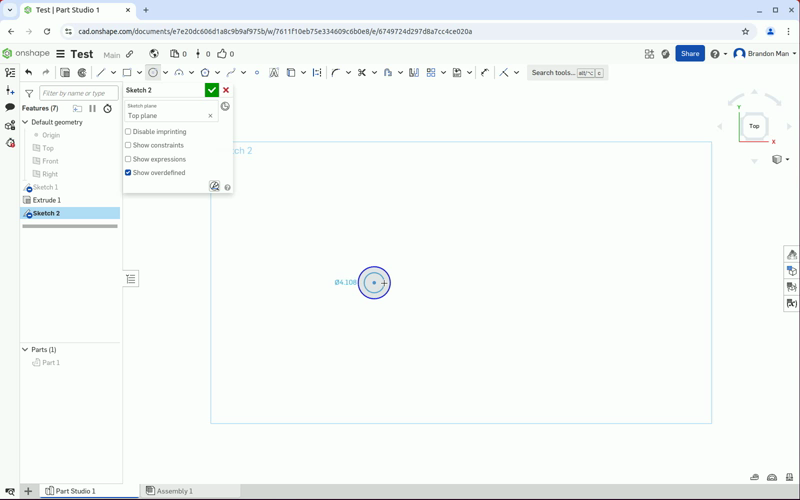
click(384, 282)
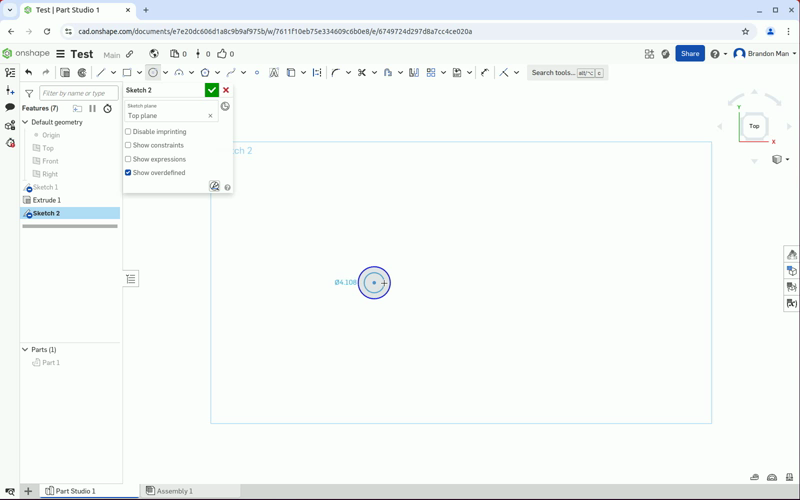
key(esc)
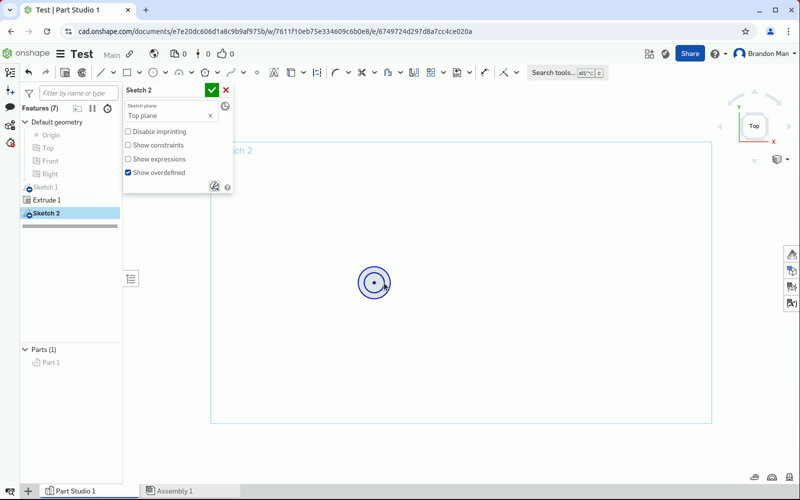
mouse_move(362, 273)
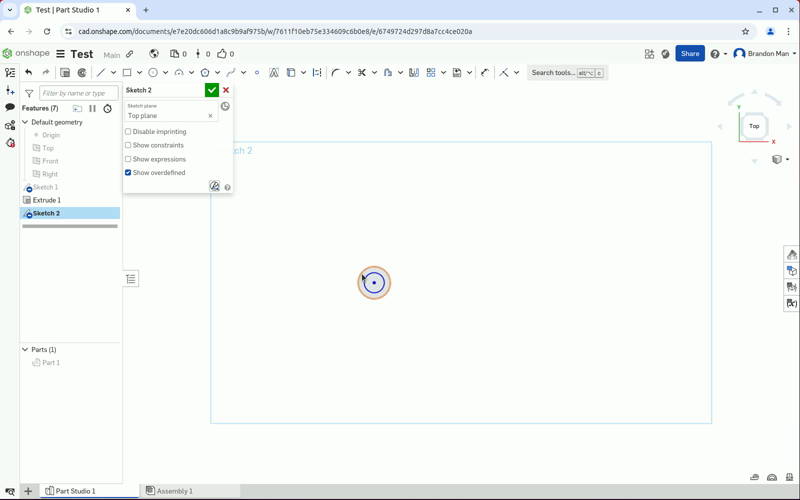
scroll(6)
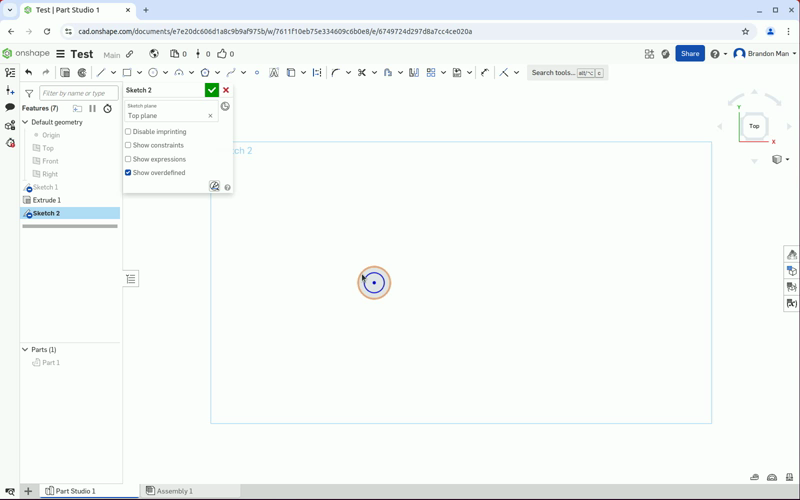
scroll(6)
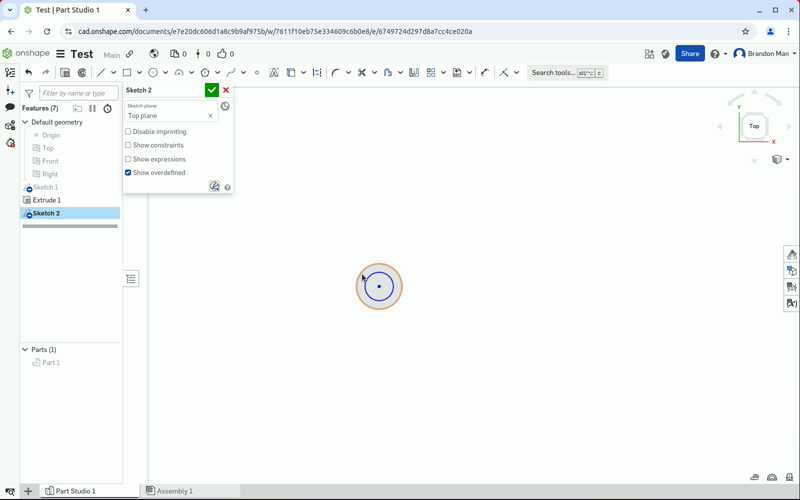
scroll(6)
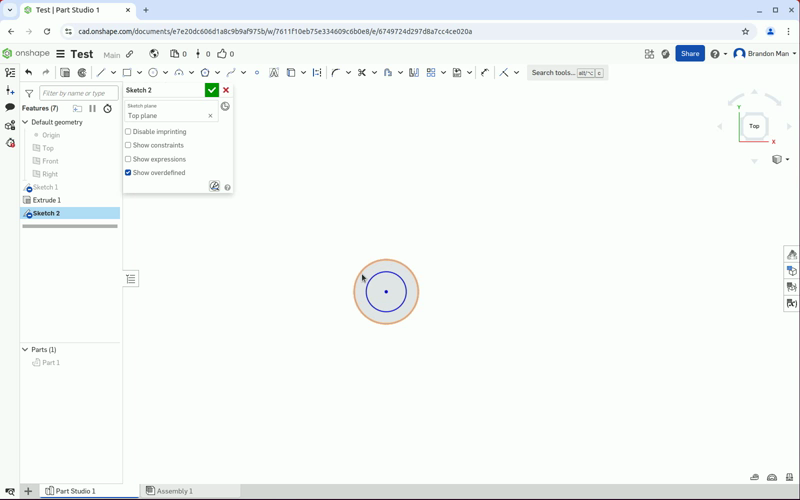
scroll(6)
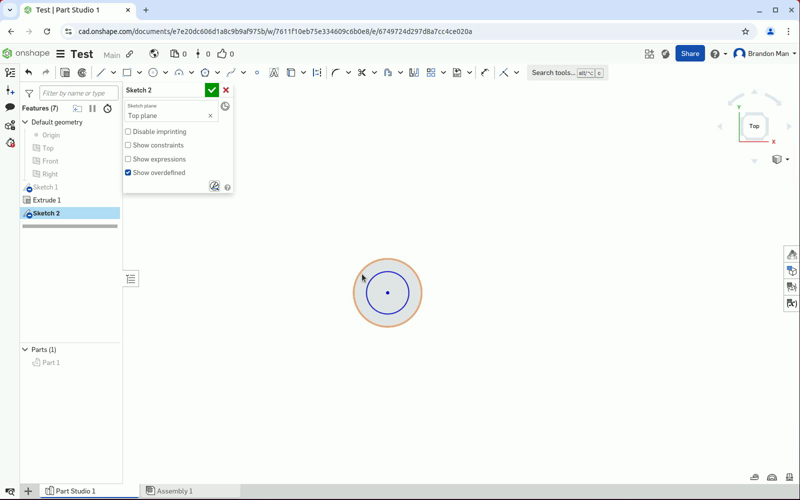
scroll(6)
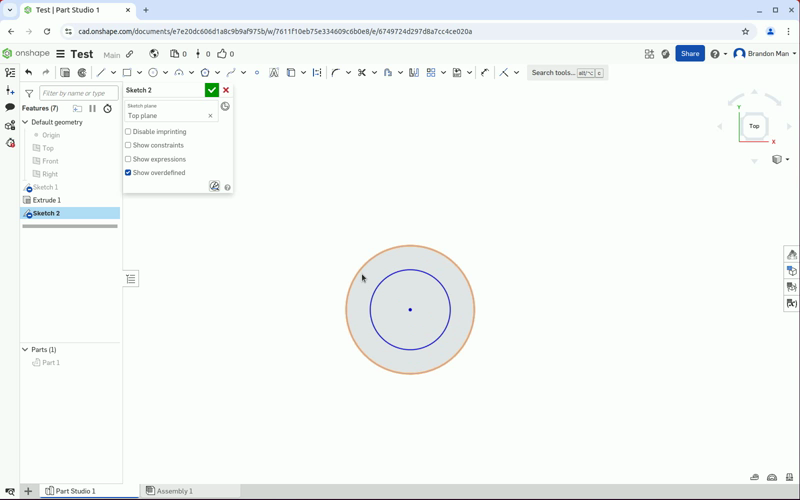
scroll(6)
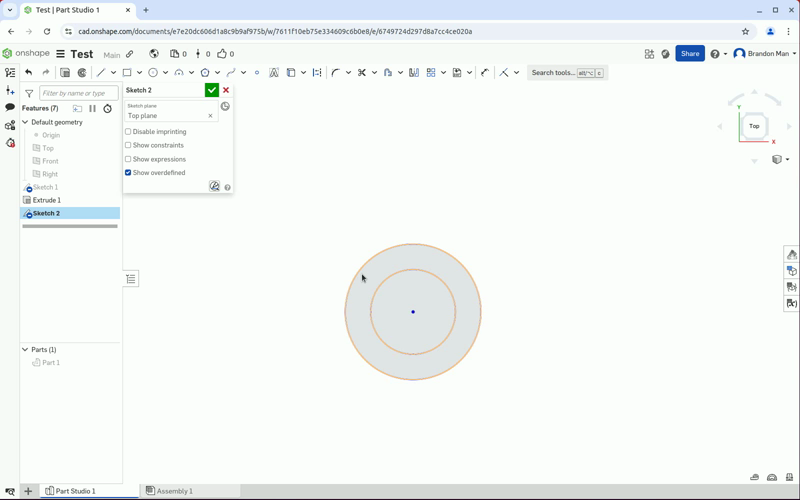
scroll(6)
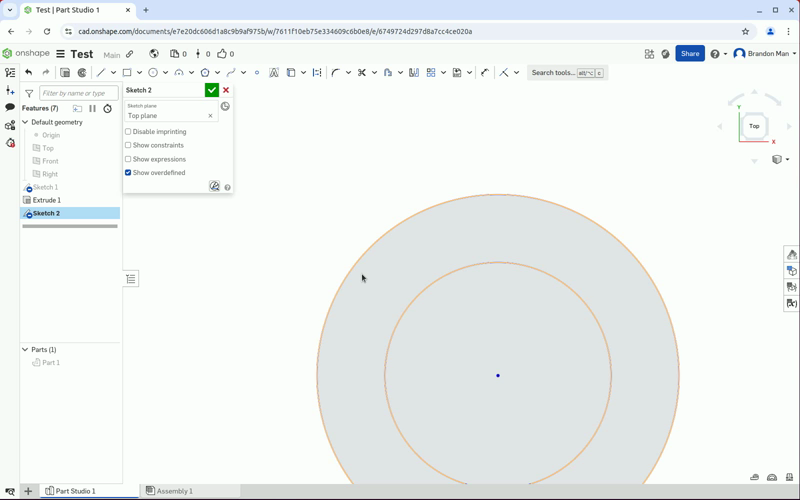
click(362, 273)
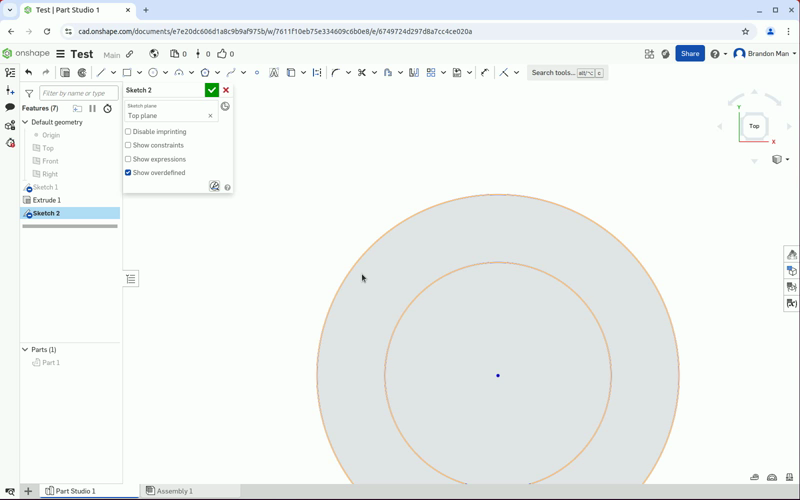
scroll(-6)
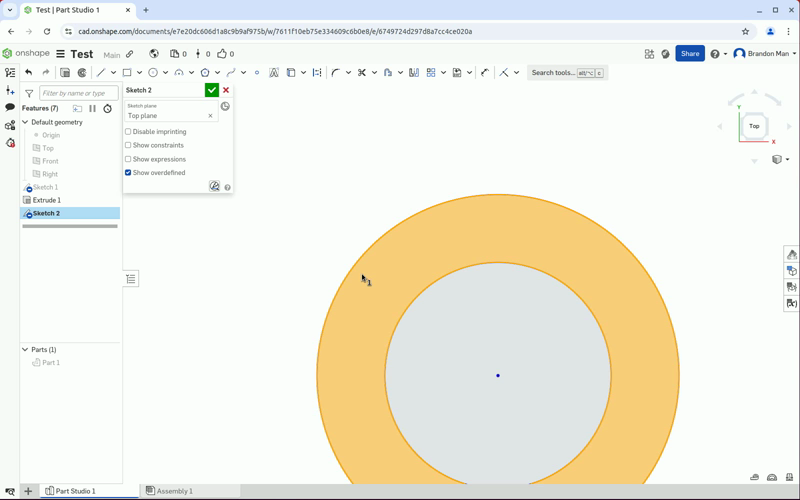
scroll(-6)
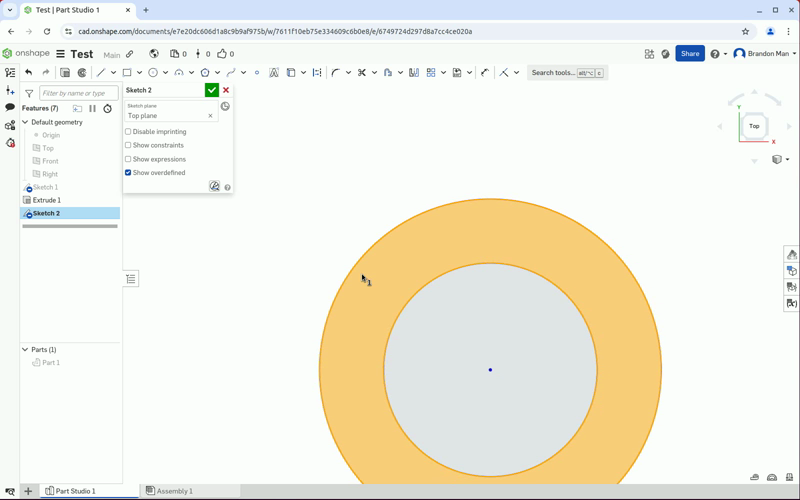
scroll(-6)
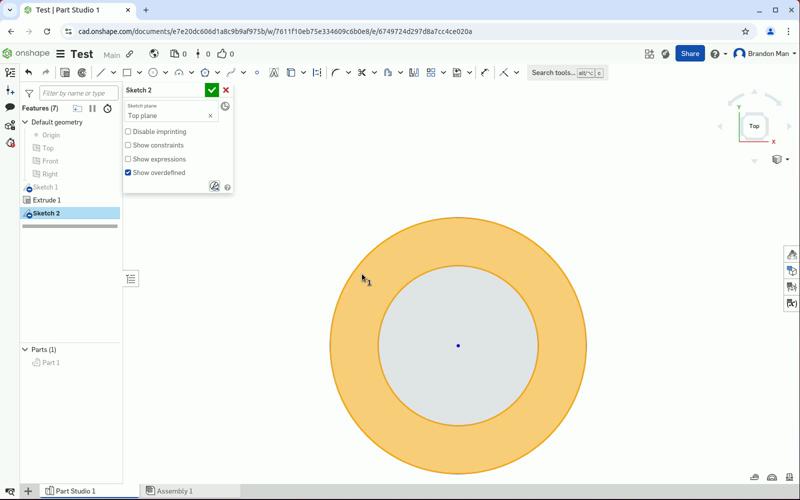
scroll(-6)
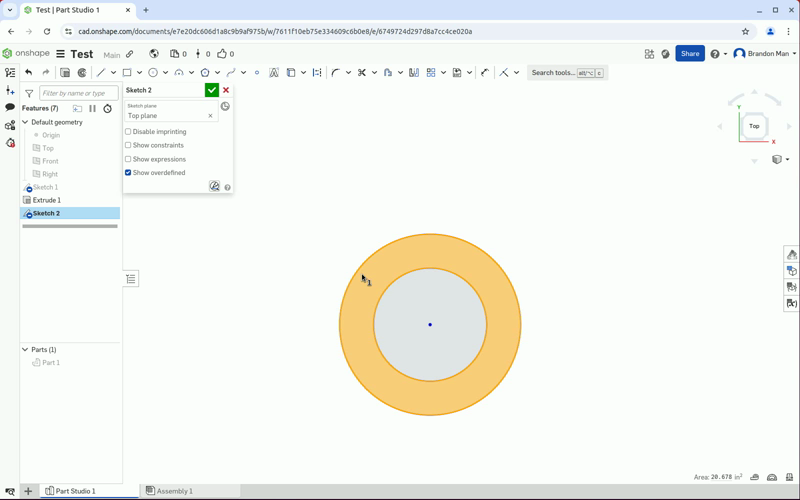
scroll(-6)
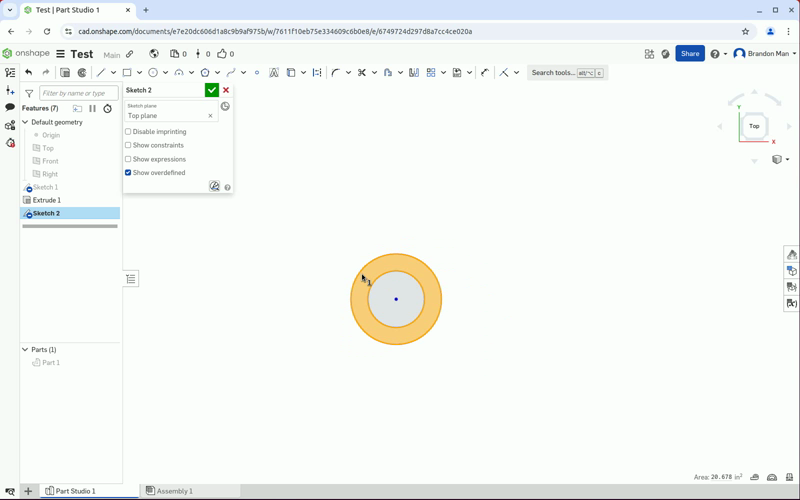
scroll(-6)
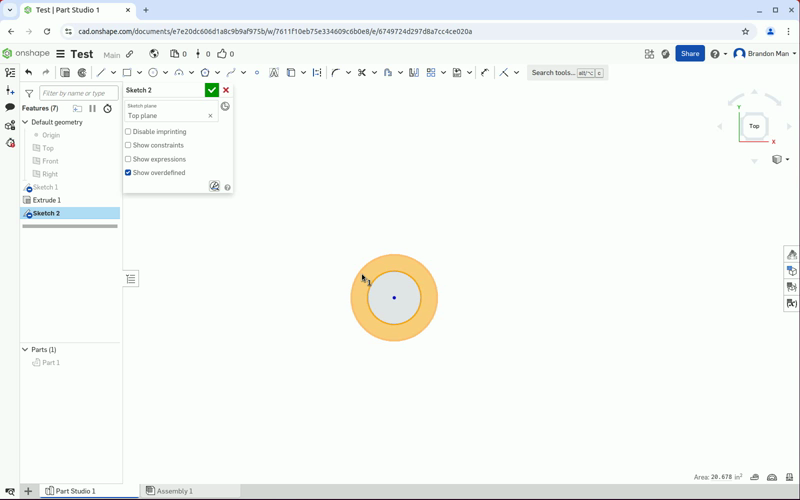
scroll(-6)
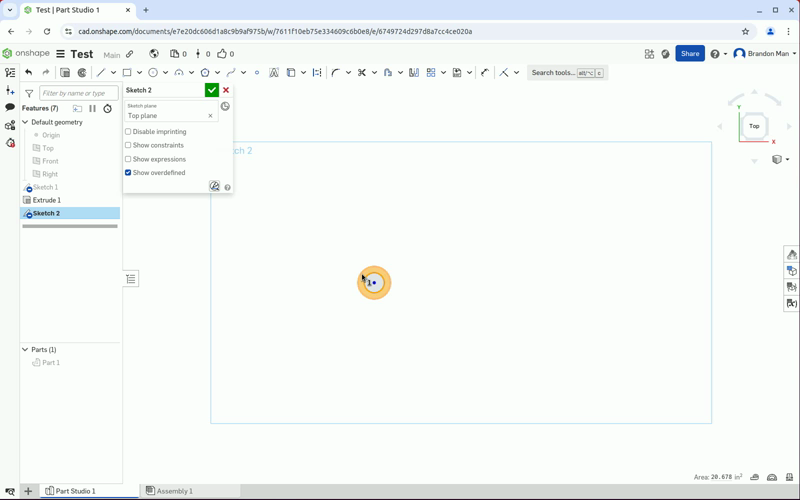
mouse_move(73, 352)
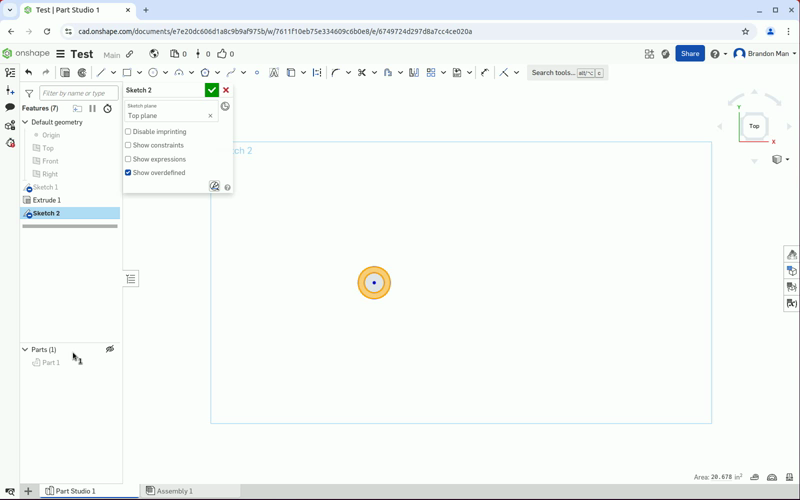
key(shift+y)
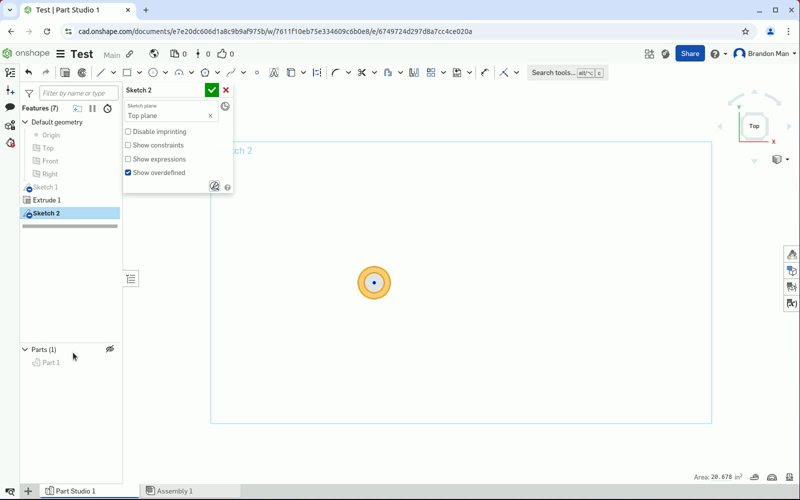
key(shift+e)
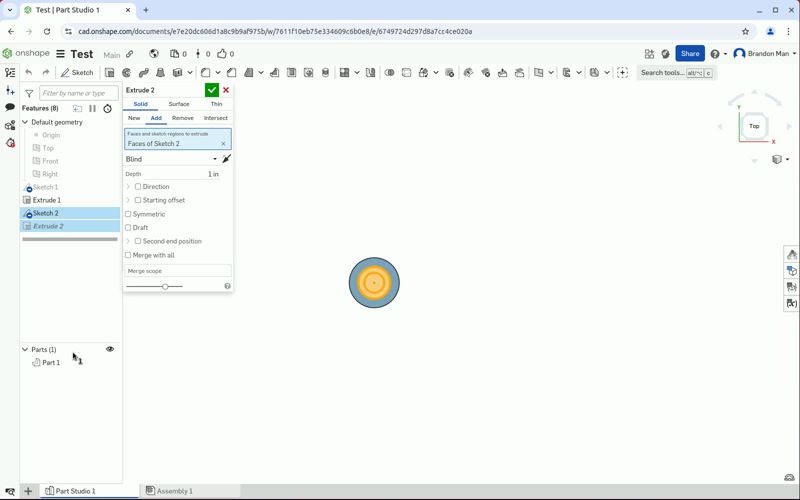
mouse_move(143, 106)
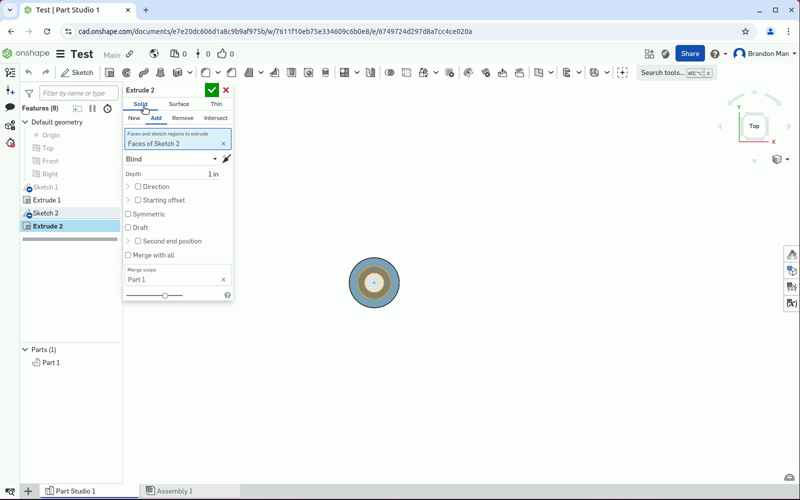
click(143, 106)
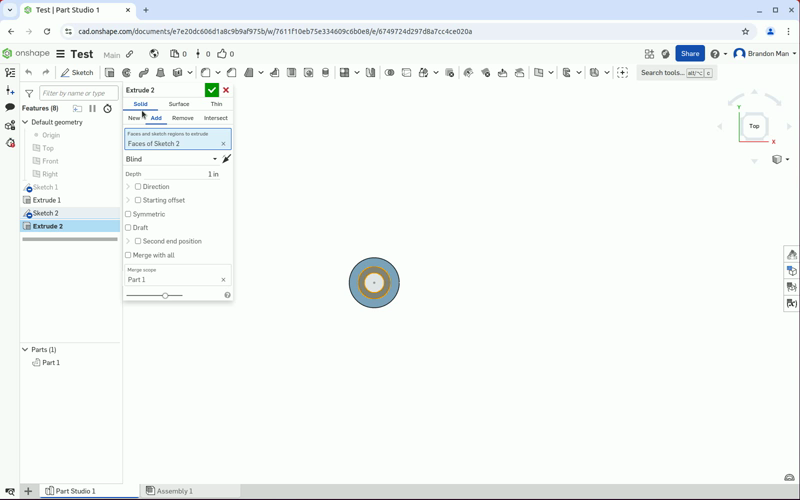
mouse_move(137, 120)
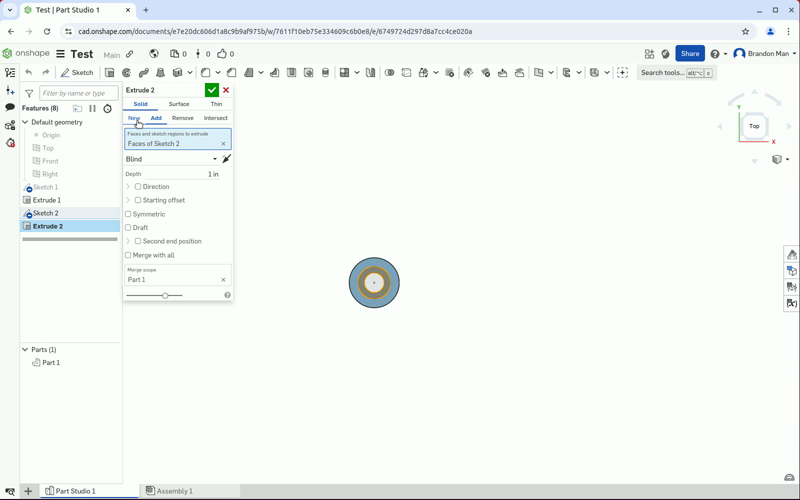
click(137, 120)
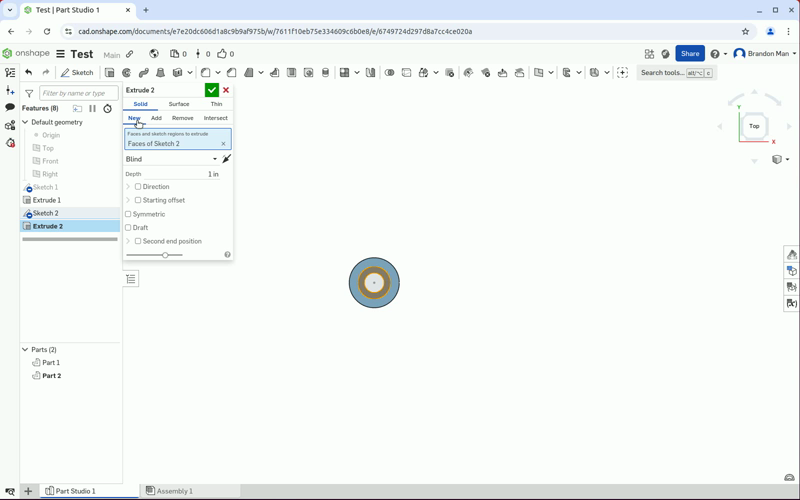
key(tab, 4)
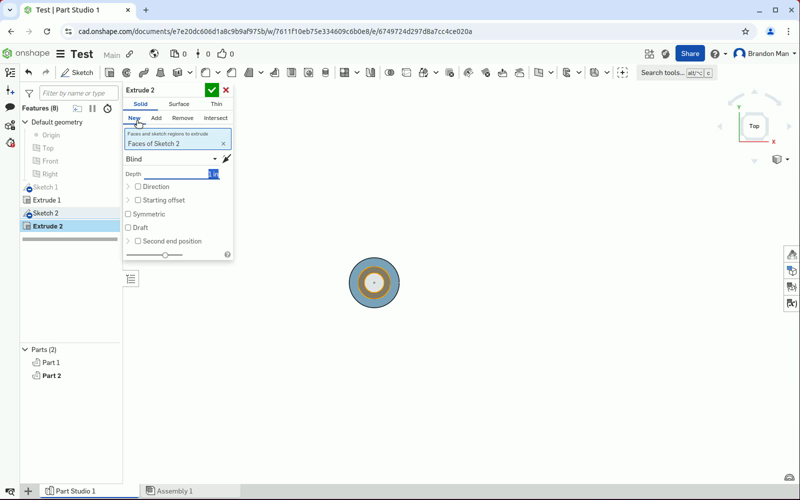
text(3.37)
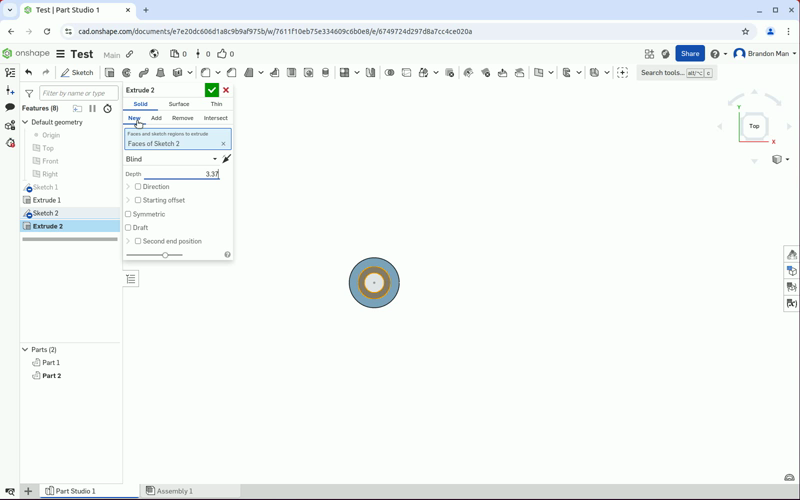
key(enter)
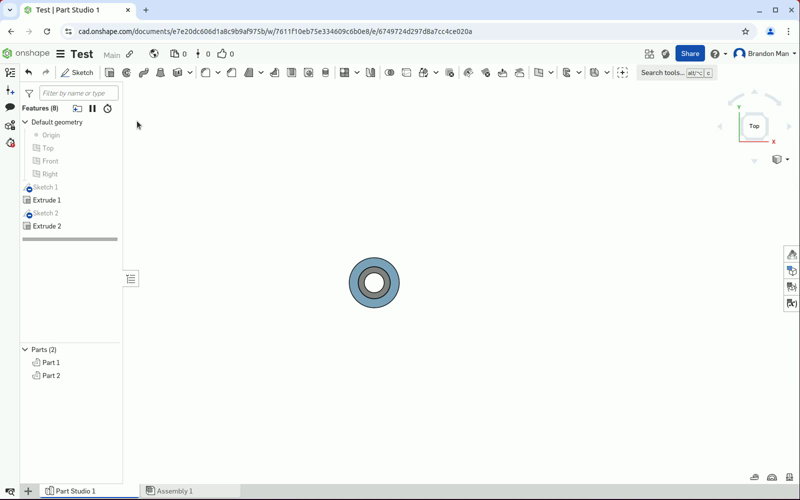
key(shift+h)
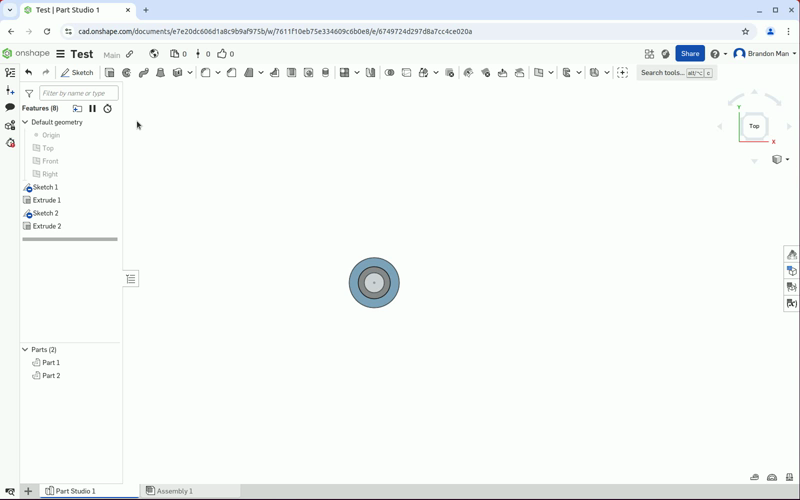
key(shift+h)
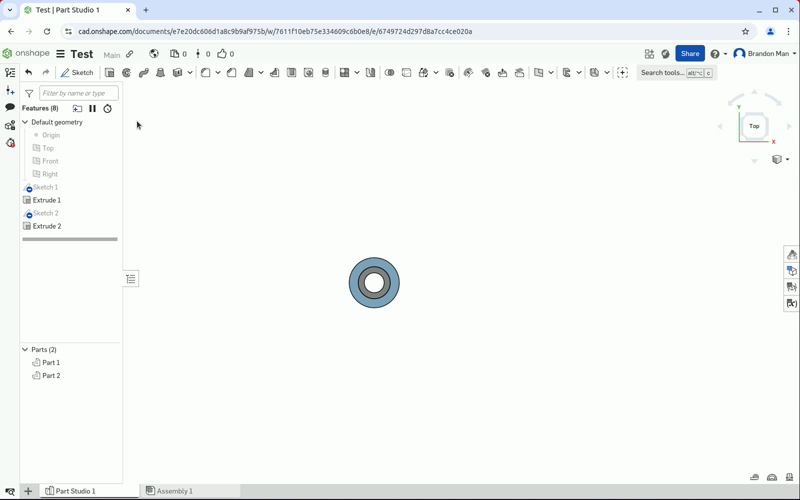
mouse_move(73, 189)
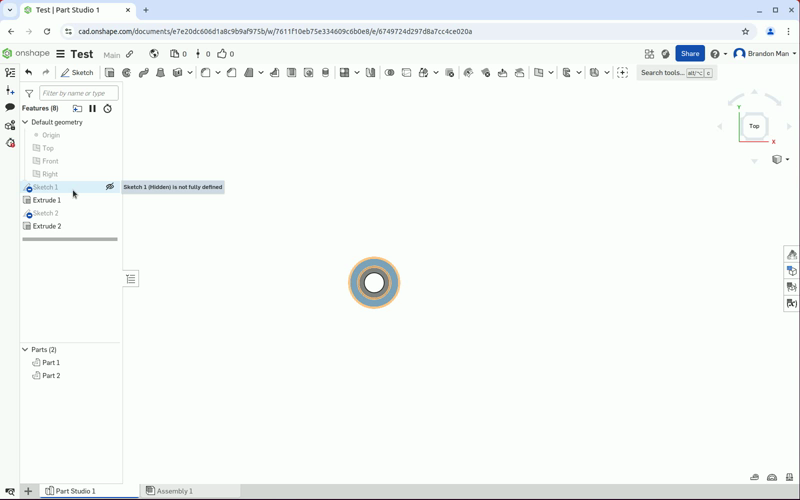
click(73, 189)
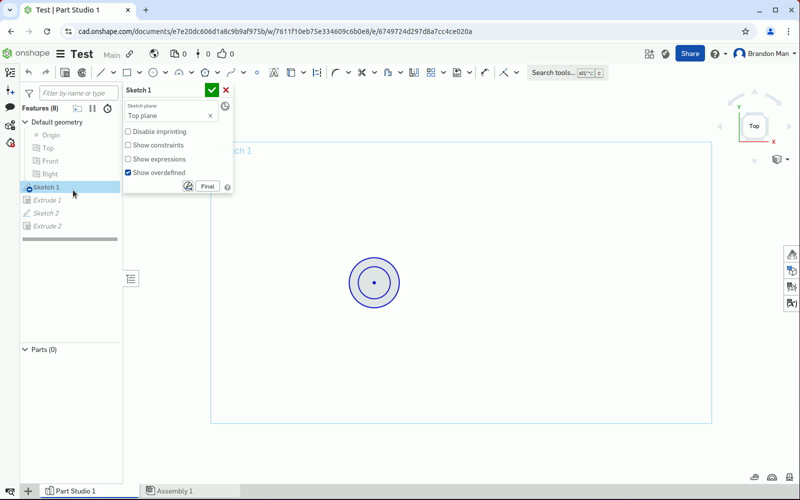
mouse_move(229, 92)
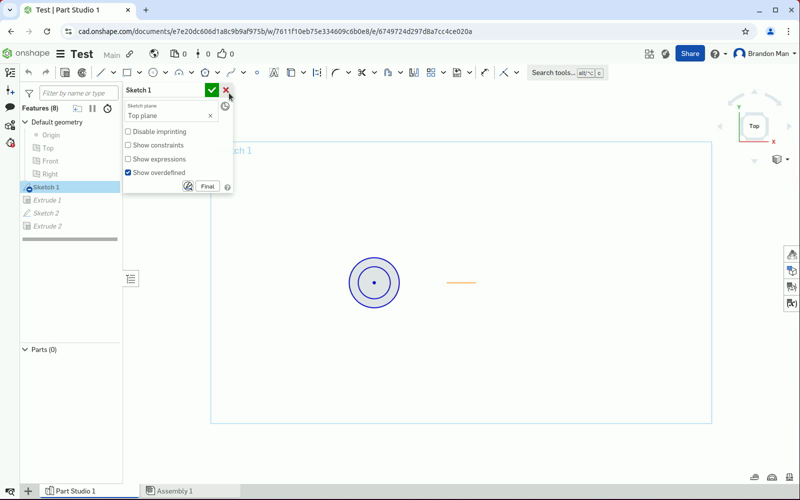
click(229, 92)
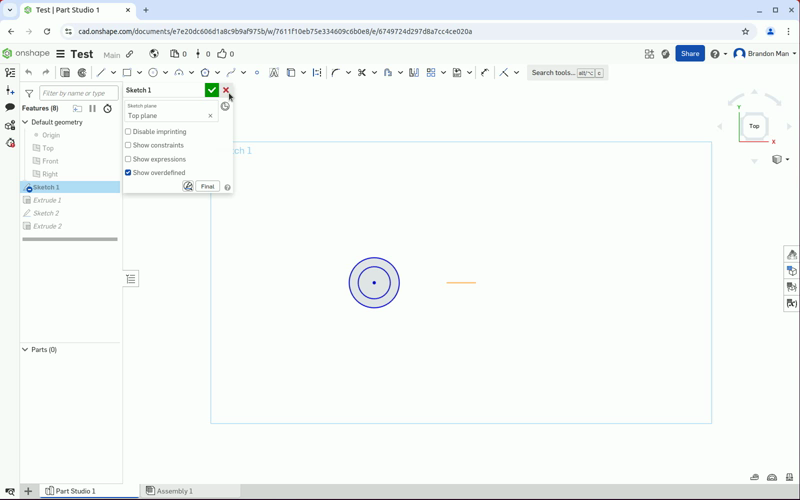
key(shift+s)
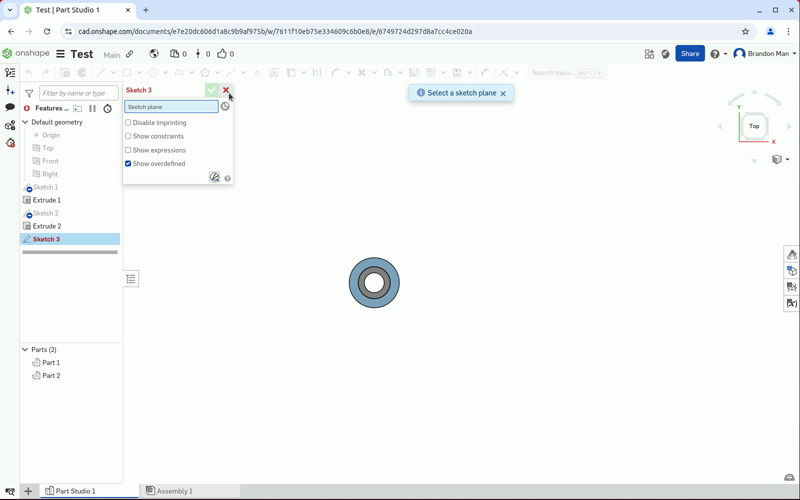
mouse_move(73, 150)
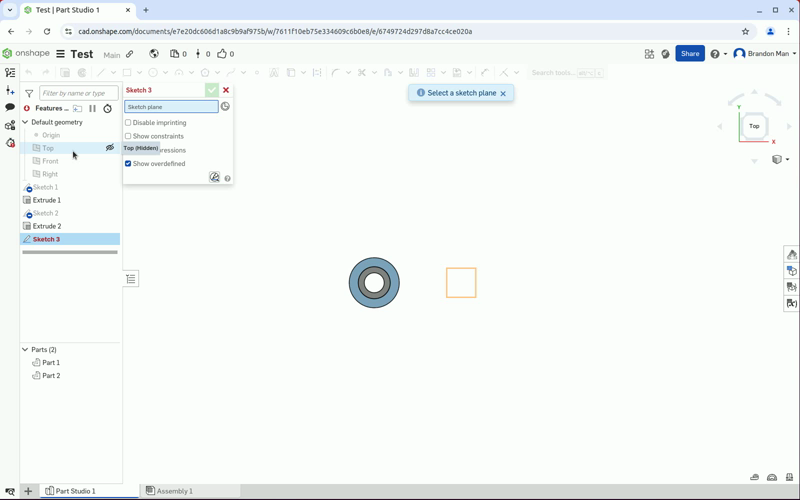
click(73, 150)
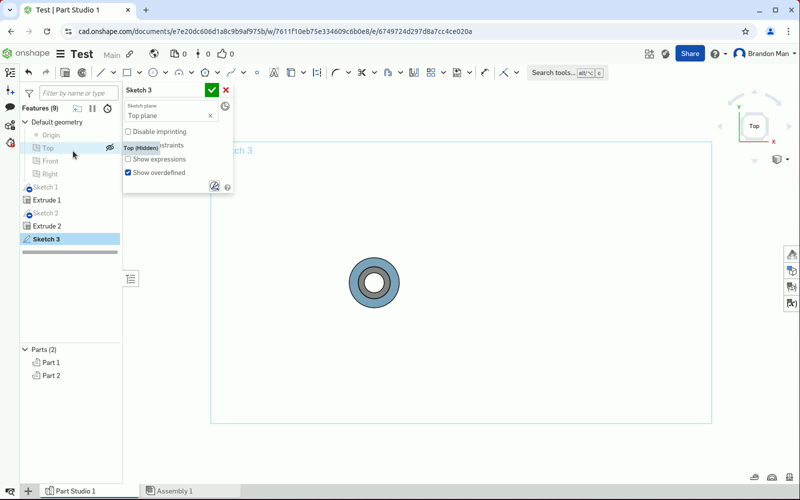
mouse_move(73, 352)
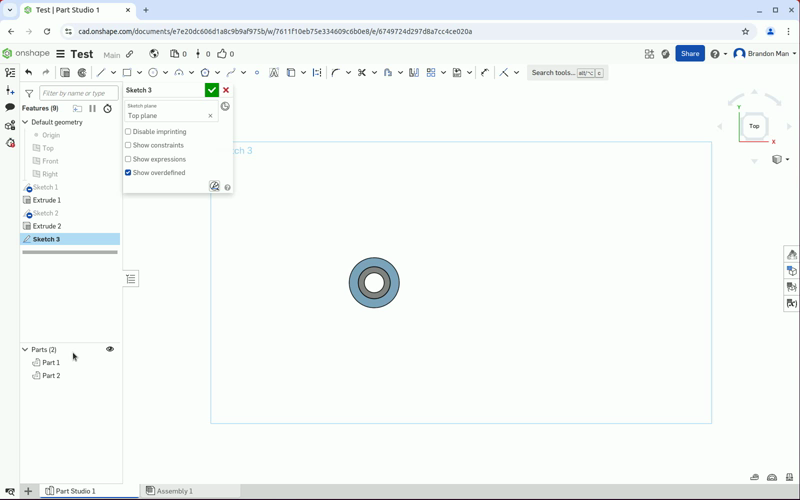
key(y)
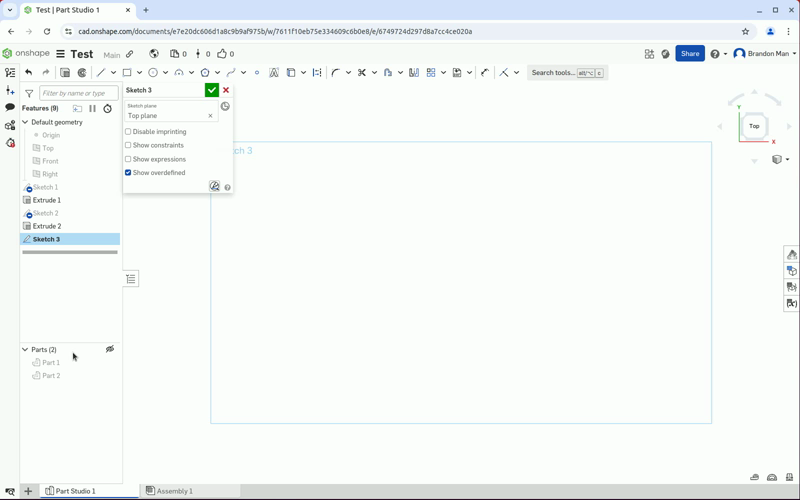
key(c)
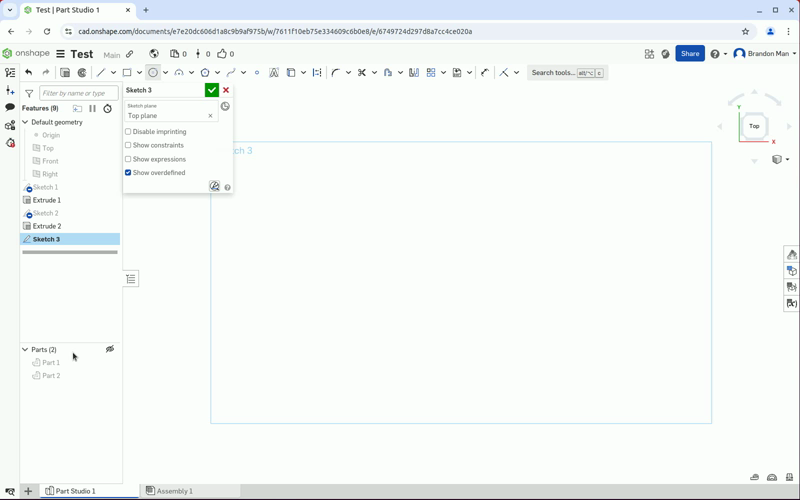
key_down(shift)
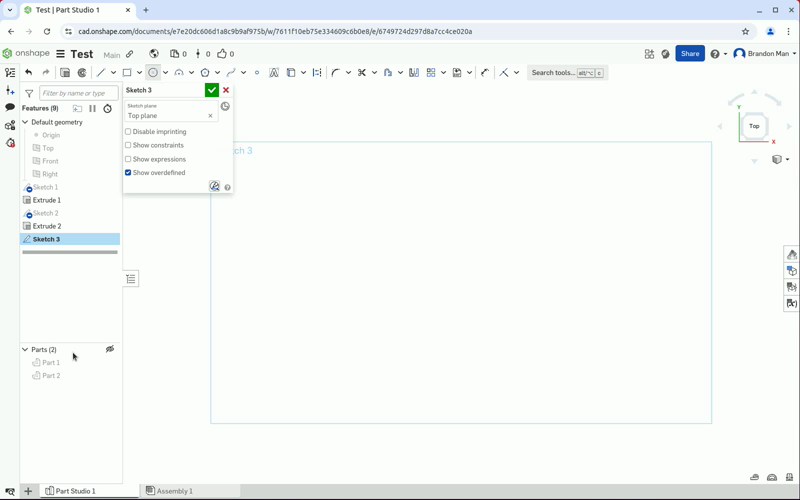
mouse_move(374, 282)
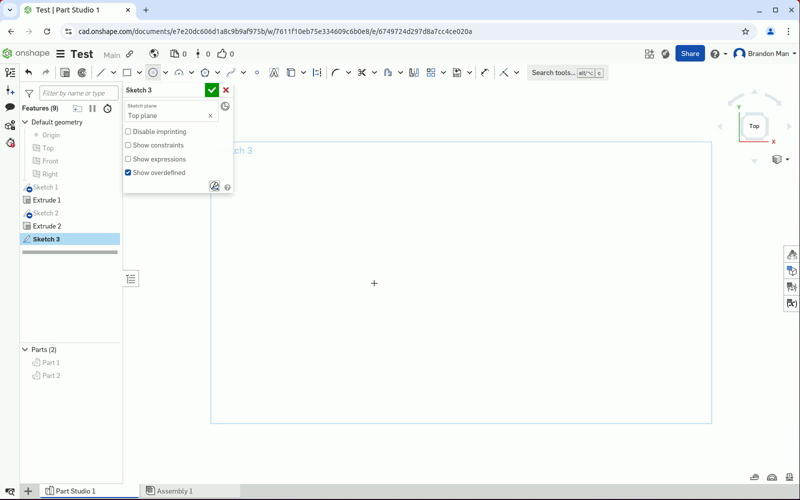
click(374, 282)
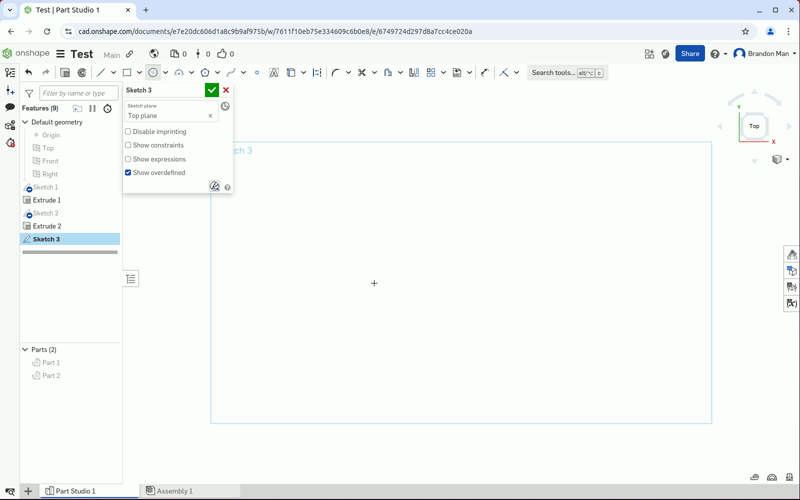
key_up(shift)
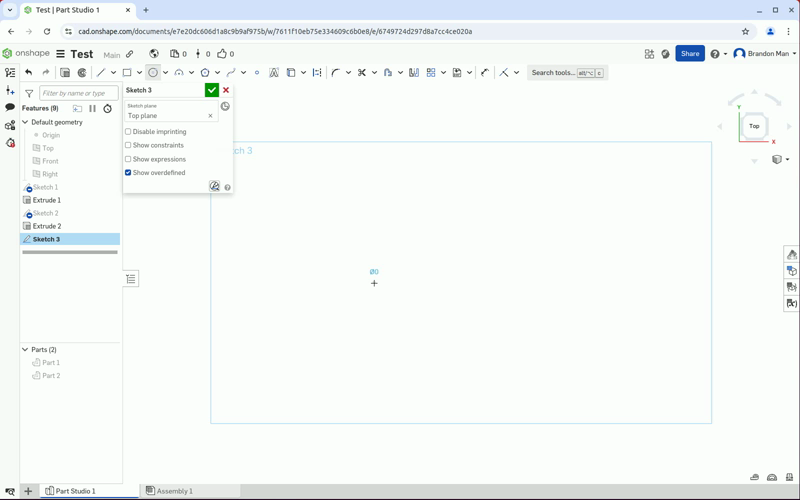
mouse_move(384, 282)
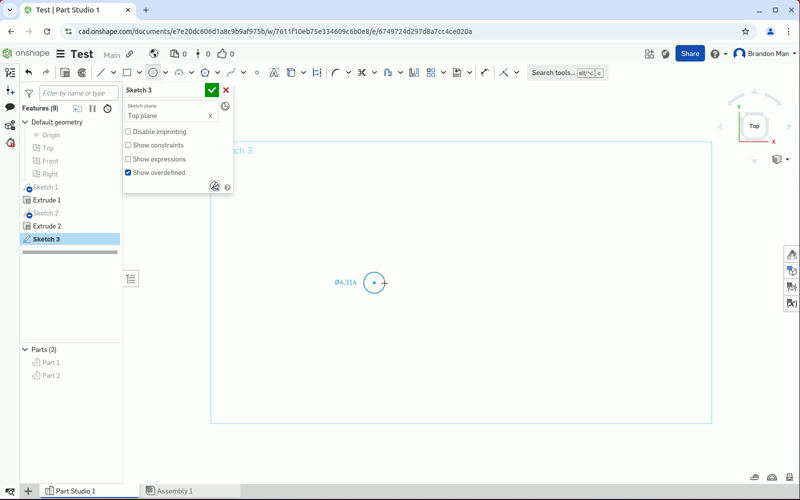
click(384, 282)
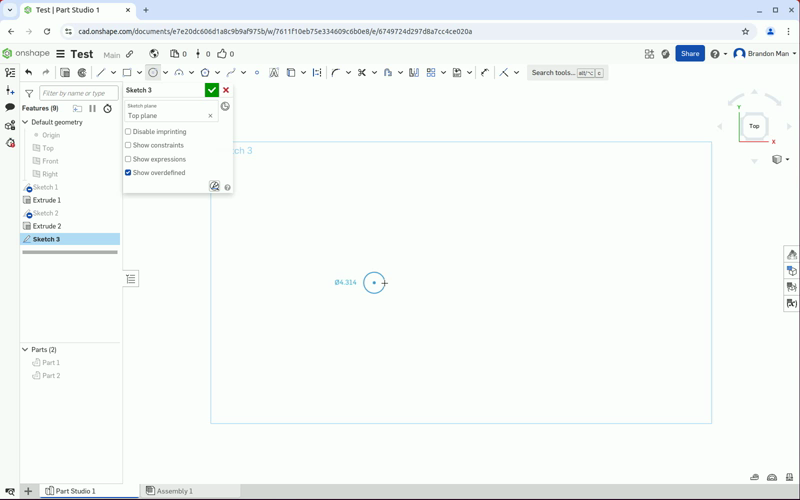
key(esc)
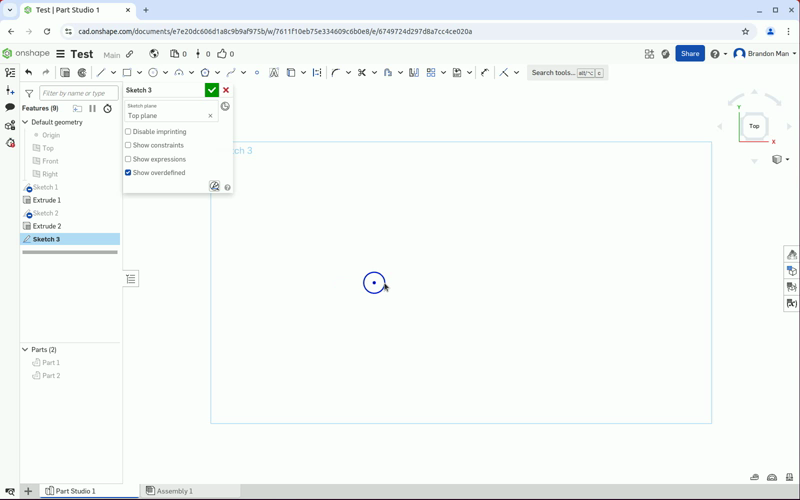
mouse_move(371, 278)
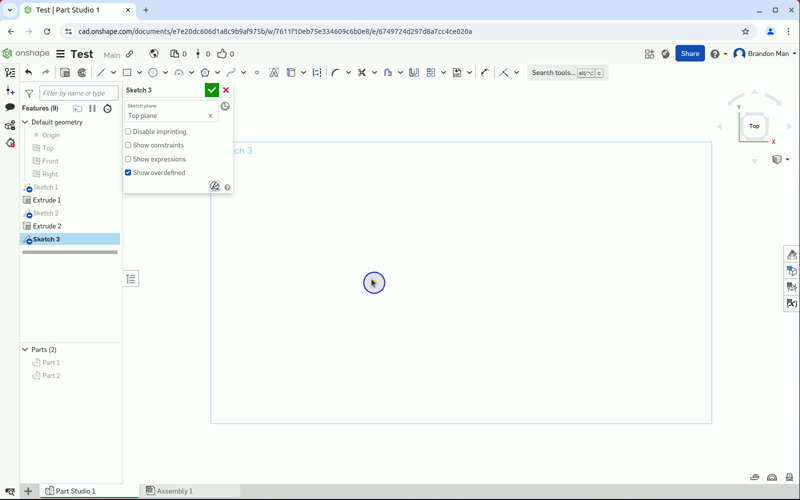
scroll(6)
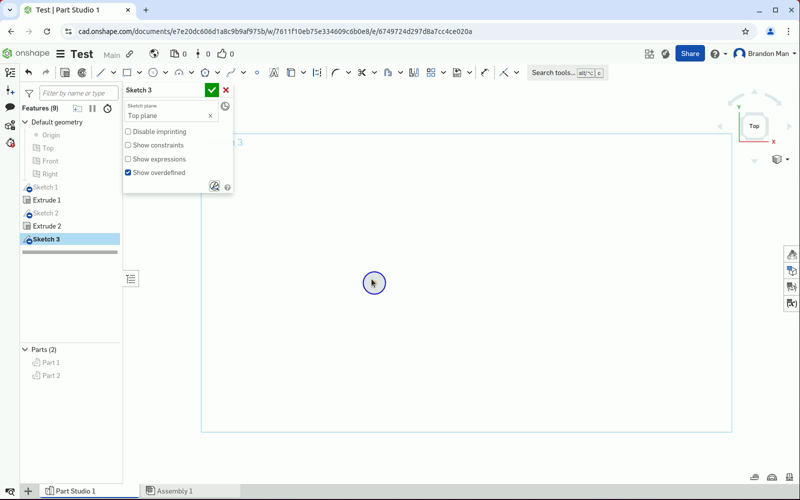
scroll(6)
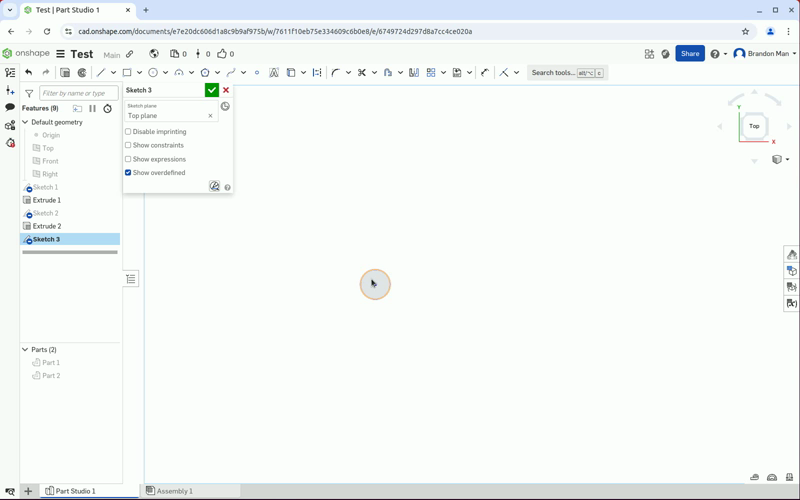
scroll(6)
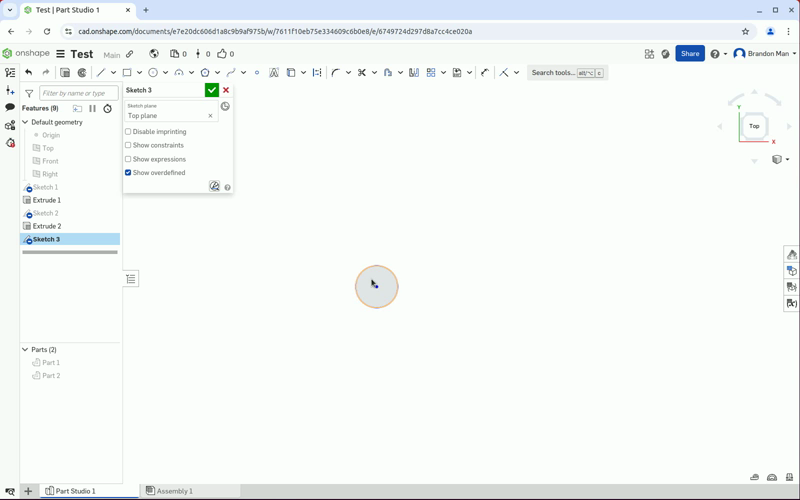
scroll(6)
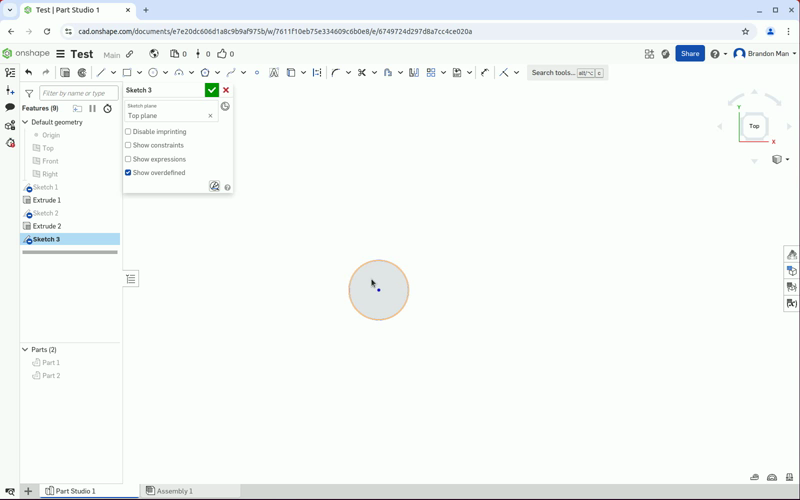
scroll(6)
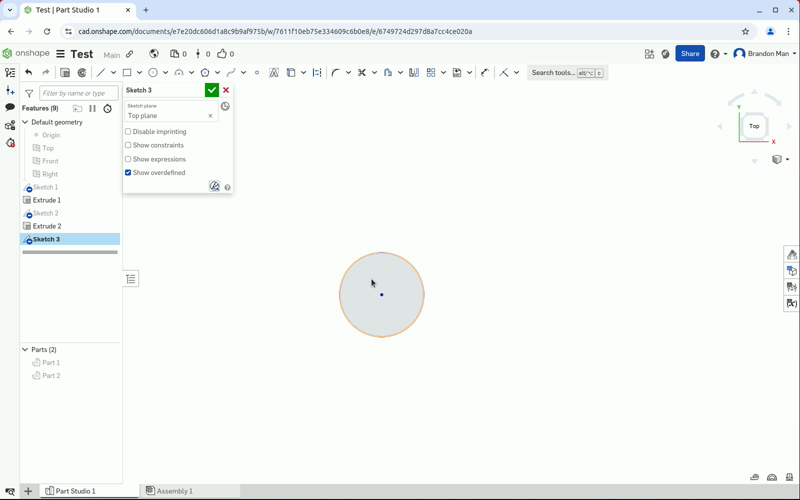
scroll(6)
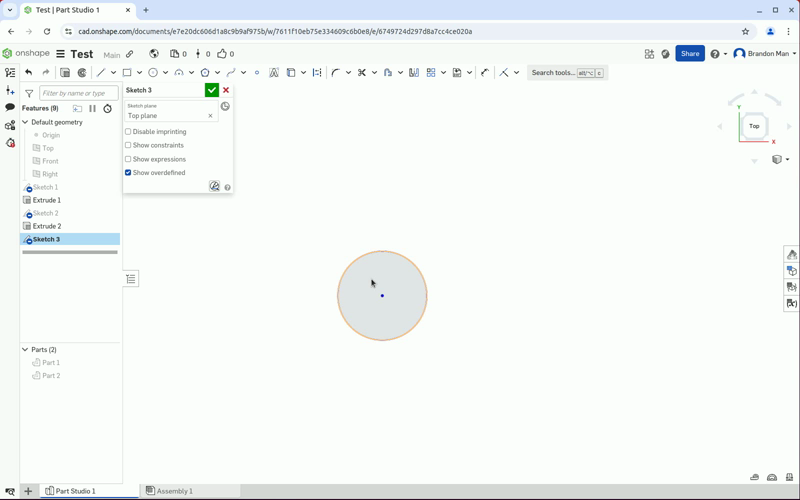
scroll(6)
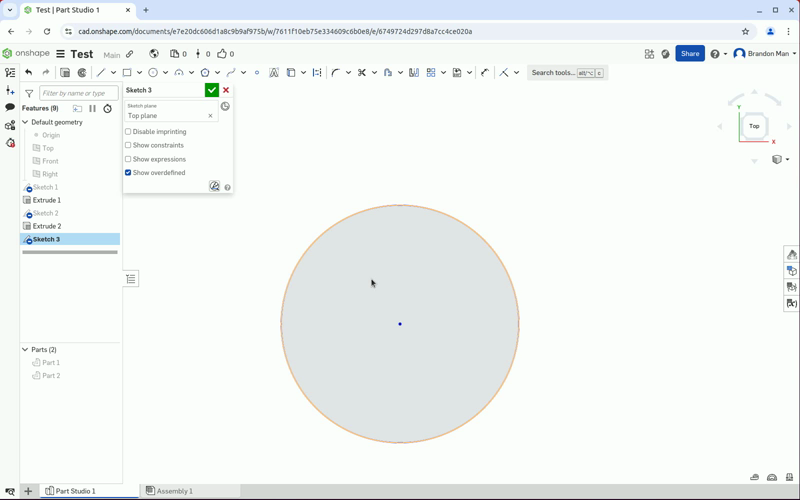
click(371, 278)
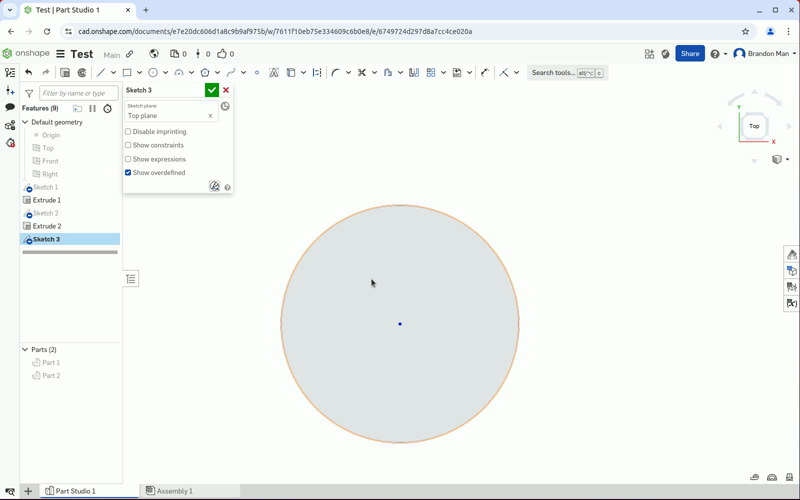
scroll(-6)
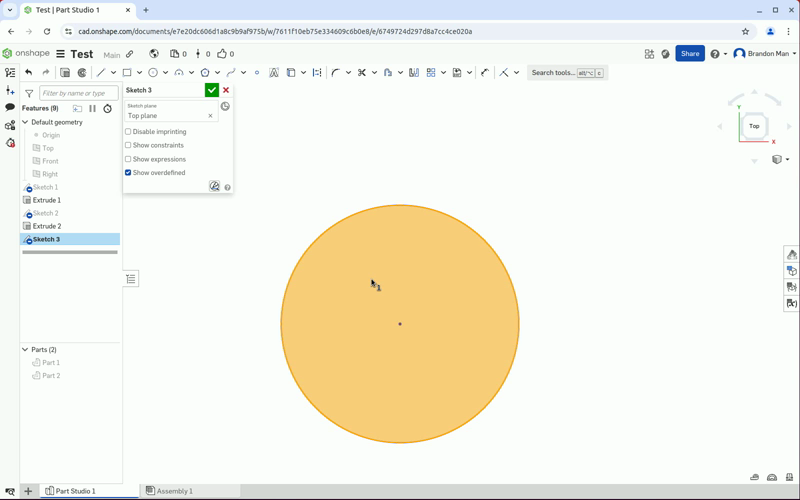
scroll(-6)
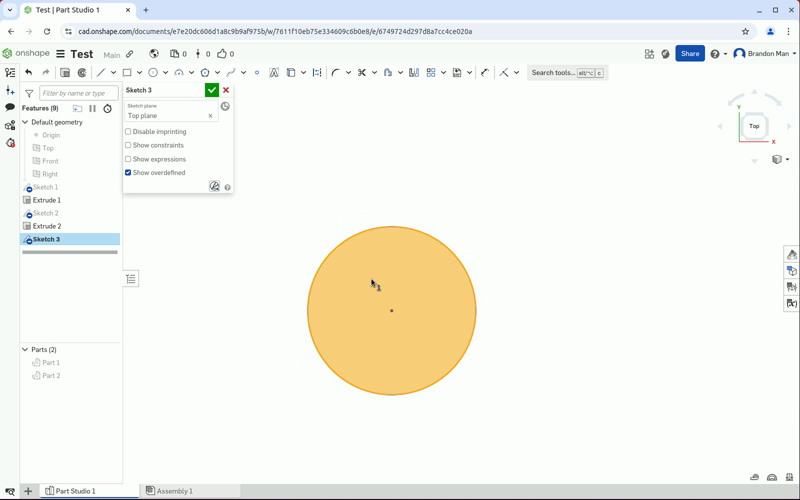
scroll(-6)
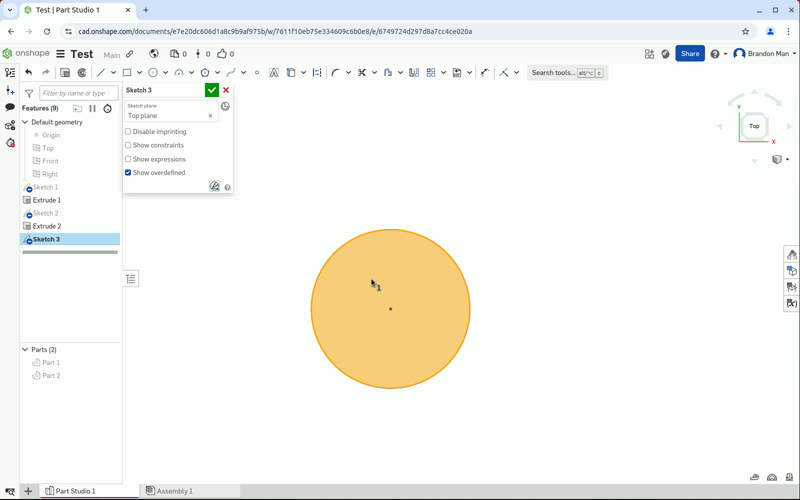
scroll(-6)
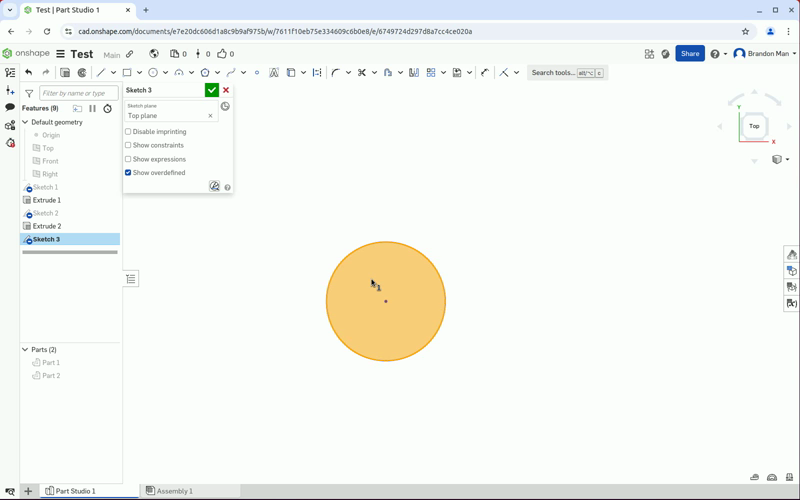
scroll(-6)
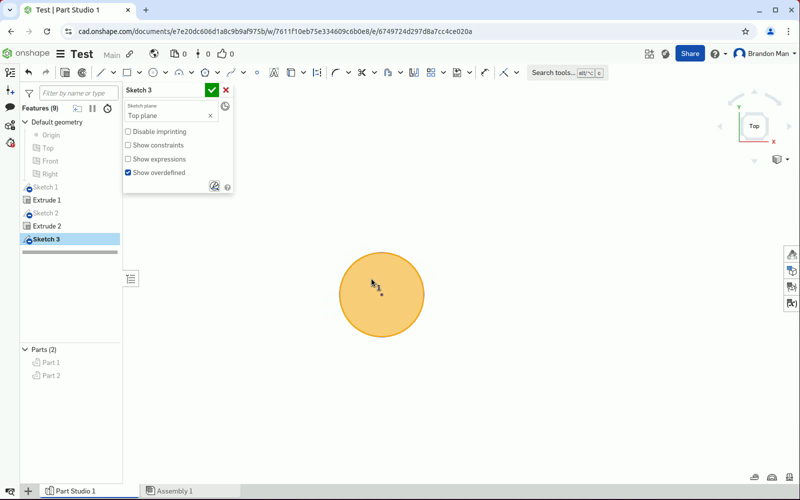
scroll(-6)
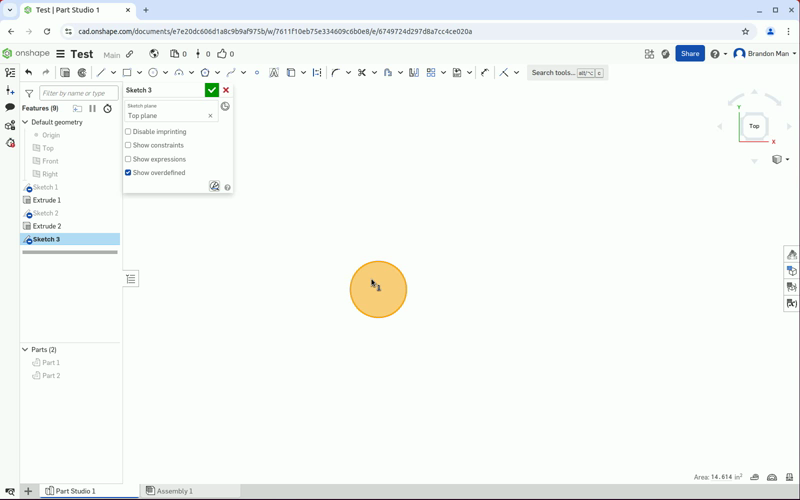
scroll(-6)
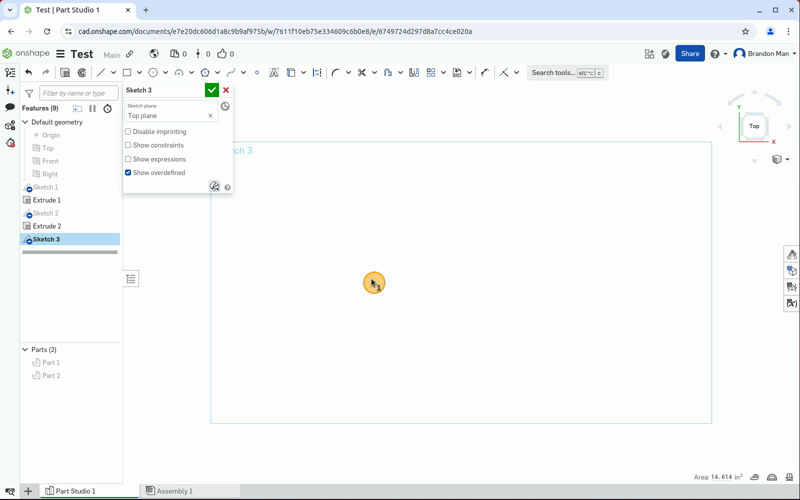
mouse_move(73, 352)
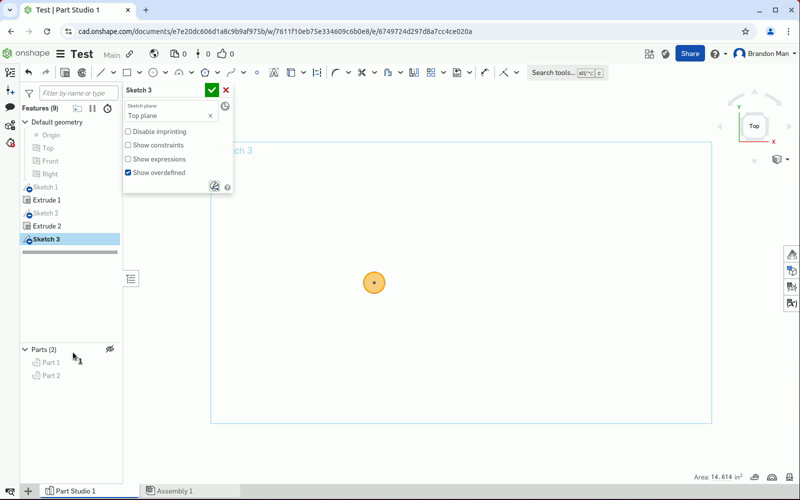
key(shift+y)
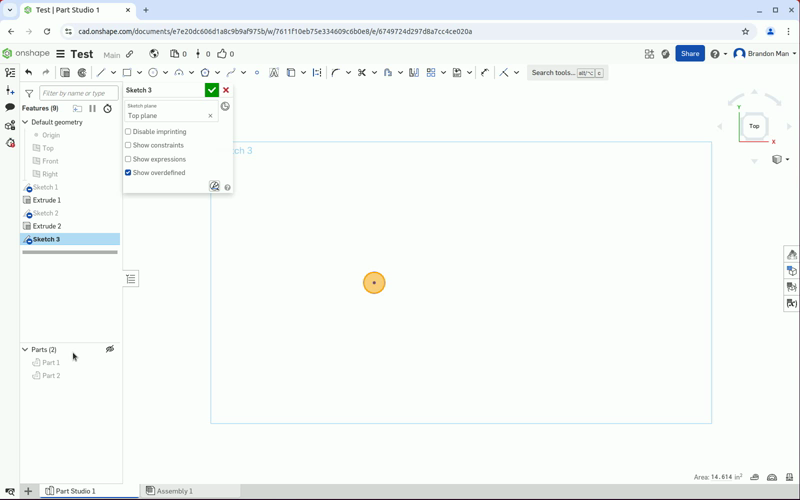
key(shift+e)
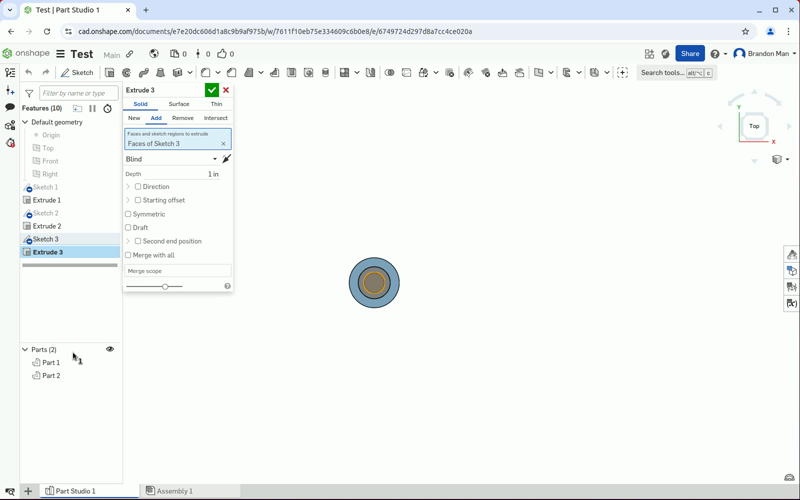
mouse_move(143, 106)
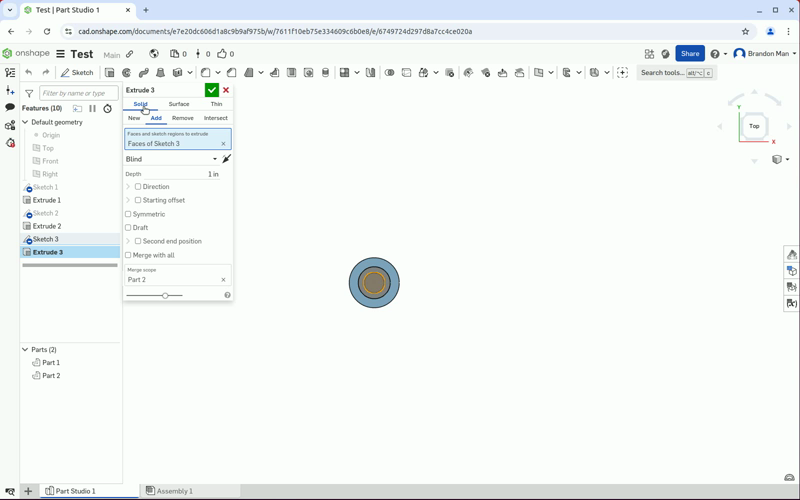
click(143, 106)
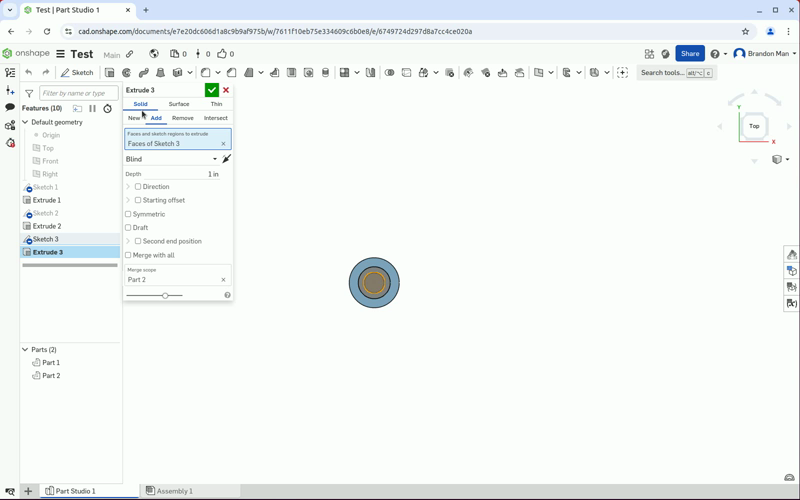
mouse_move(137, 120)
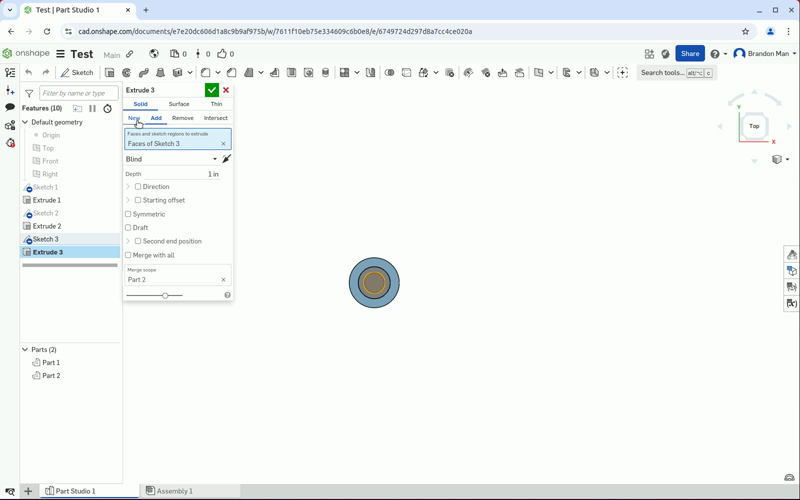
click(137, 120)
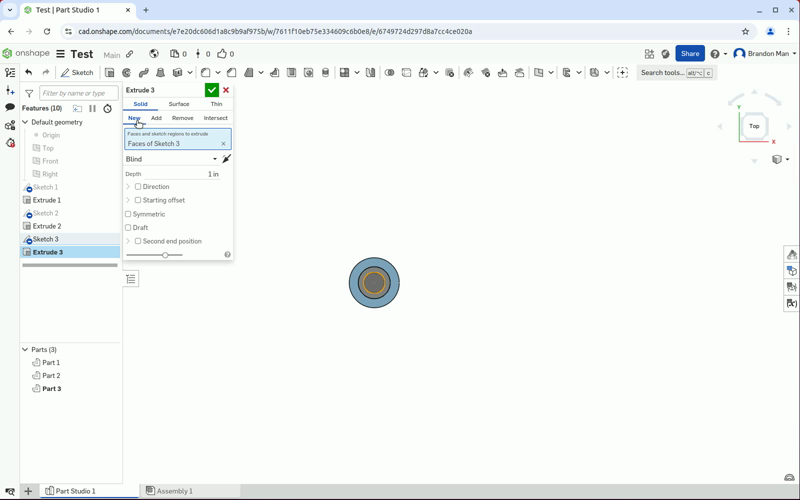
key(tab, 4)
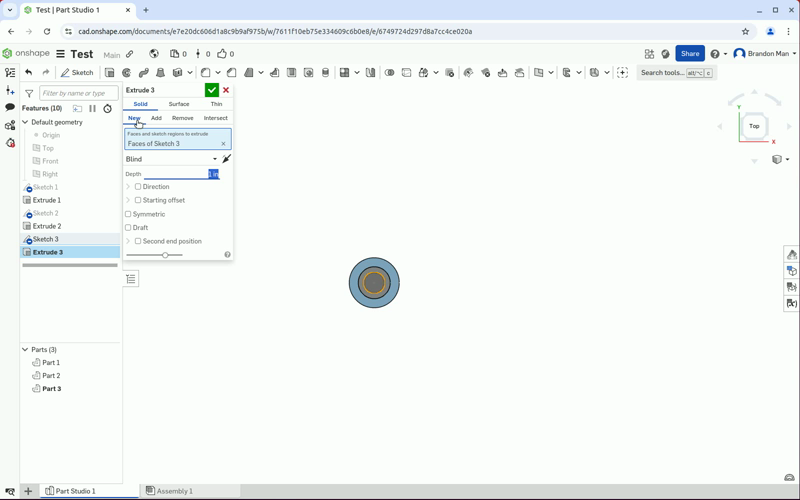
text(3.37)
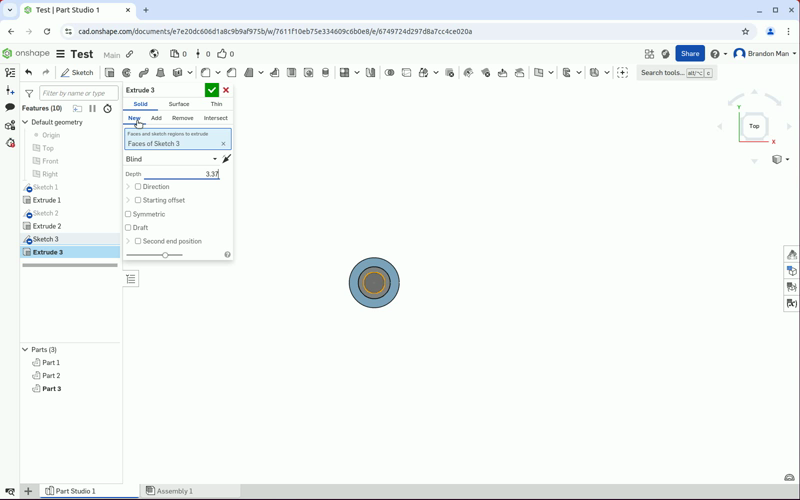
key(enter)
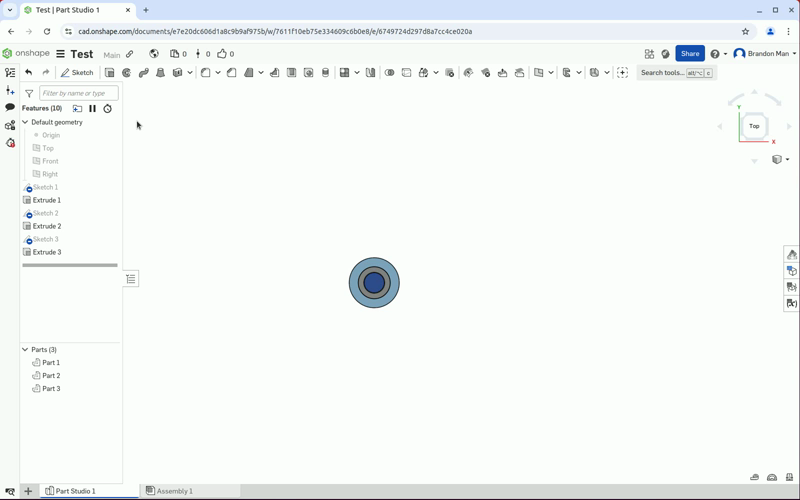
key(shift+h)
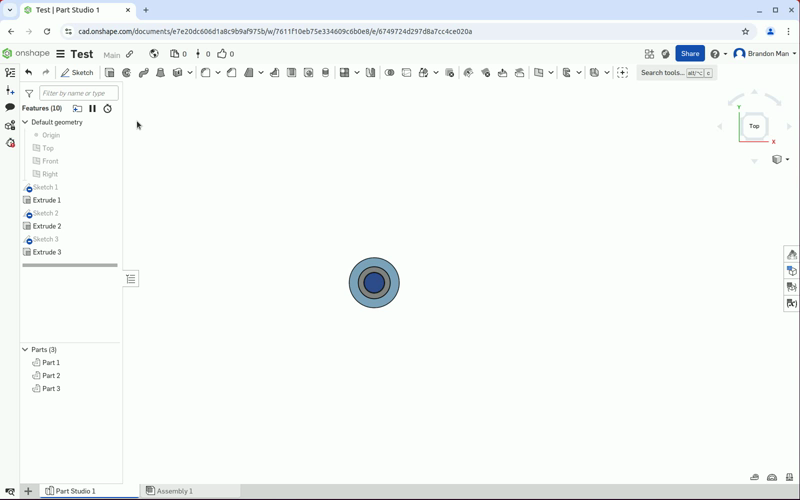
key(shift+h)
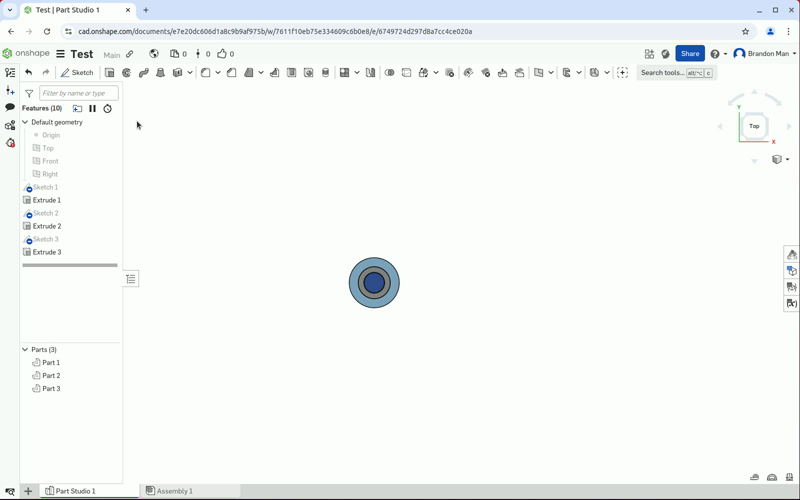
mouse_move(73, 189)
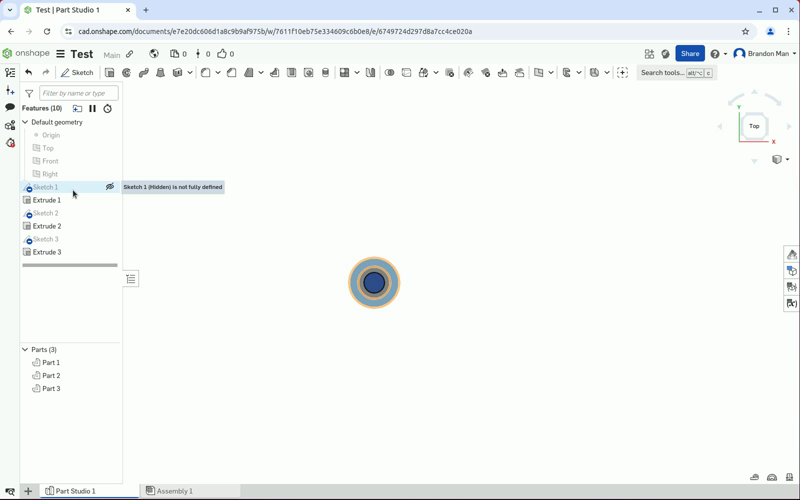
click(73, 189)
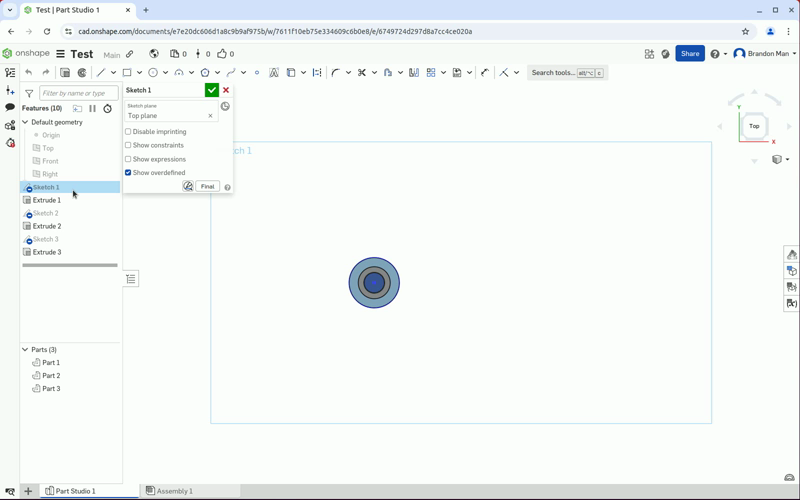
mouse_move(229, 92)
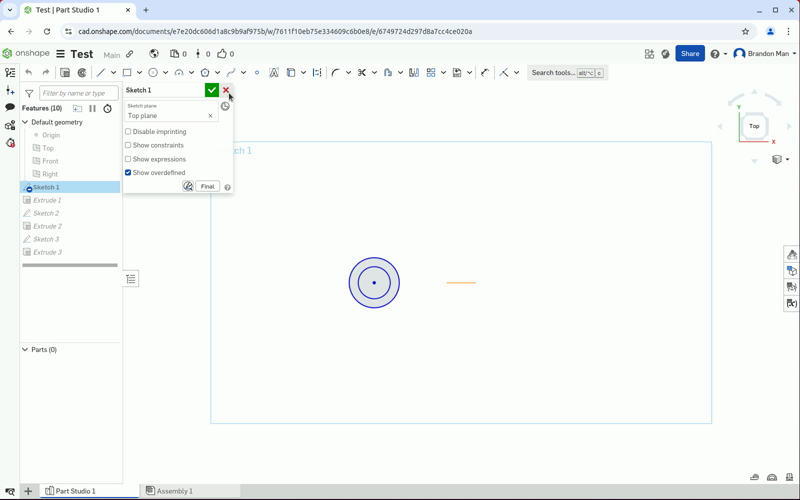
click(229, 92)
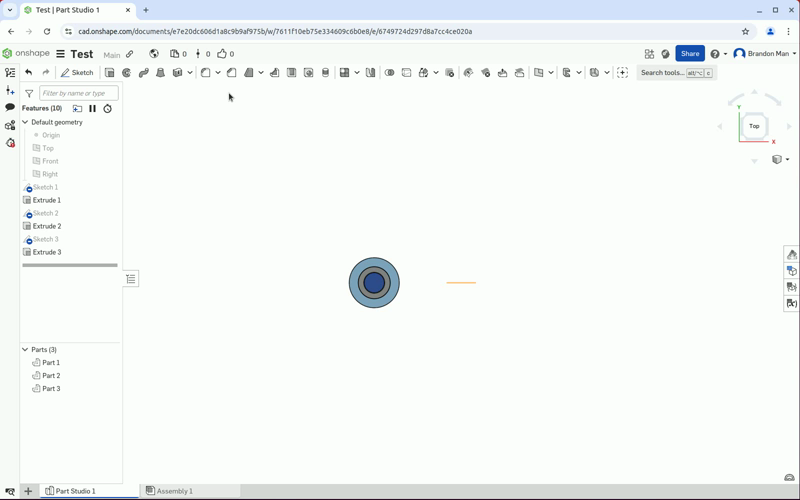
mouse_move(541, 75)
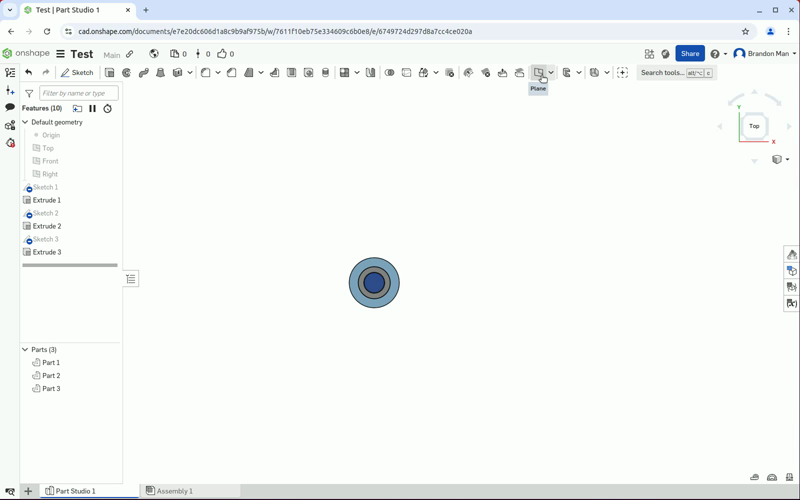
click(541, 75)
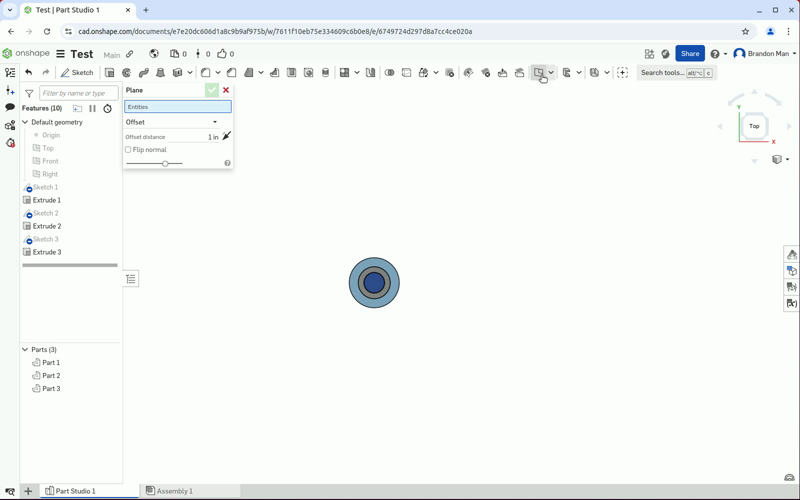
mouse_move(73, 150)
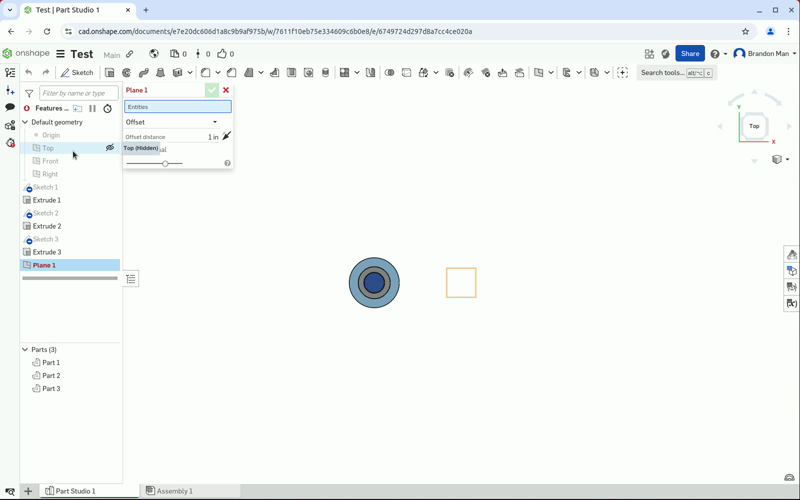
click(73, 150)
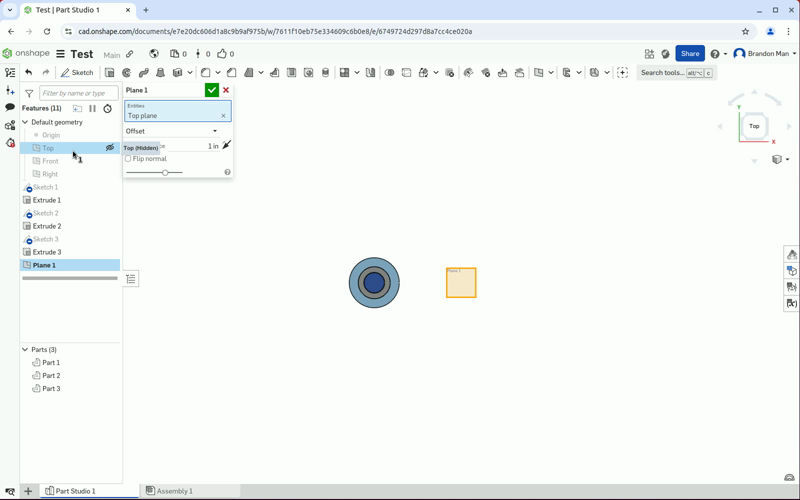
key(tab, 2)
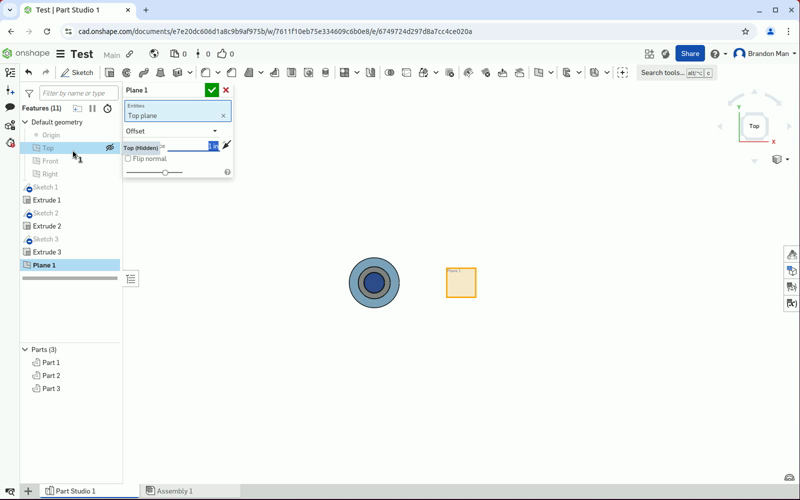
text(3.358)
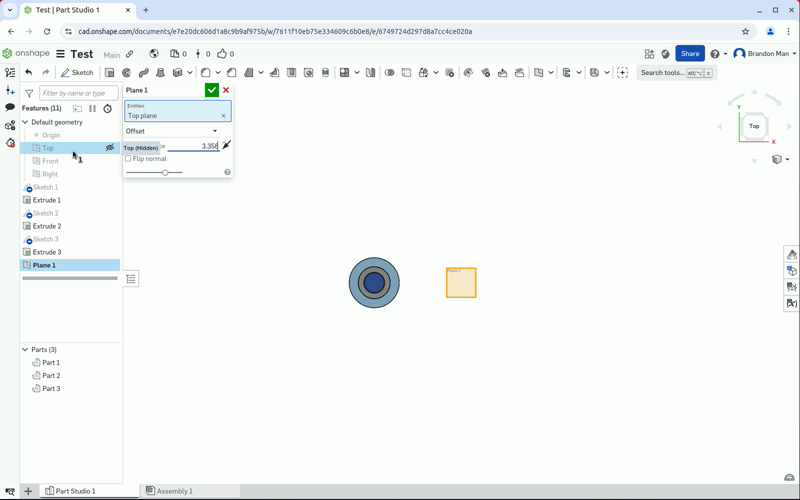
key(enter, 2)
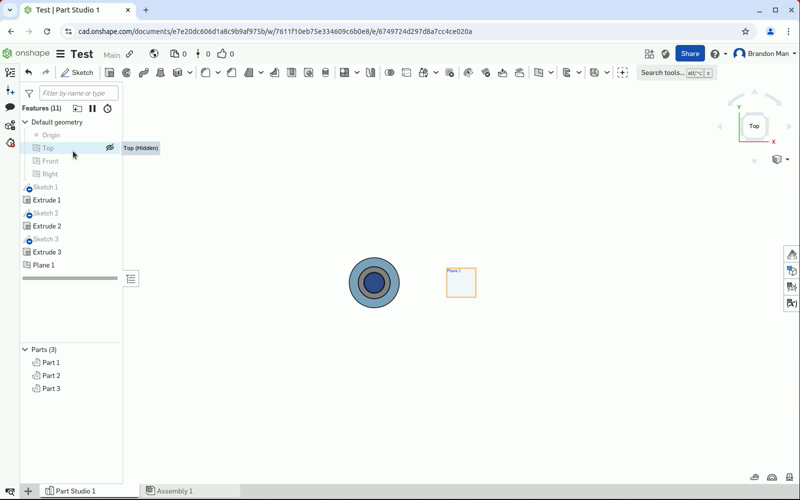
key(shift+s)
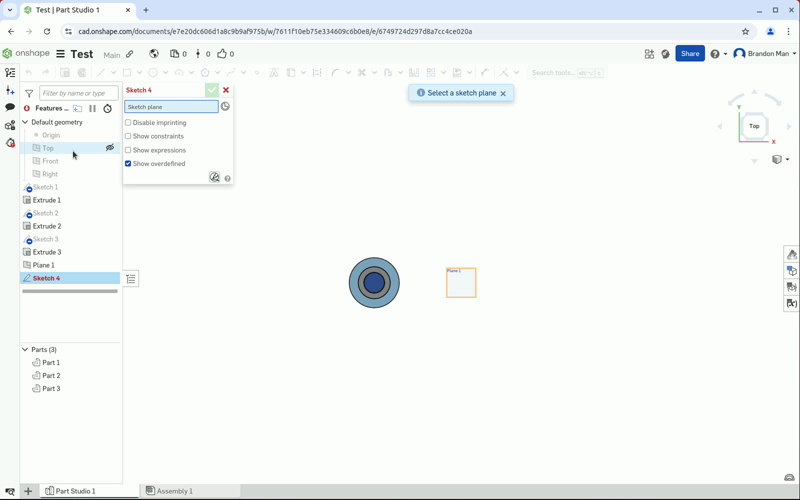
mouse_move(73, 267)
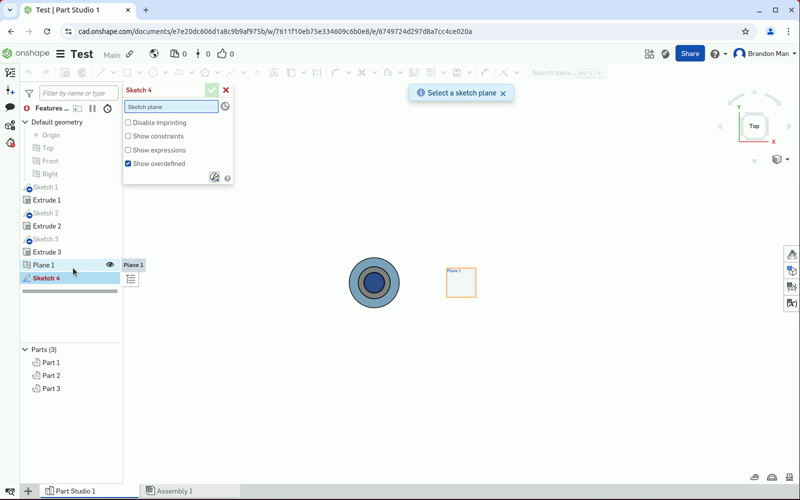
click(73, 267)
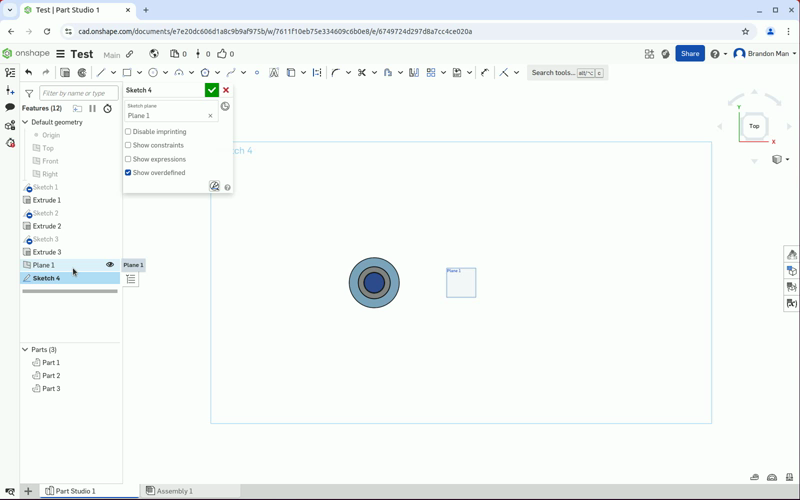
mouse_move(73, 352)
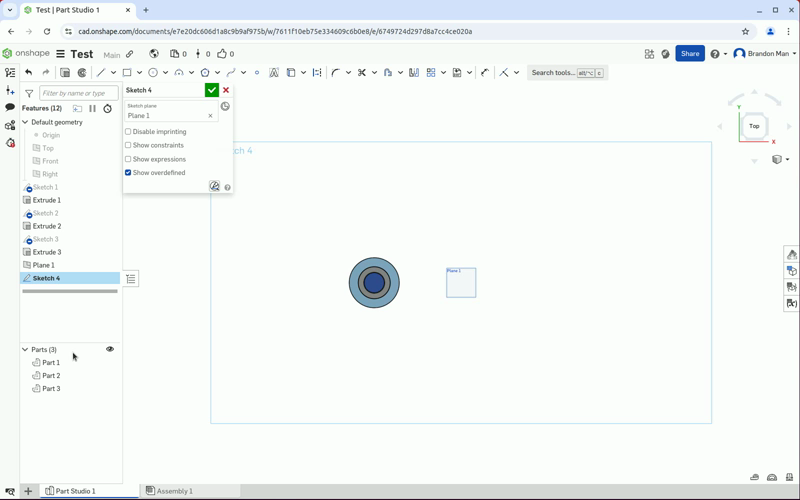
key(y)
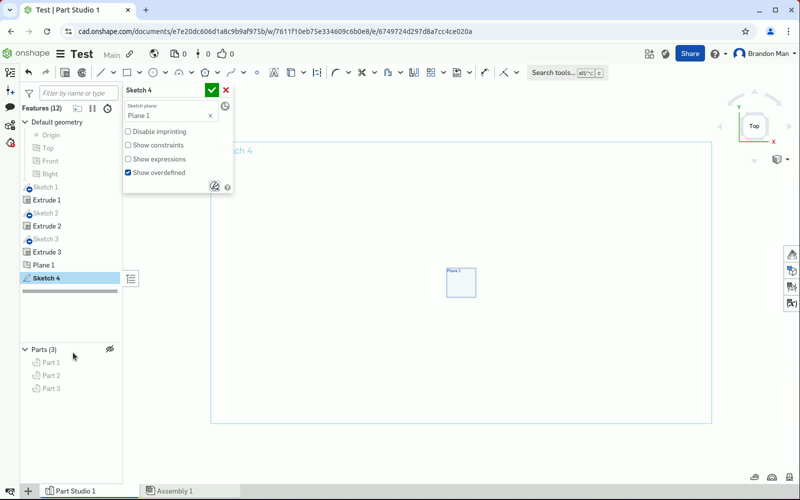
key(c)
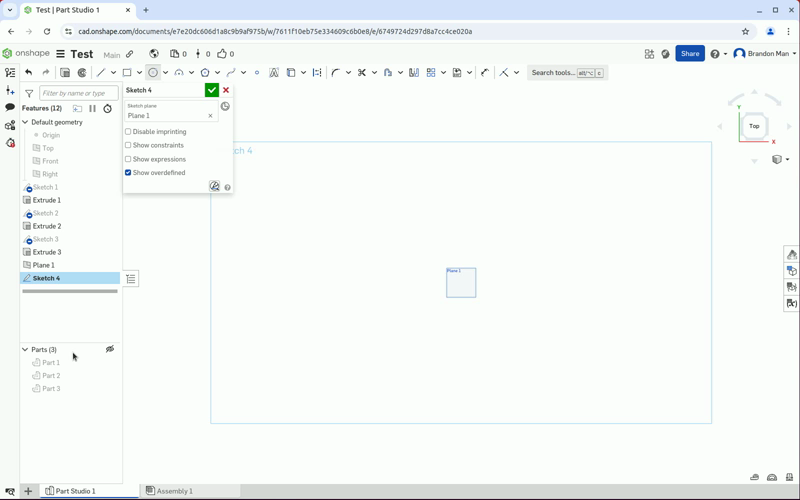
key_down(shift)
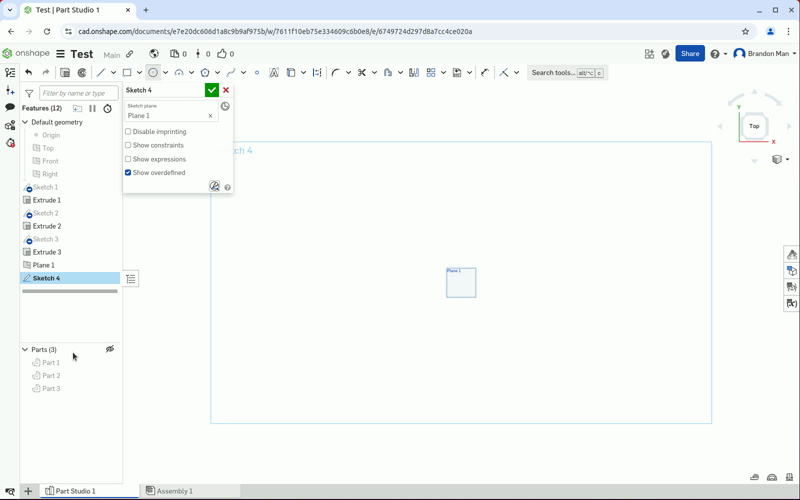
mouse_move(374, 282)
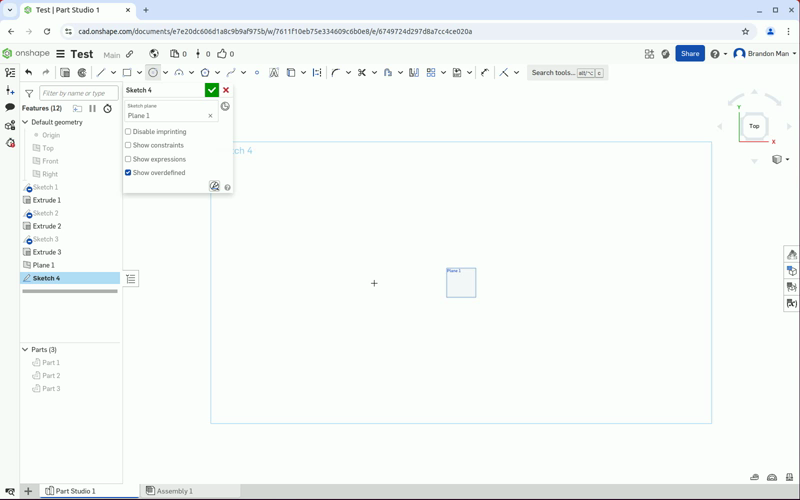
click(374, 282)
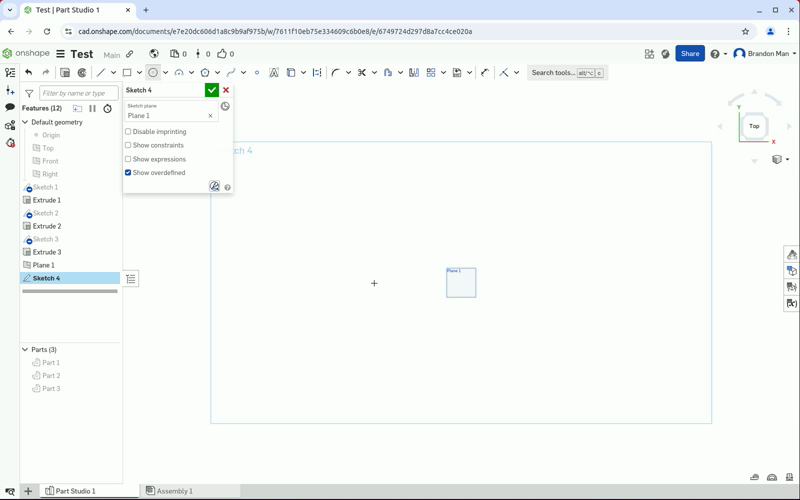
key_up(shift)
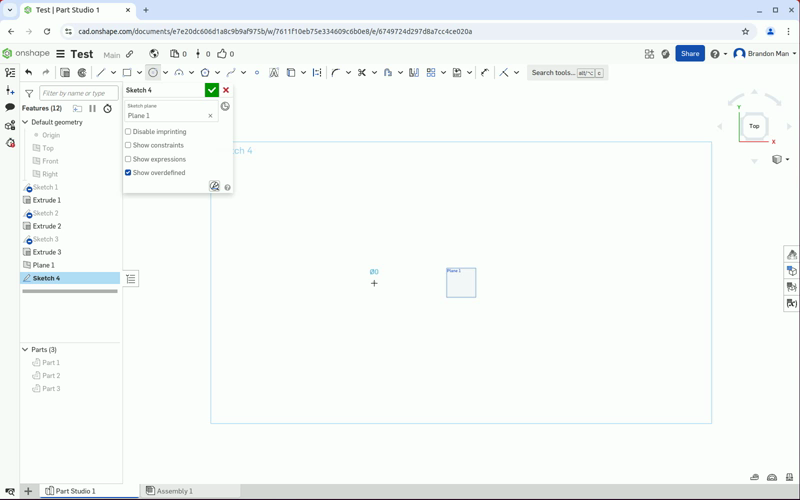
mouse_move(399, 282)
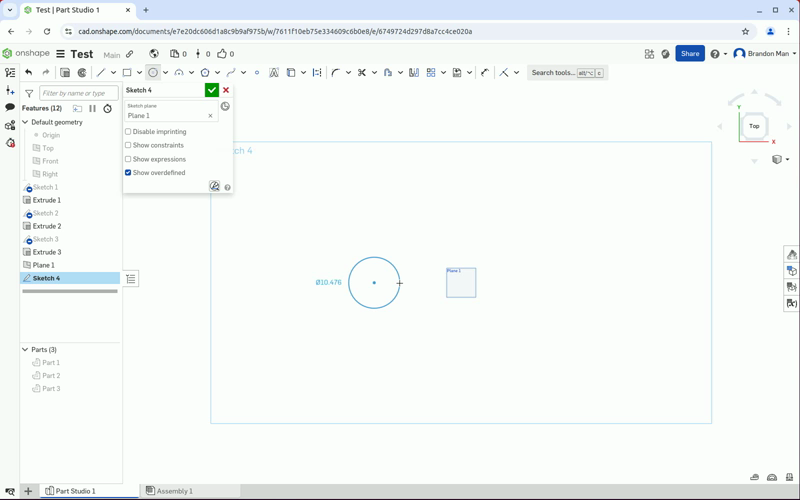
click(399, 282)
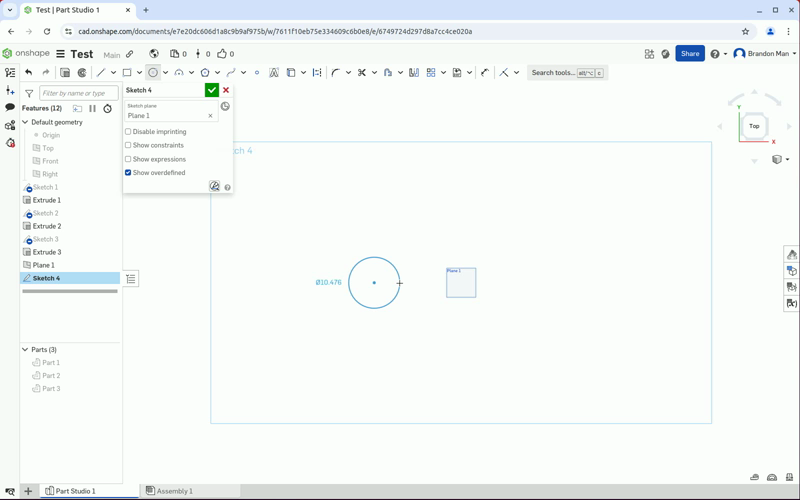
key(esc)
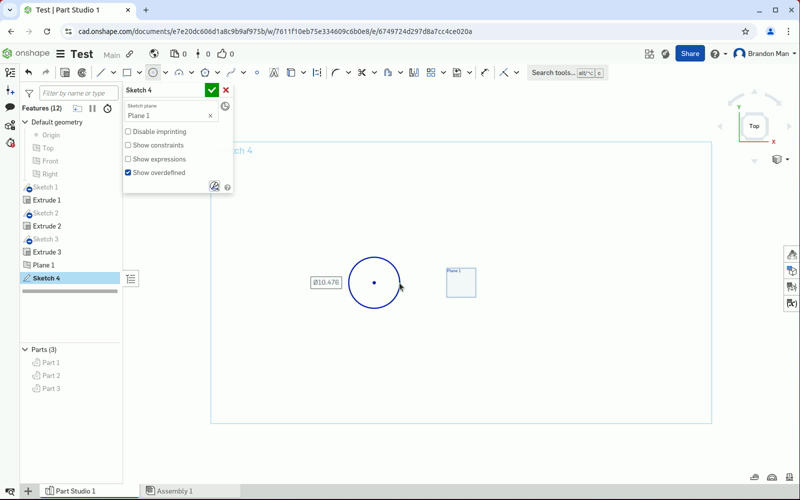
key(c)
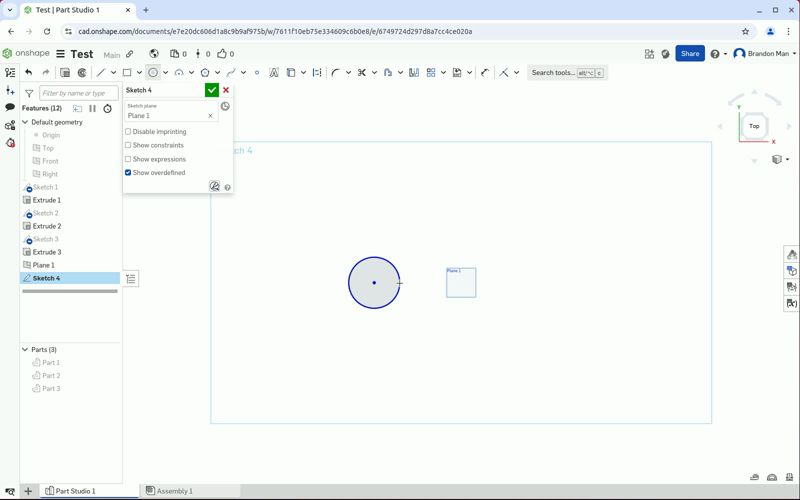
key_down(shift)
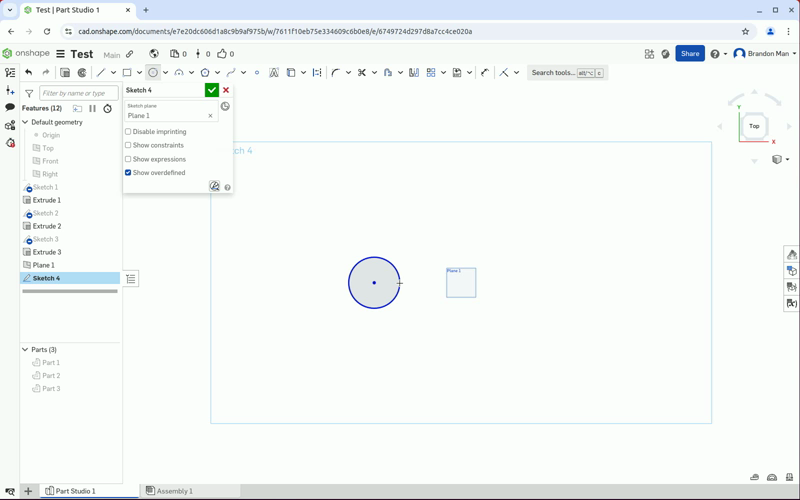
mouse_move(374, 282)
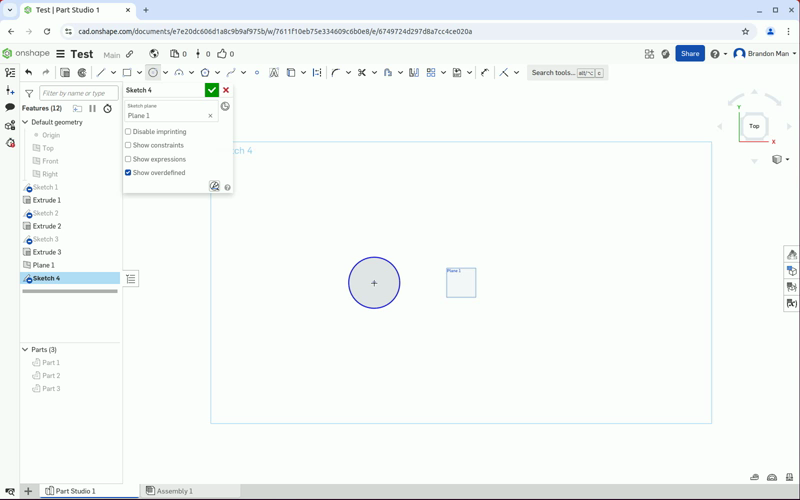
click(374, 282)
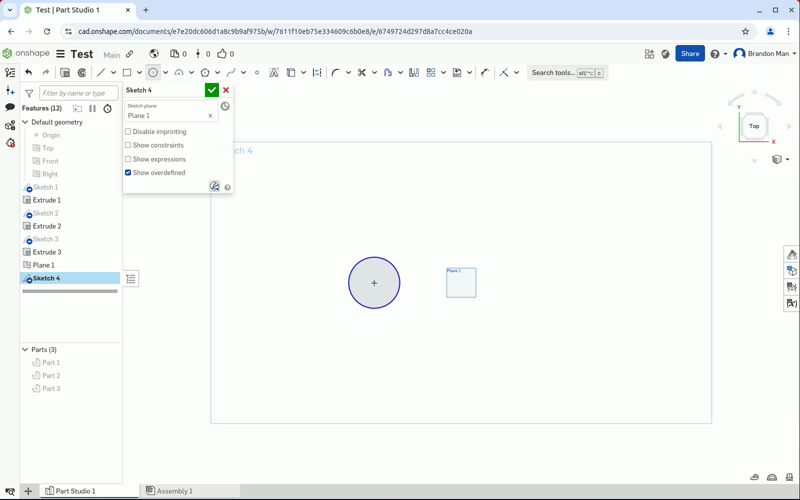
key_up(shift)
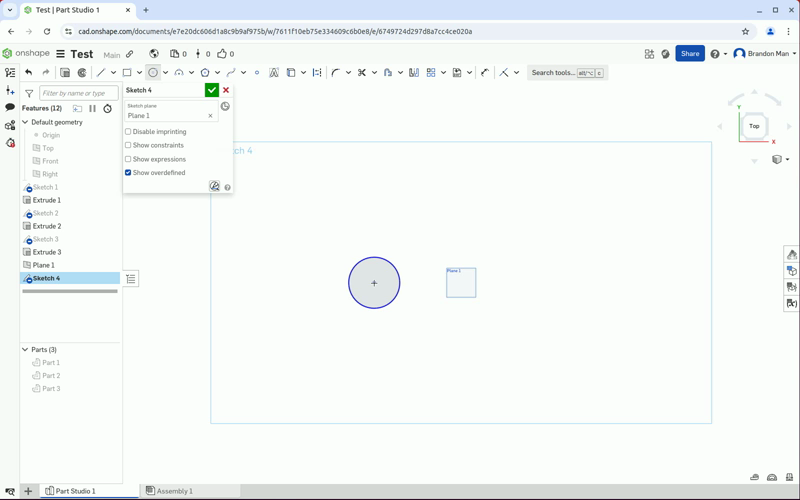
mouse_move(390, 282)
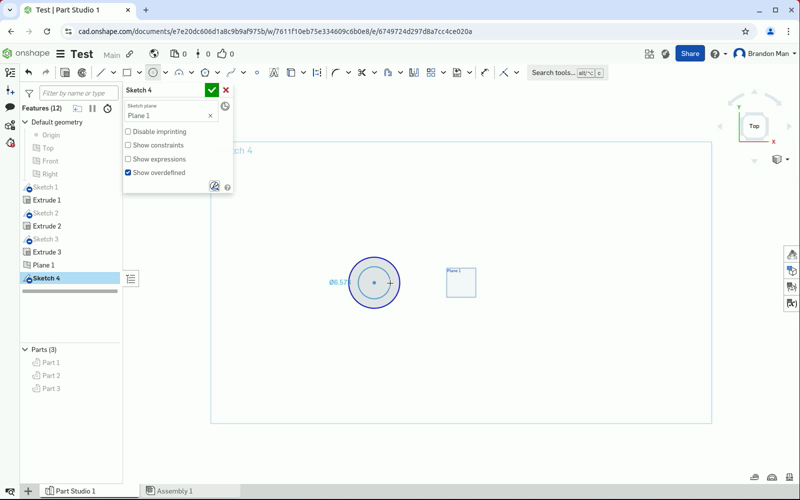
click(390, 282)
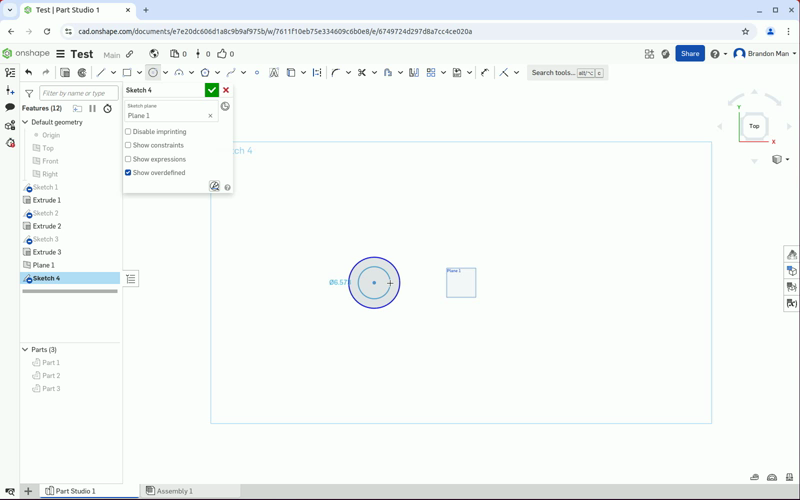
key(esc)
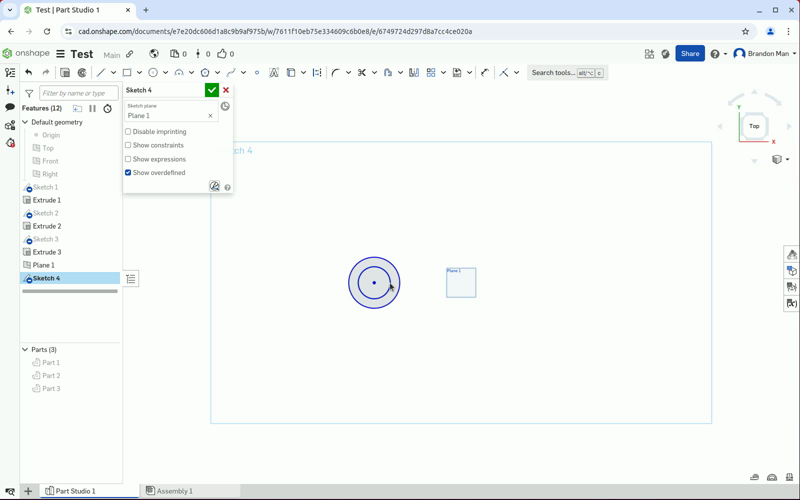
mouse_move(362, 269)
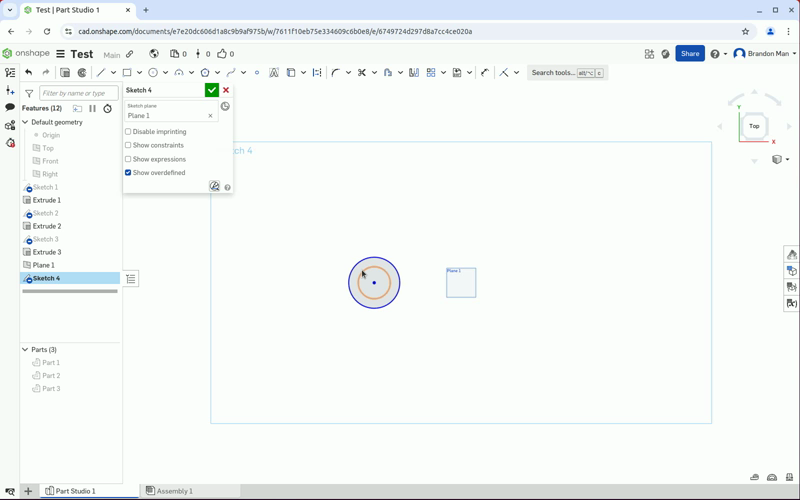
scroll(6)
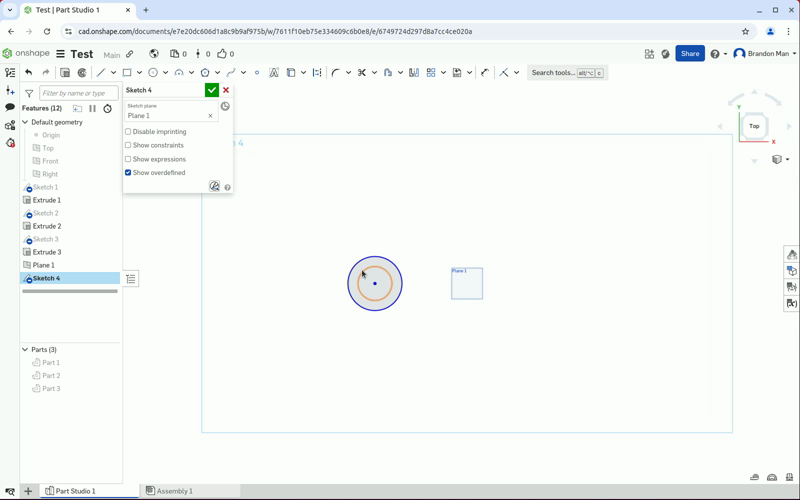
scroll(6)
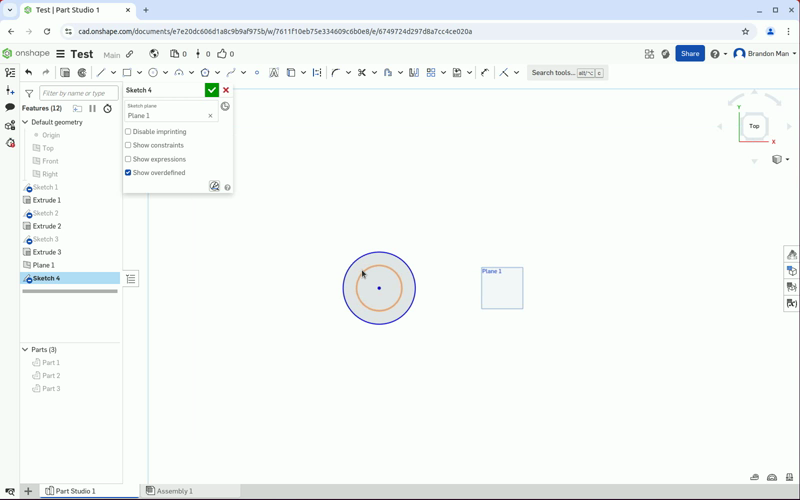
scroll(6)
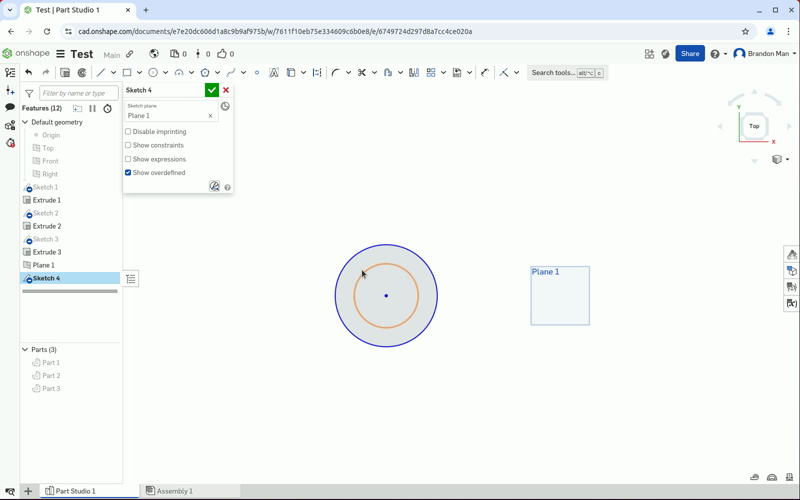
scroll(6)
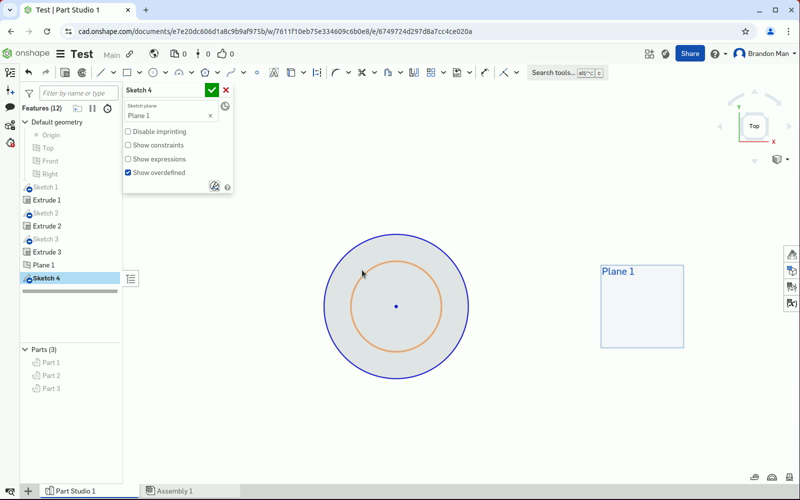
scroll(6)
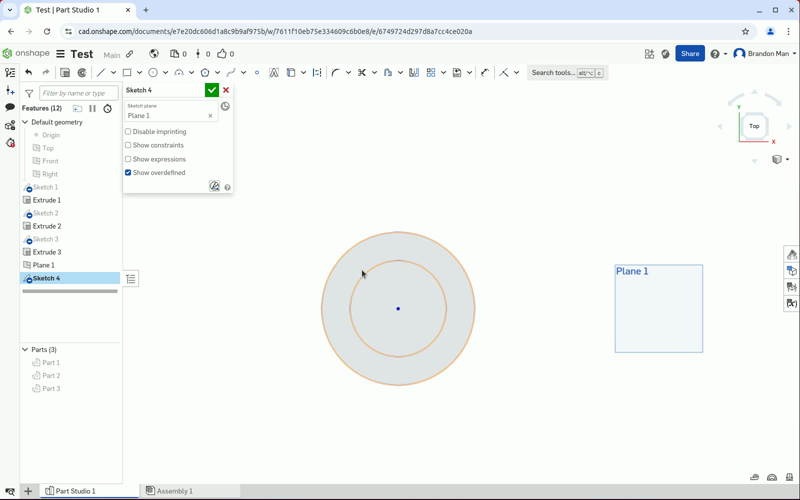
scroll(6)
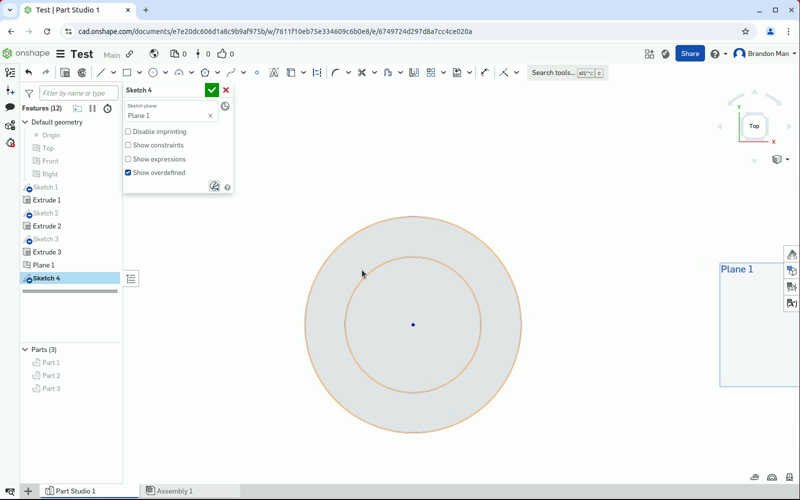
scroll(6)
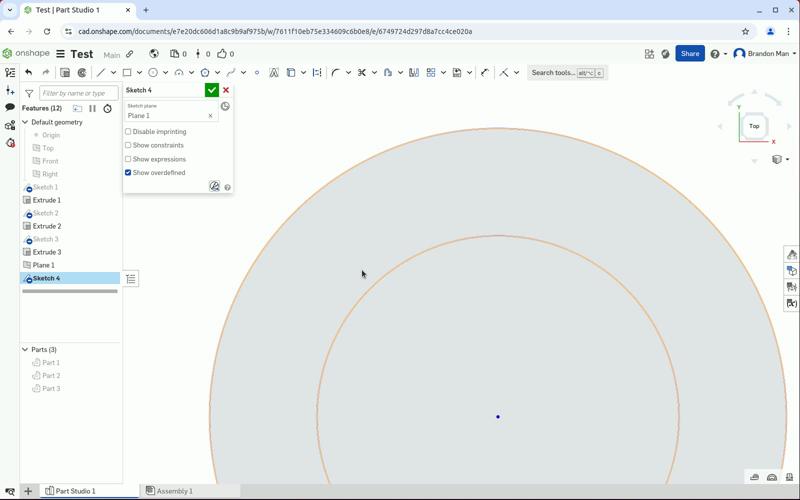
click(362, 269)
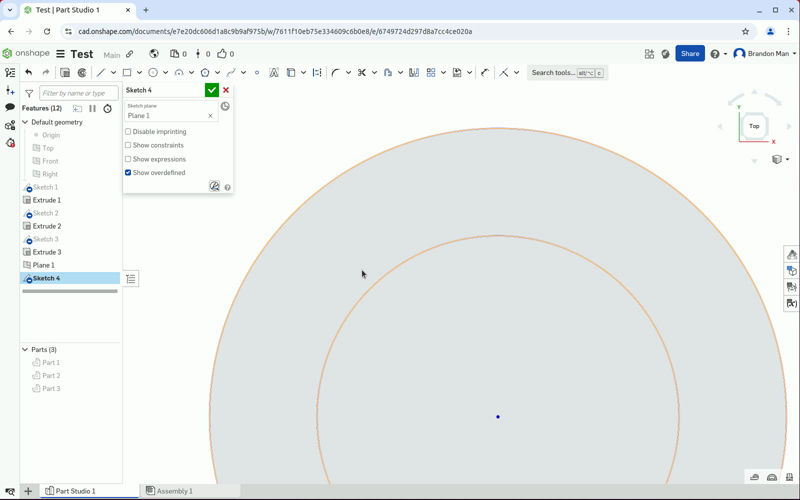
scroll(-6)
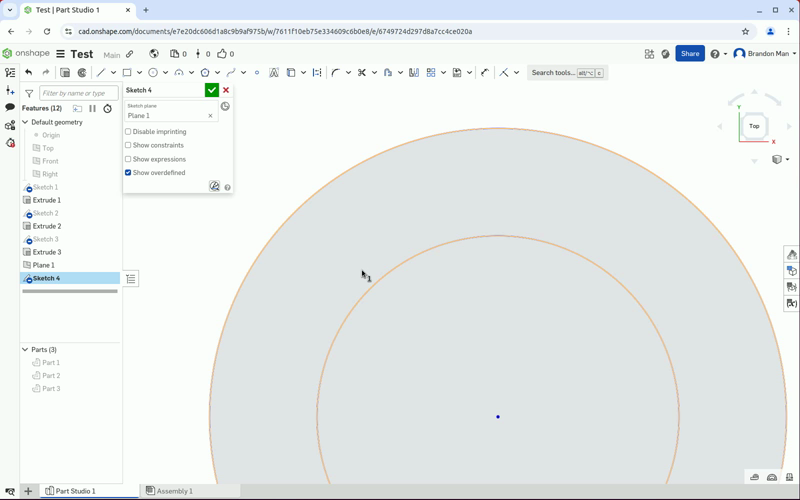
scroll(-6)
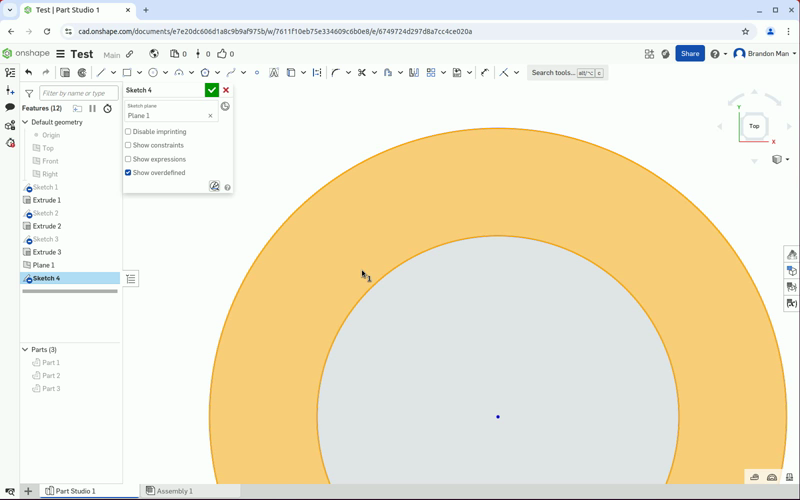
scroll(-6)
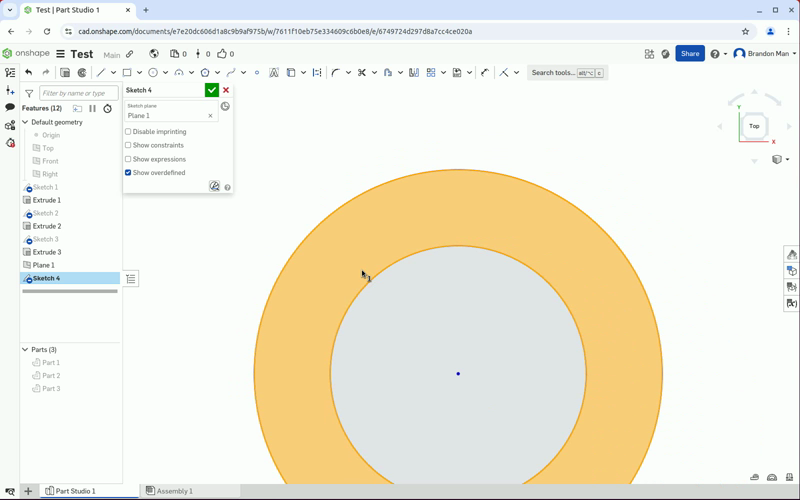
scroll(-6)
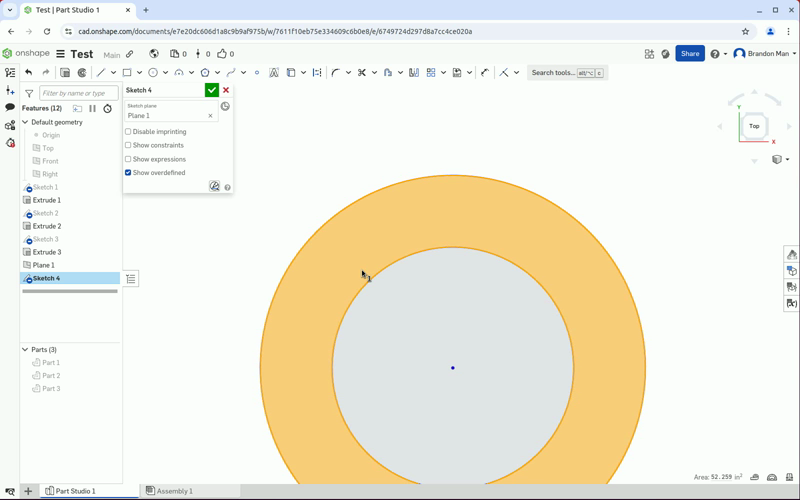
scroll(-6)
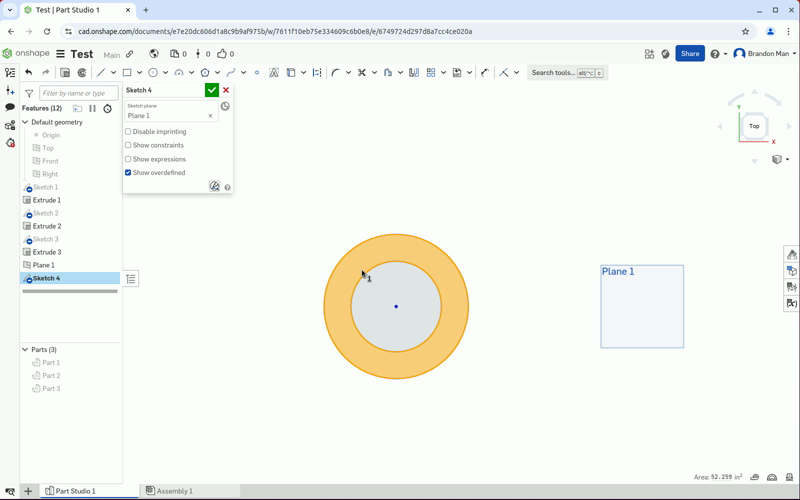
scroll(-6)
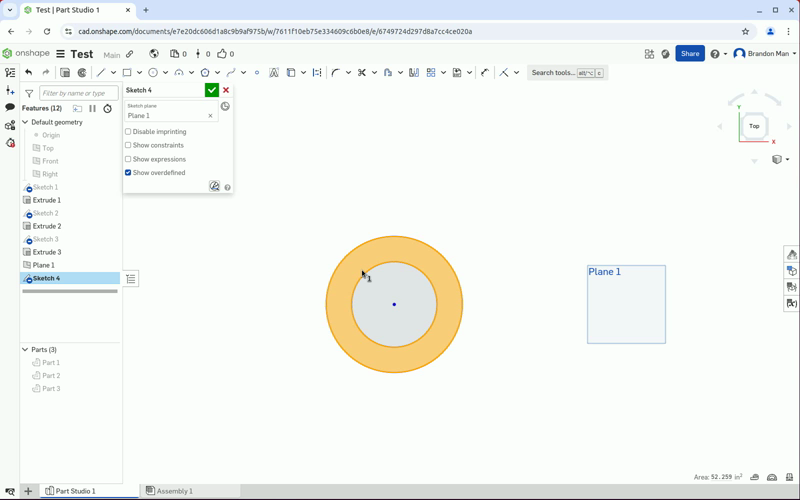
scroll(-6)
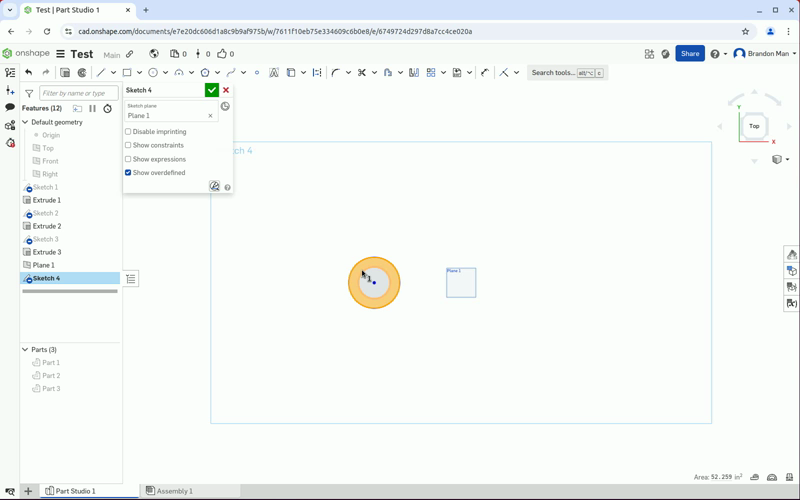
mouse_move(73, 352)
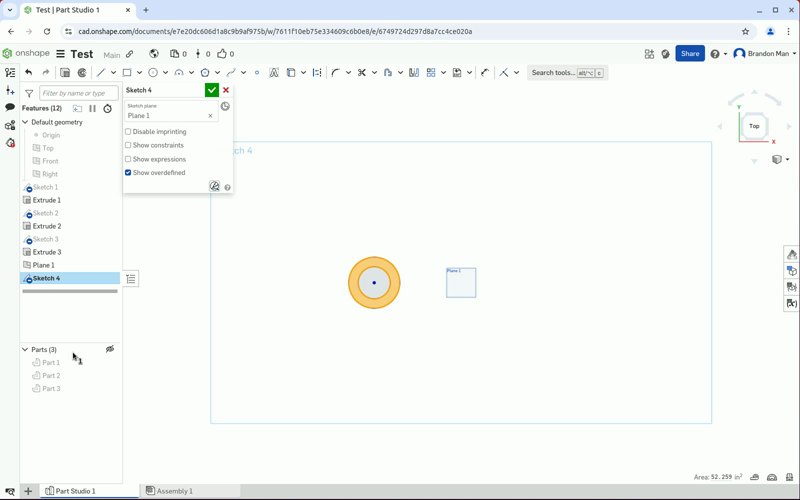
key(shift+y)
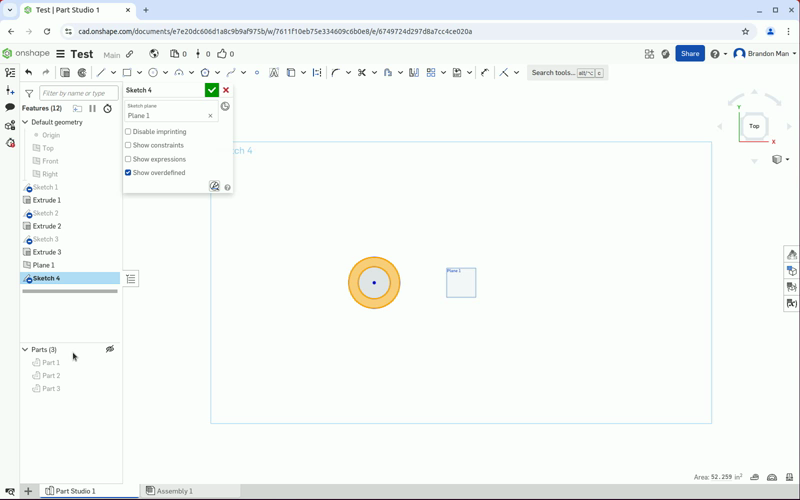
key(shift+e)
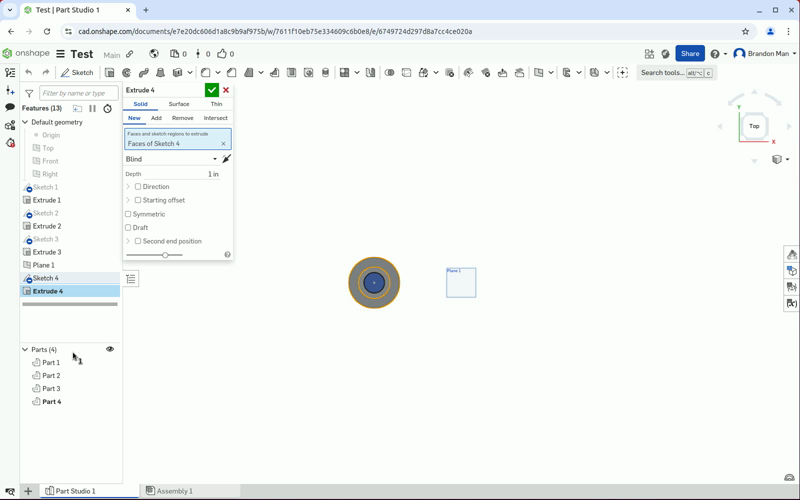
mouse_move(143, 106)
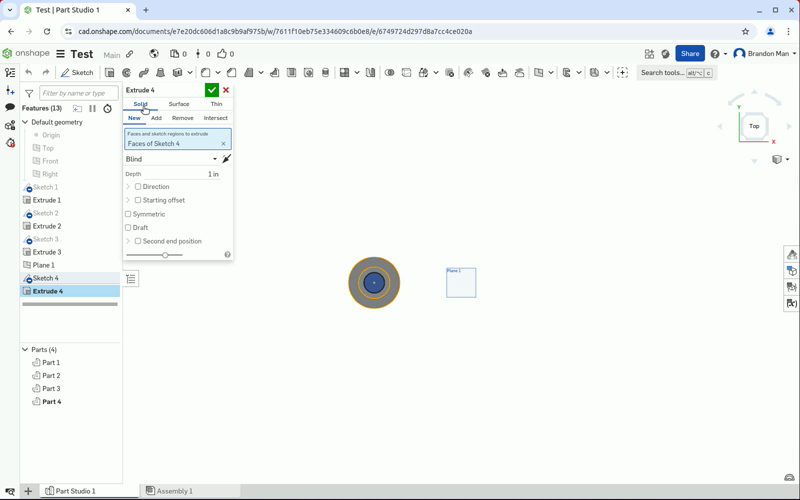
click(143, 106)
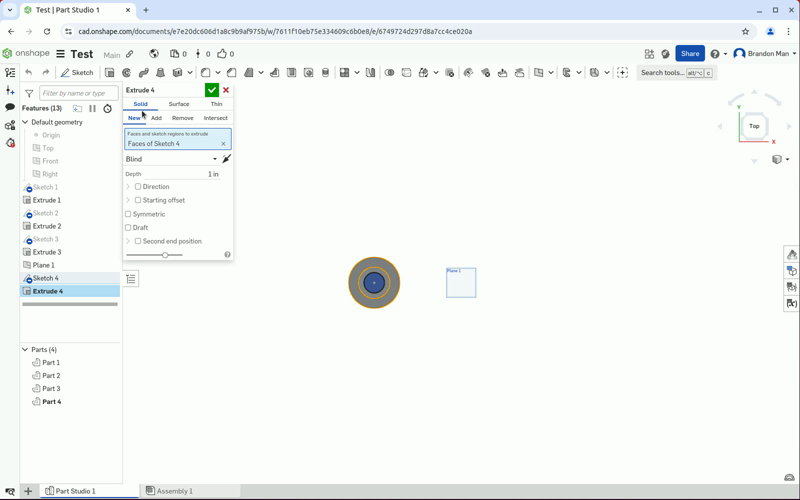
mouse_move(137, 120)
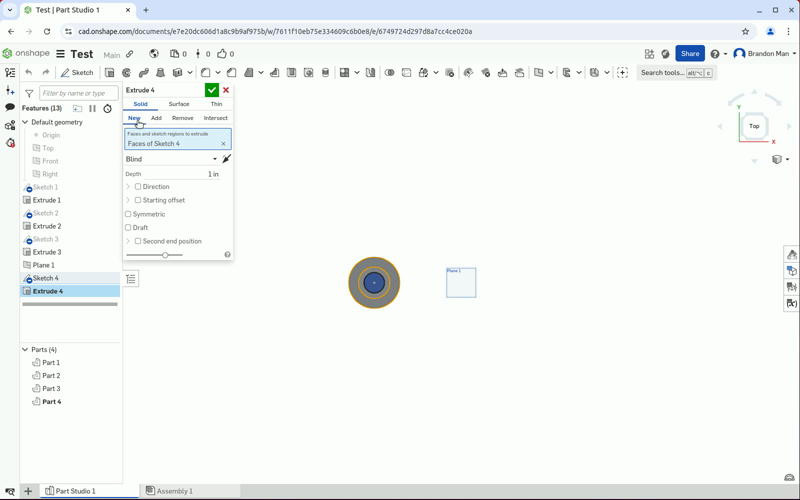
click(137, 120)
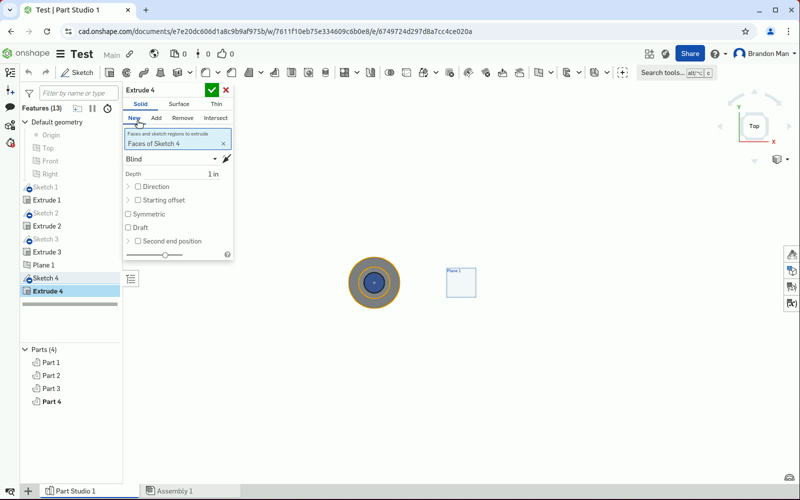
key(tab, 4)
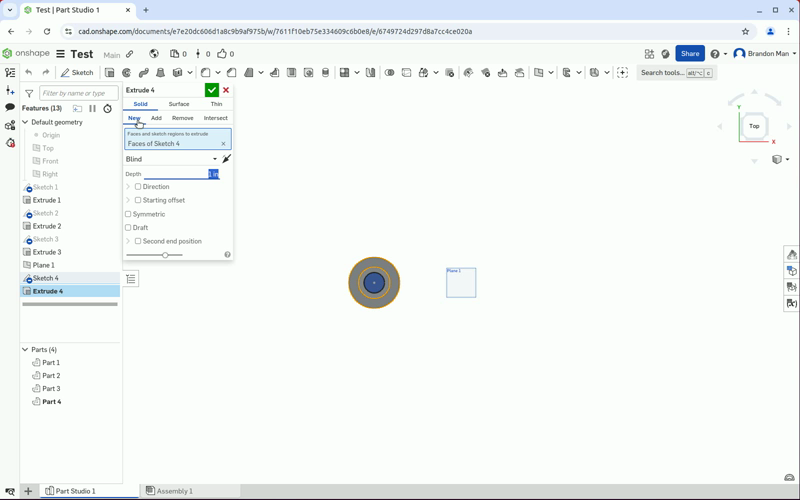
text(1.685)
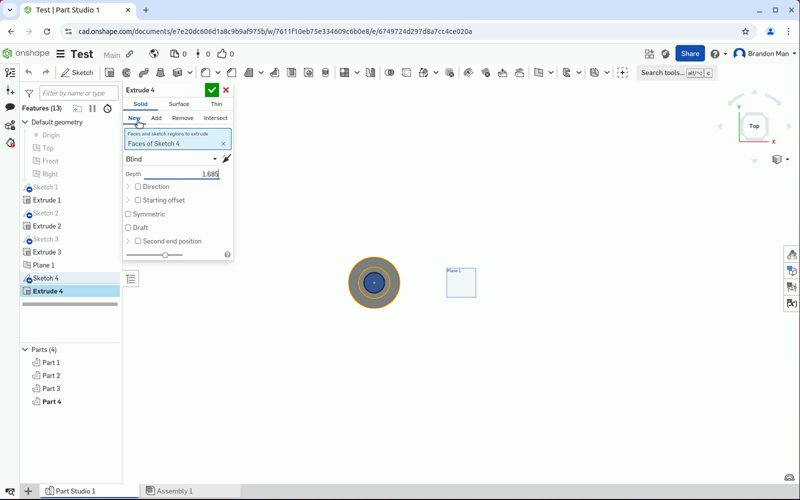
key(enter)
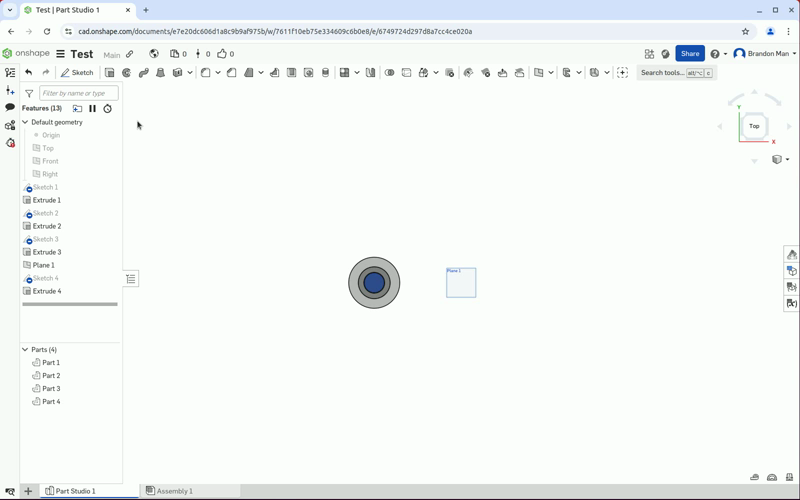
key(shift+h)
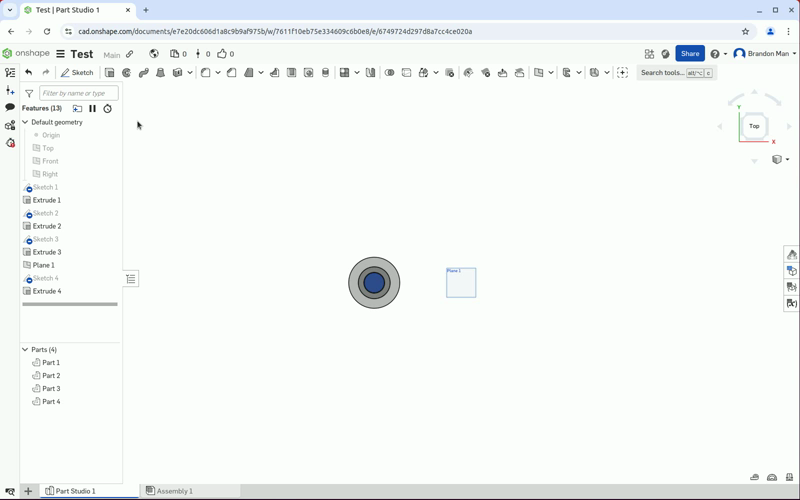
key(shift+h)
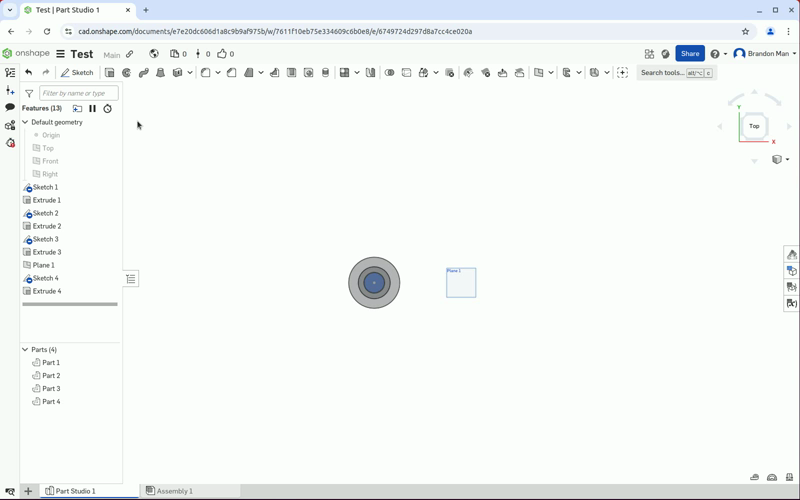
key(shift+7)
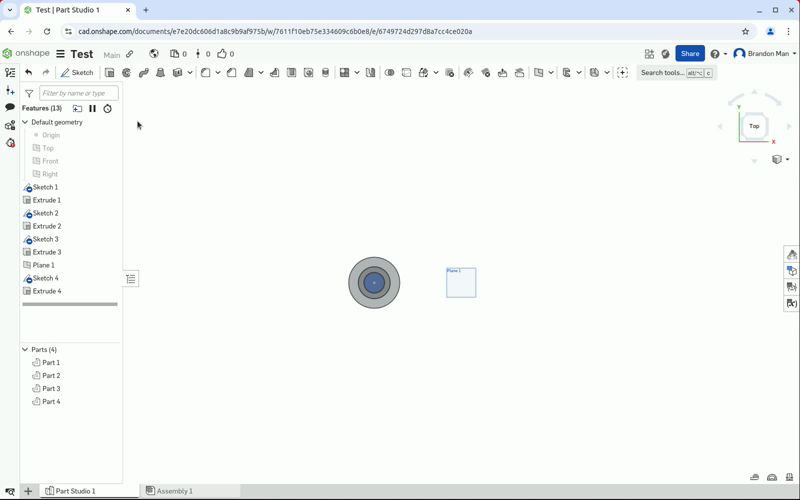
key(up, 3)
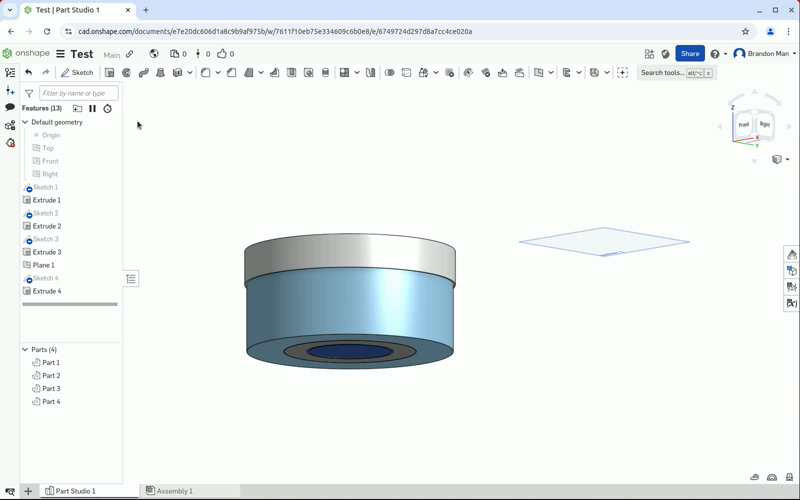
key(left, 3)
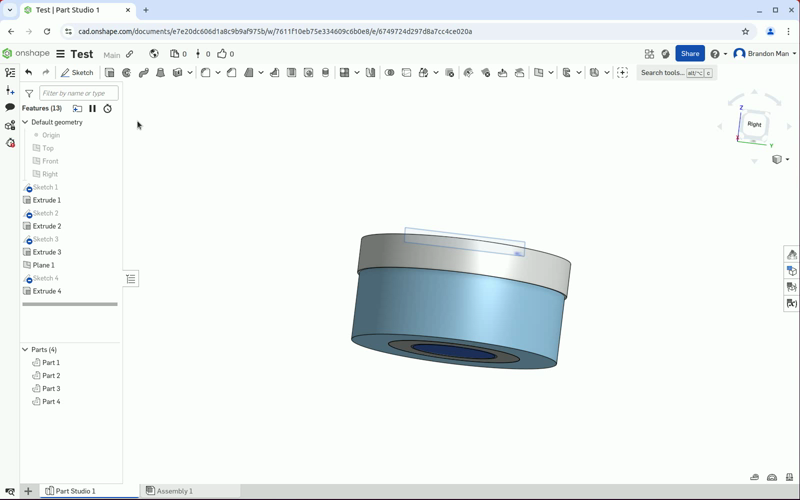
key(right, 3)
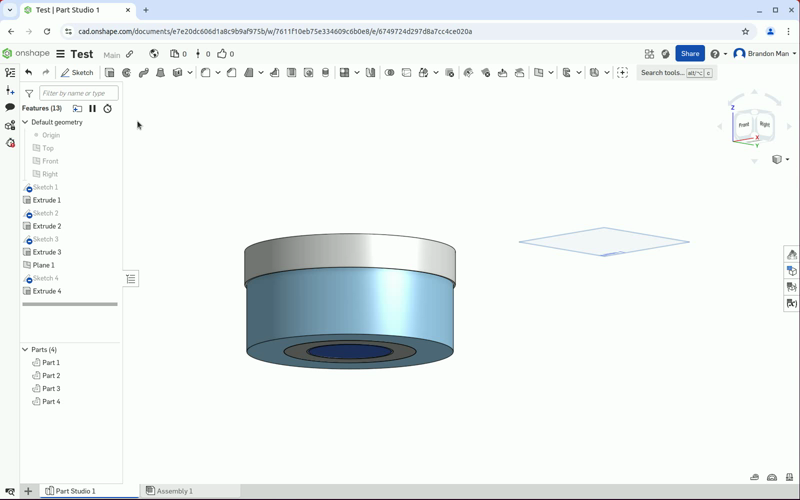
key(down, 3)
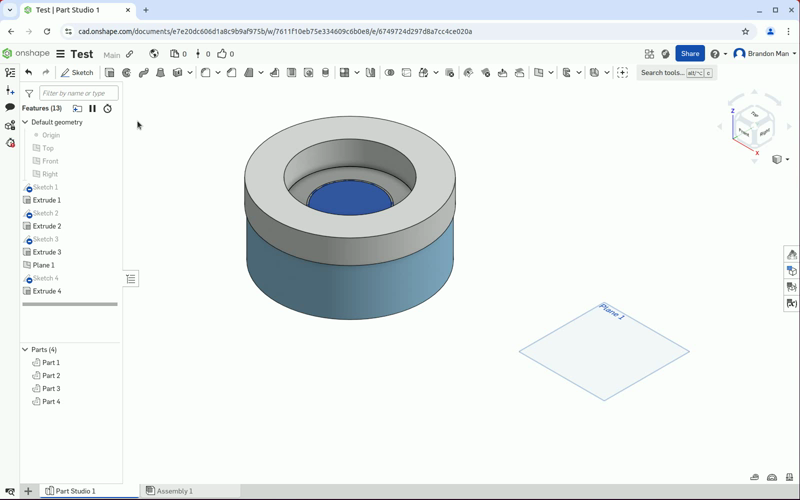
mouse_move(73, 189)
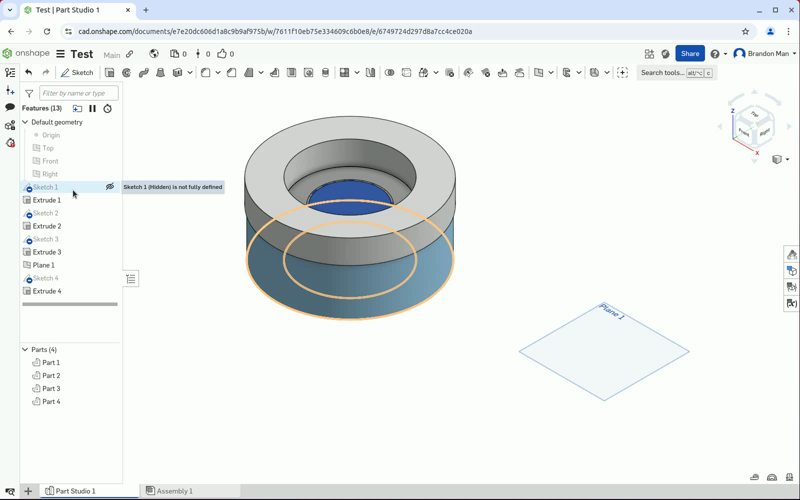
click(73, 189)